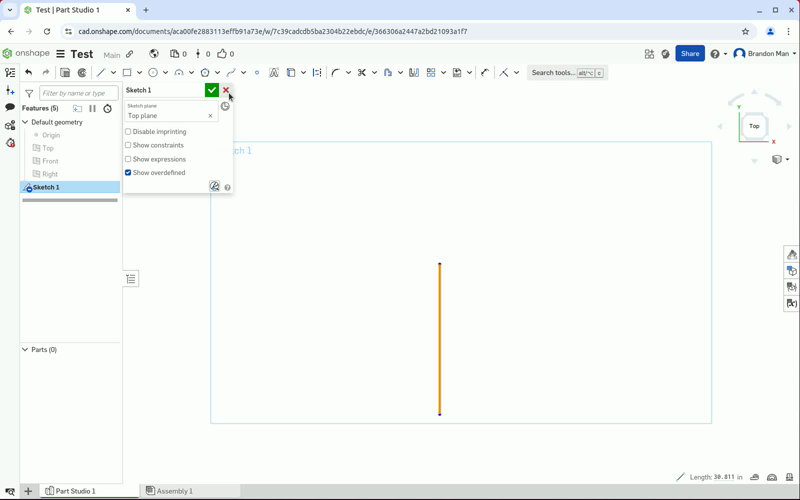
key(shift+h)
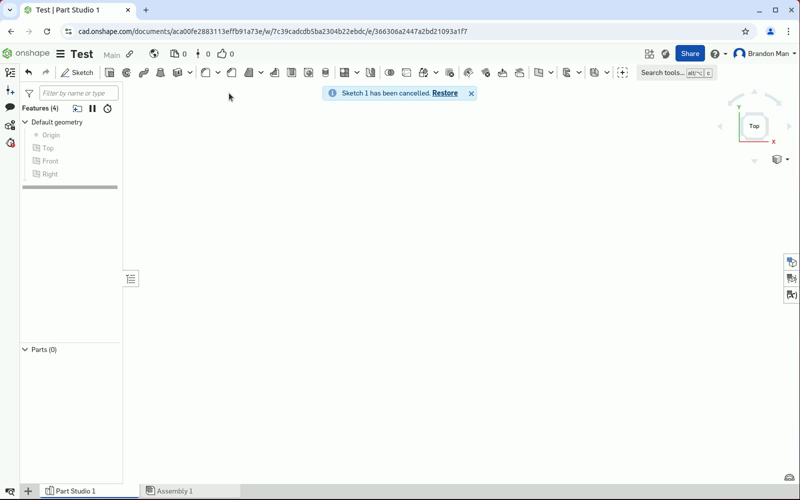
mouse_move(73, 352)
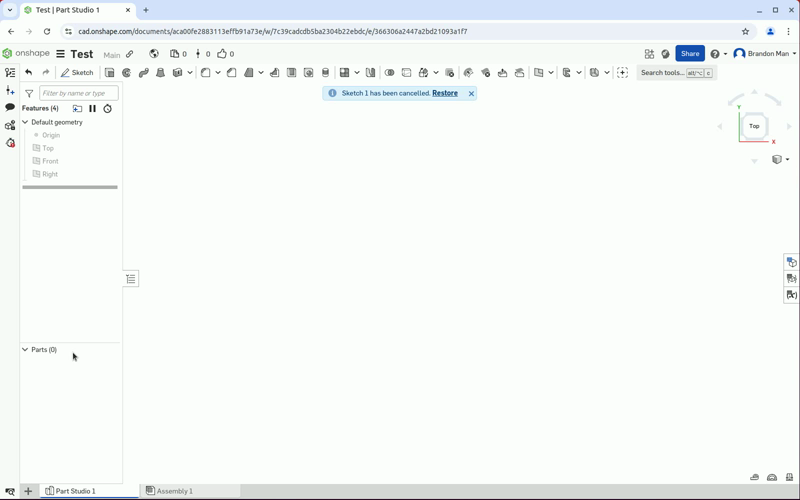
key(y)
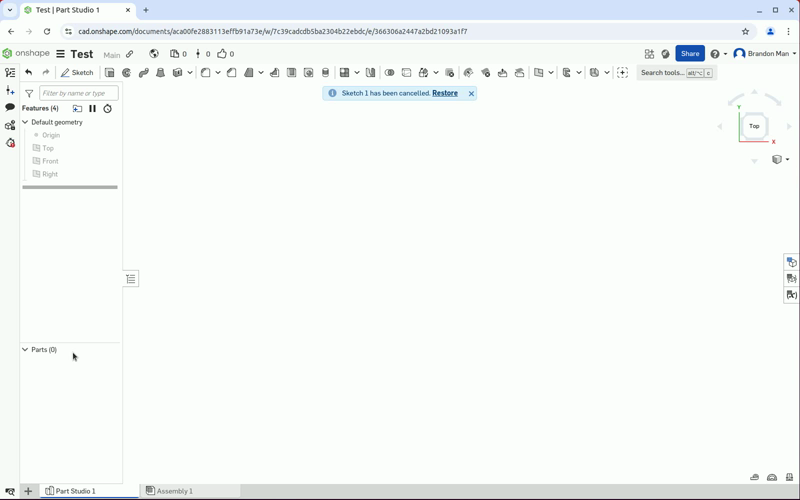
key(shift+p)
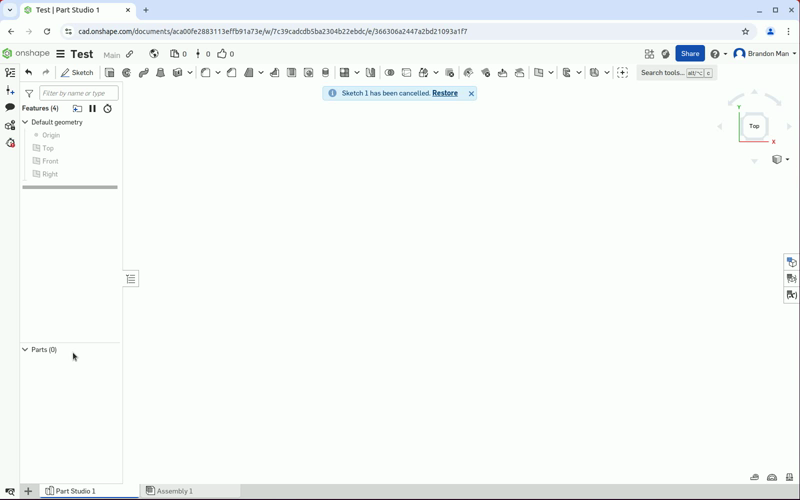
key(space)
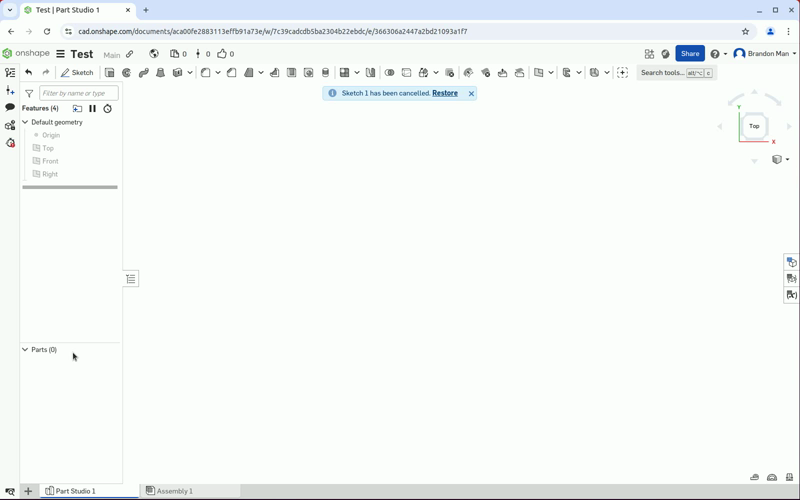
key_down(shift)
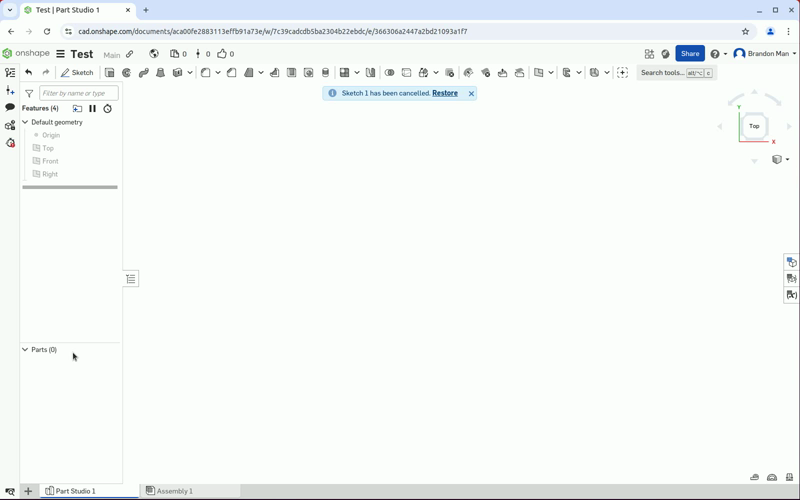
key(up)
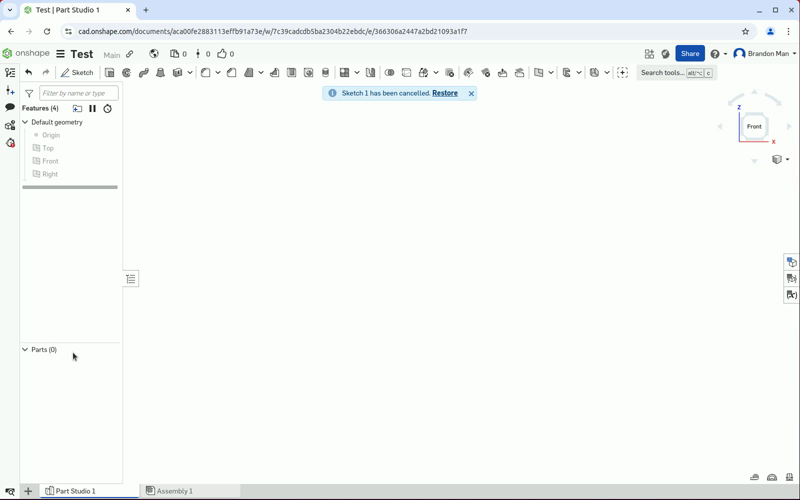
key_up(shift)
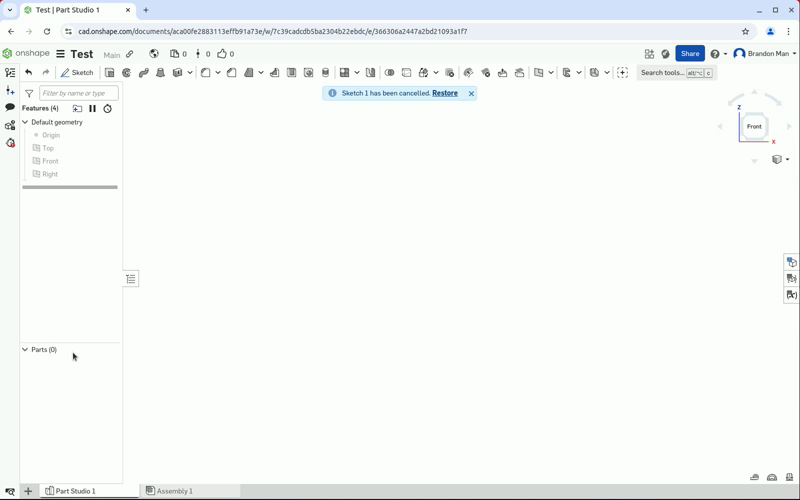
mouse_move(73, 352)
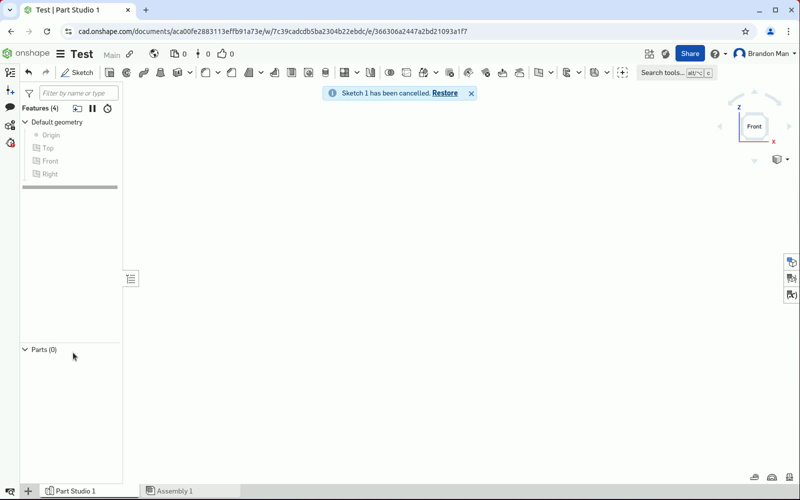
key(shift+y)
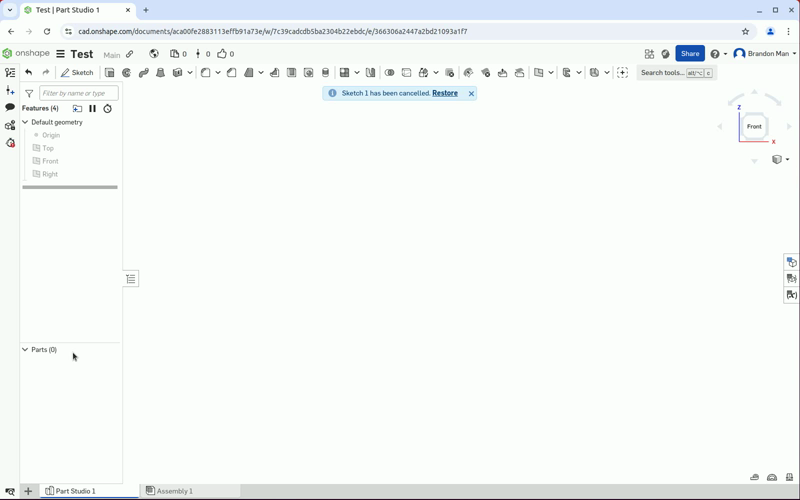
key(shift+s)
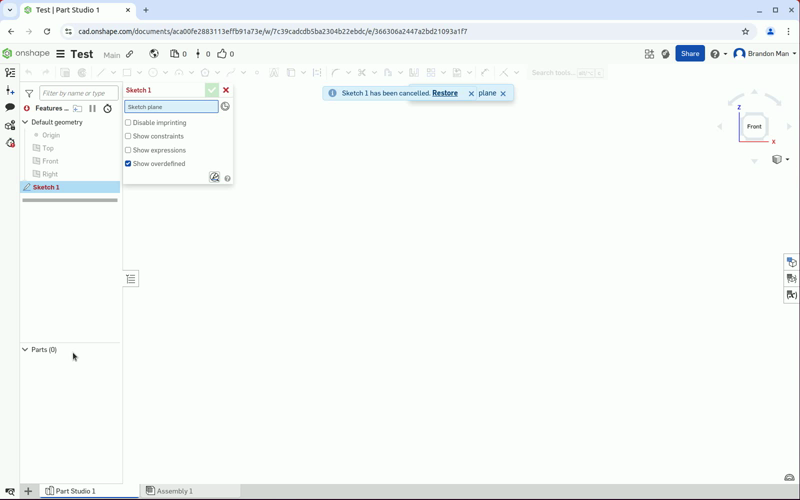
mouse_move(73, 163)
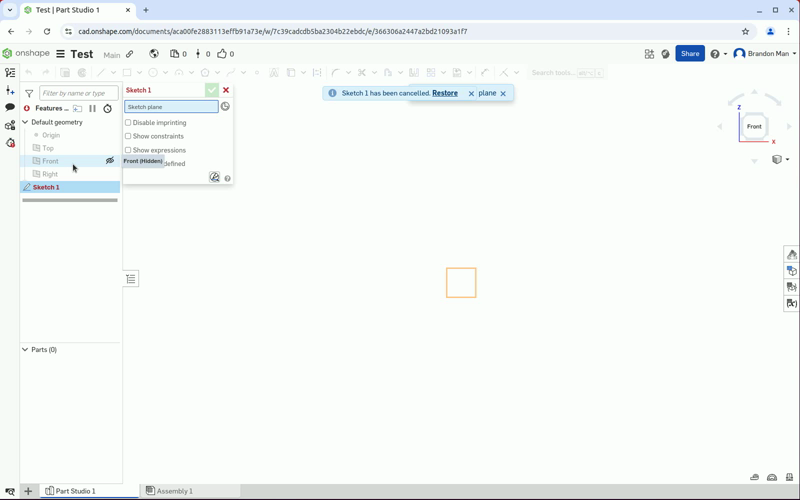
click(73, 163)
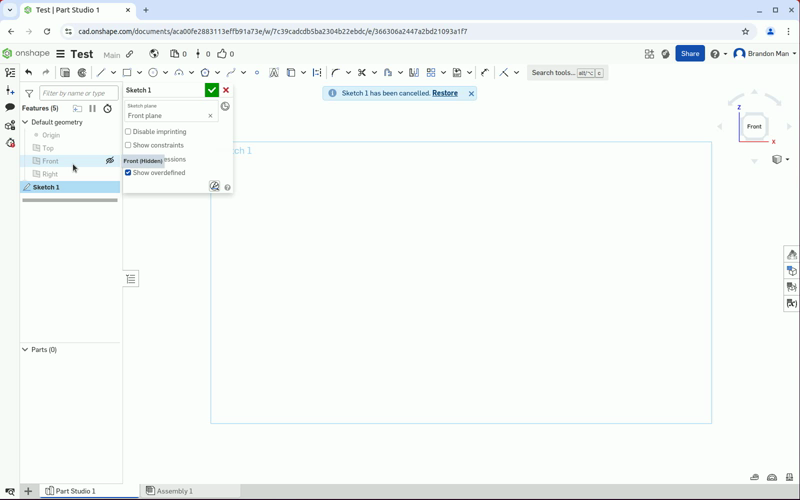
mouse_move(73, 352)
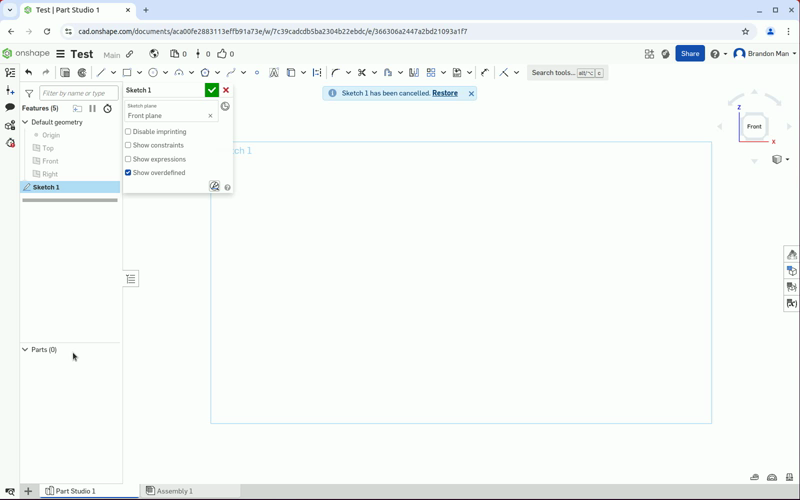
key(y)
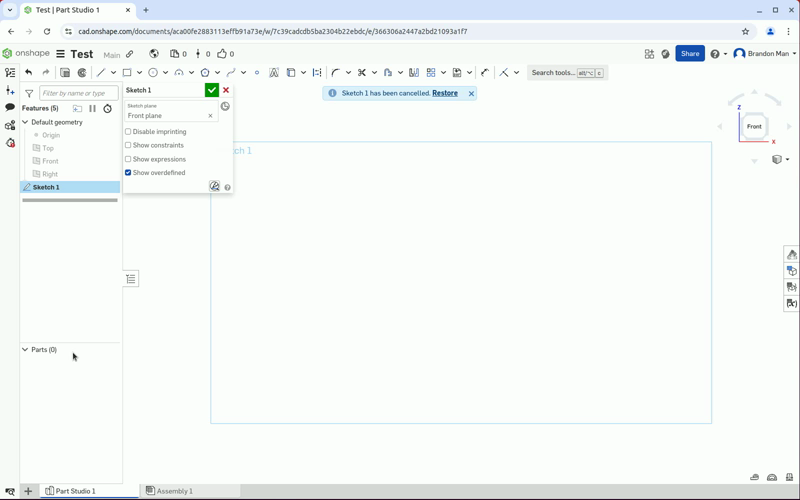
key(l)
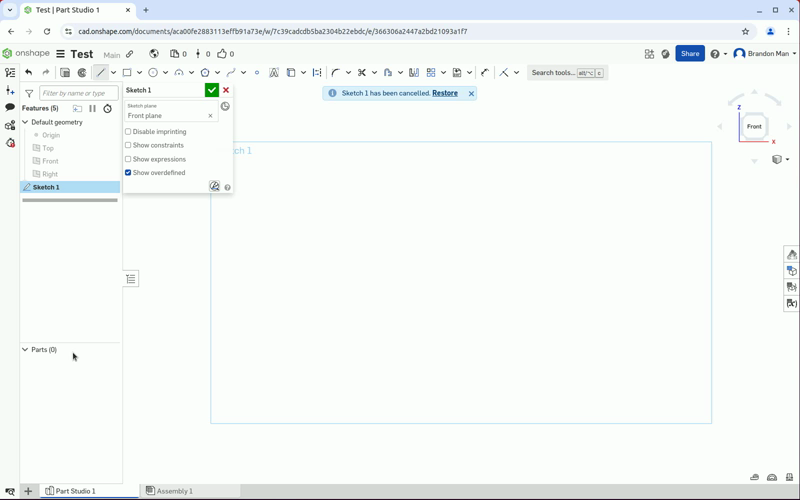
key_down(shift)
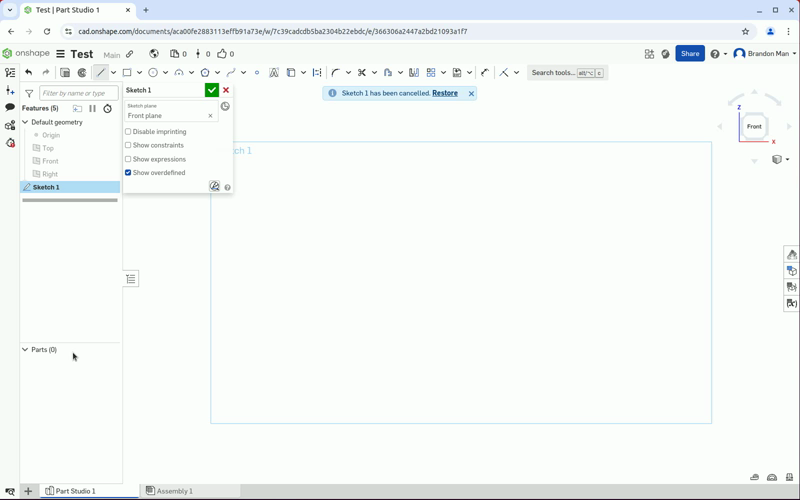
mouse_move(460, 394)
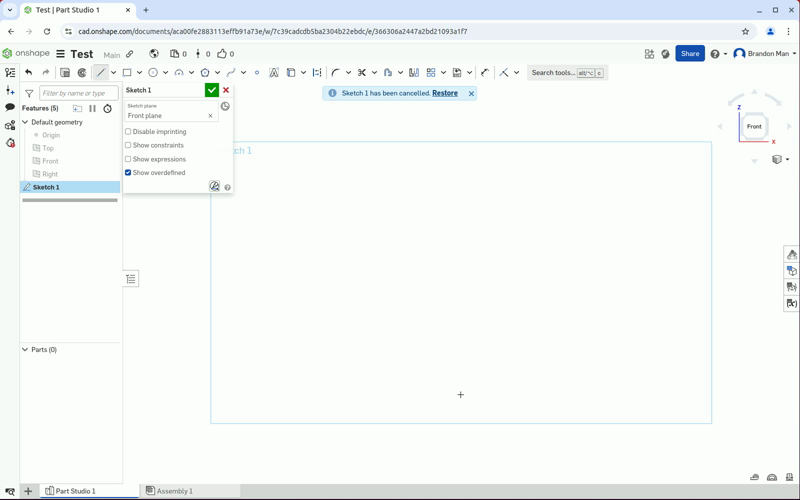
click(460, 394)
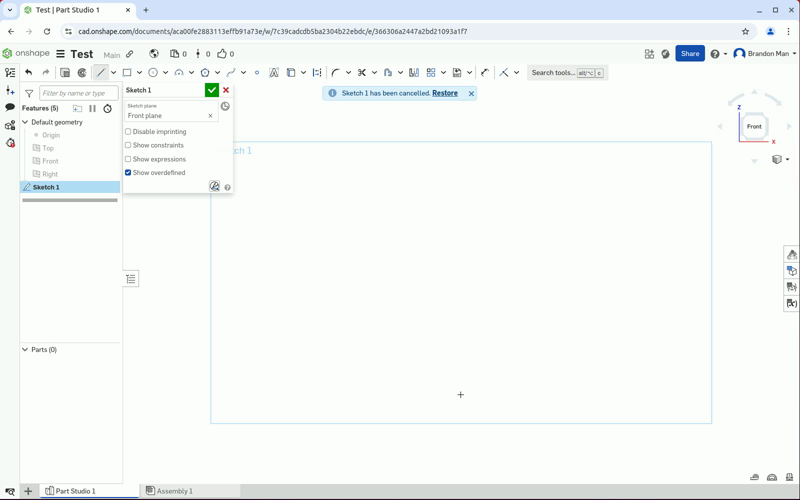
key_up(shift)
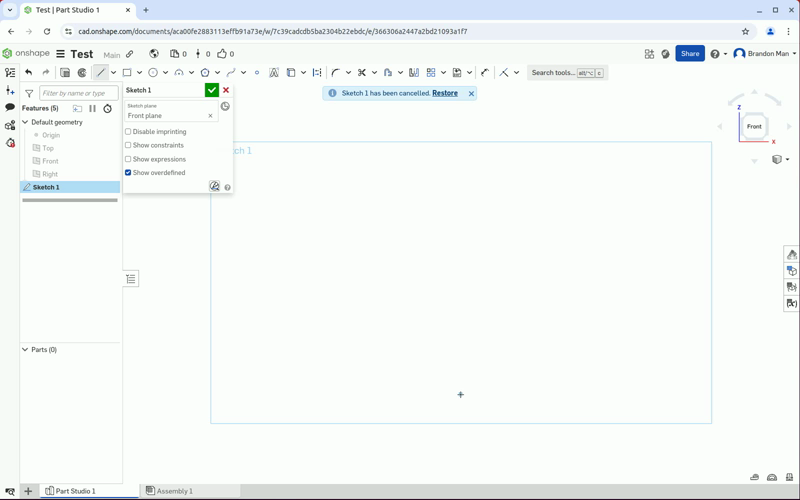
key_down(shift)
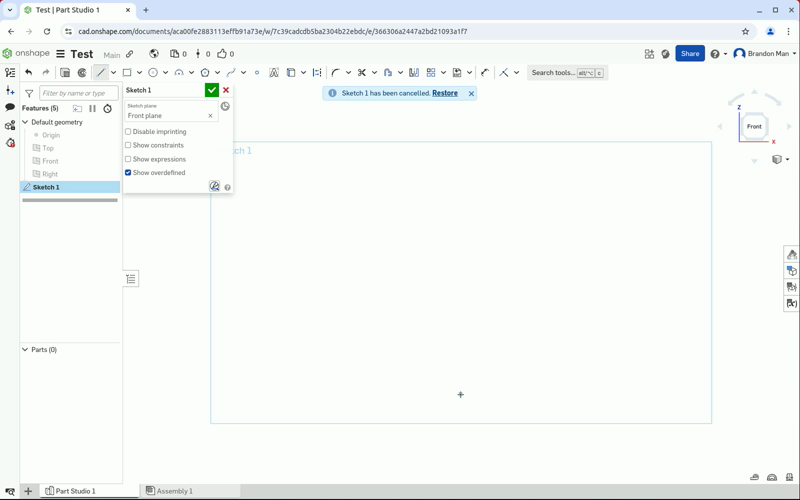
mouse_move(490, 394)
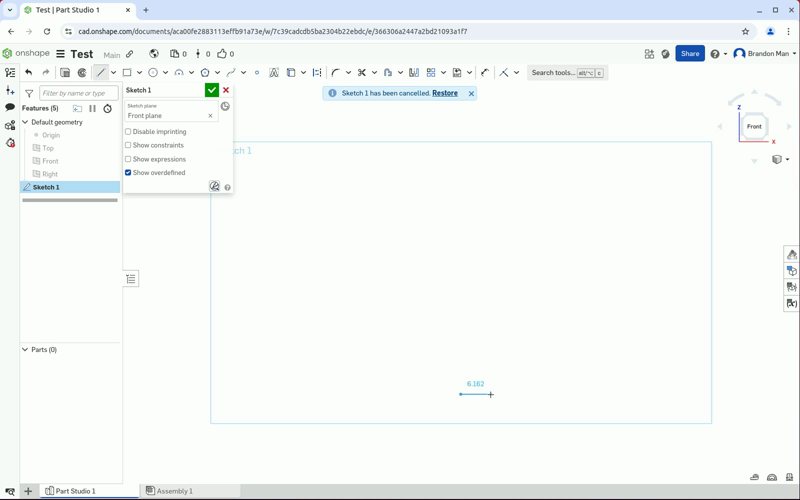
mouse_move(483, 394)
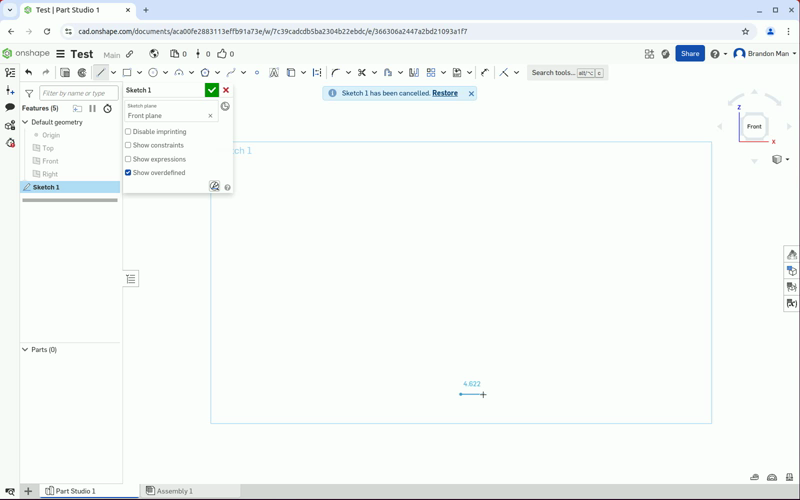
click(483, 394)
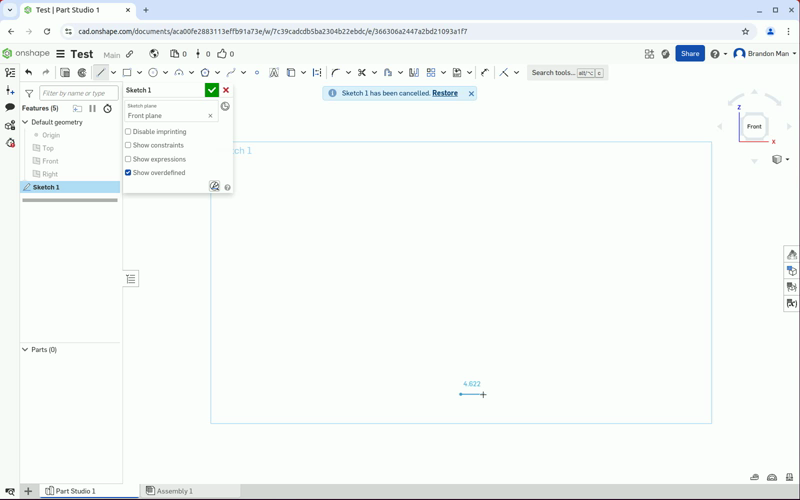
key_up(shift)
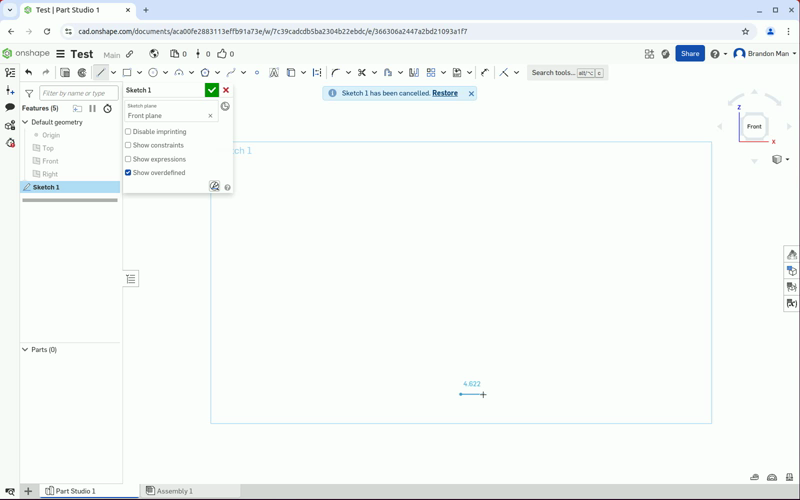
key_down(shift)
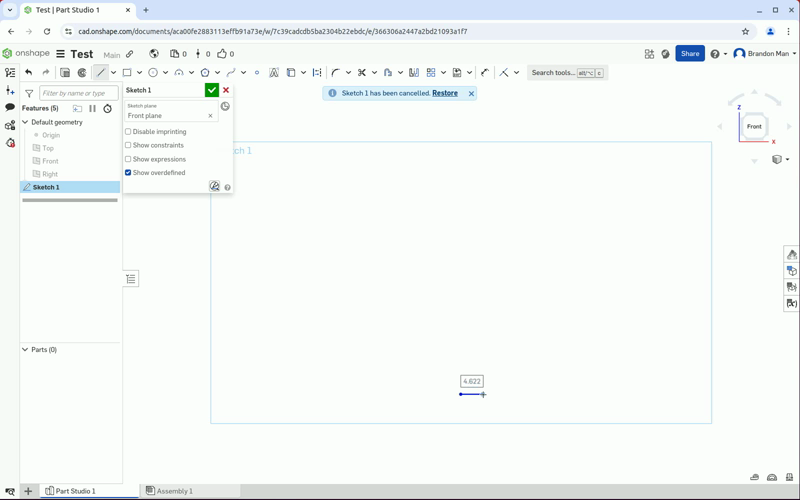
mouse_move(483, 282)
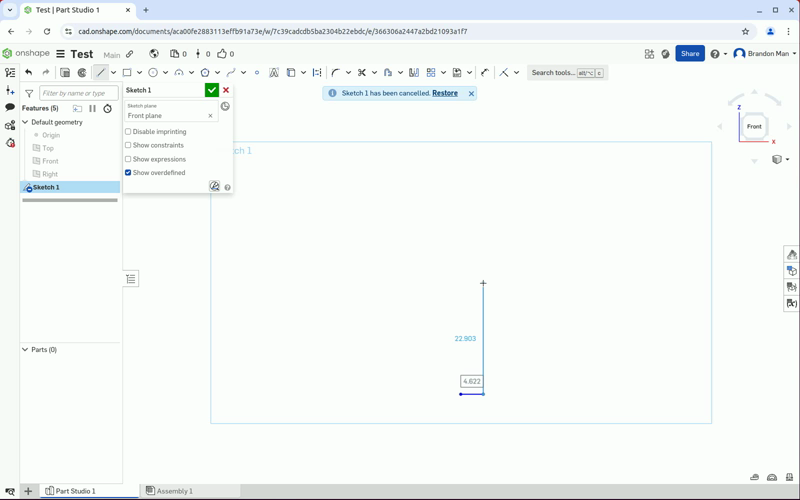
click(483, 282)
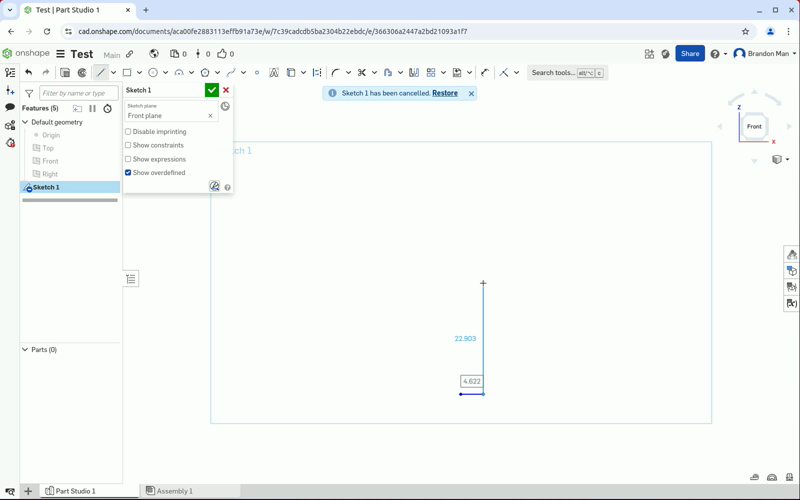
key_up(shift)
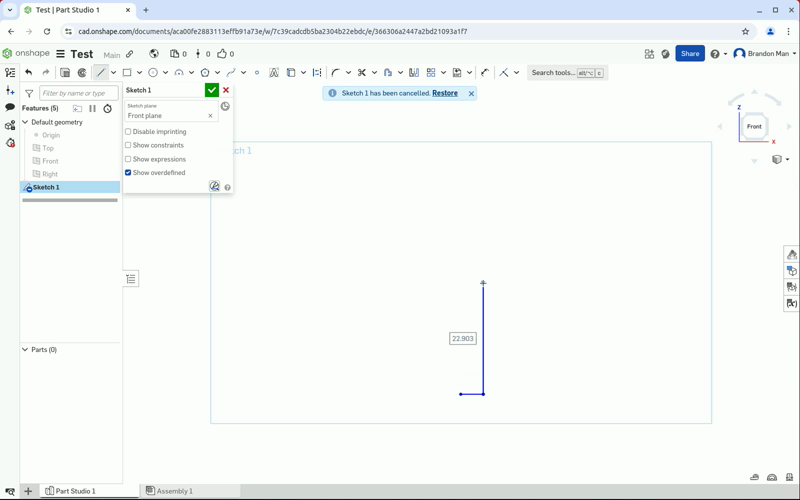
key_down(shift)
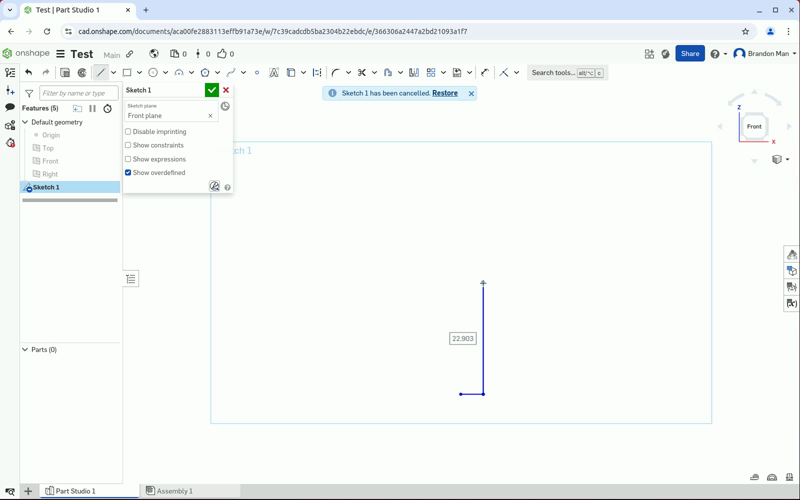
mouse_move(513, 282)
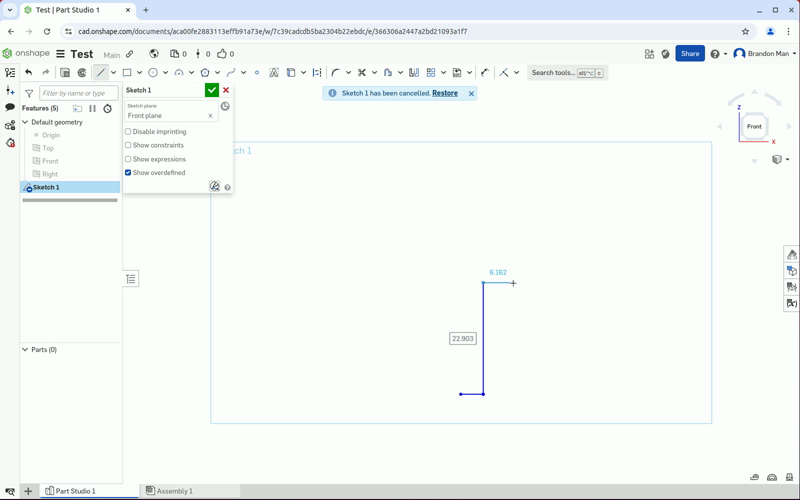
mouse_move(460, 282)
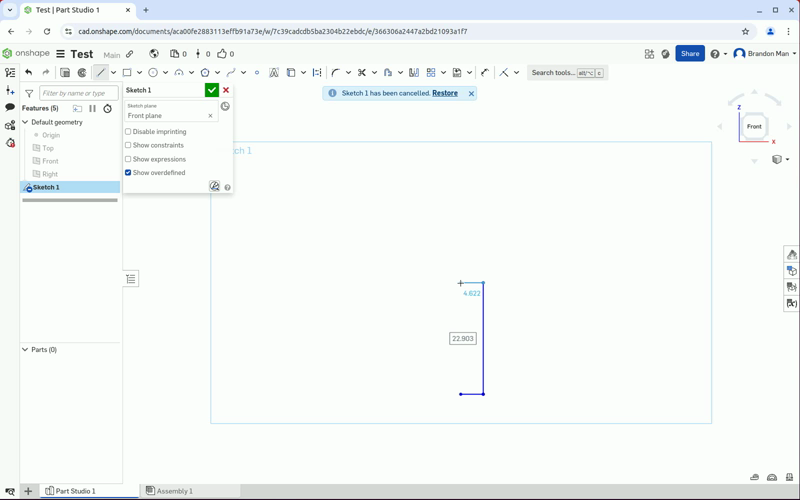
click(460, 282)
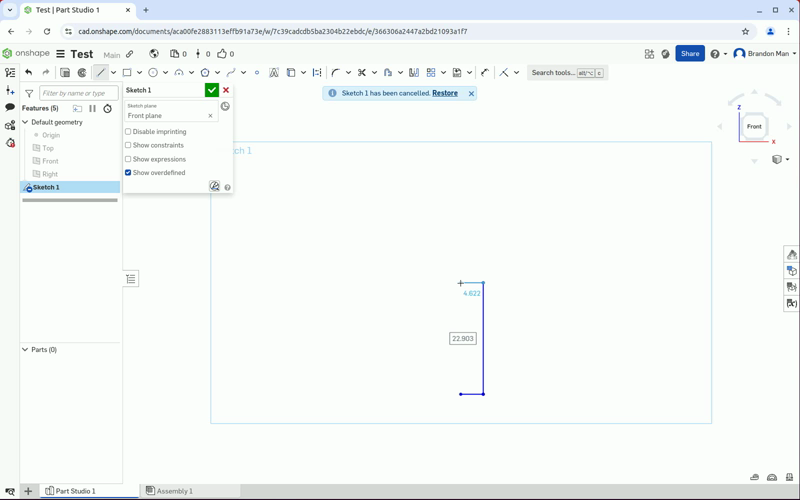
key_up(shift)
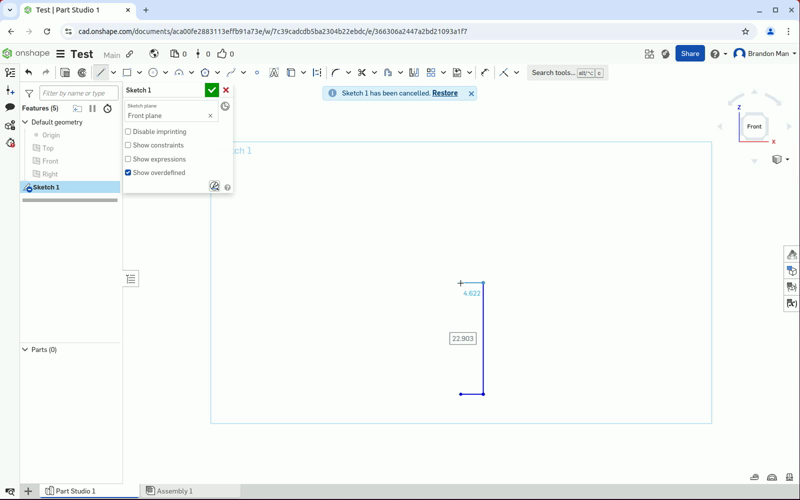
key_down(shift)
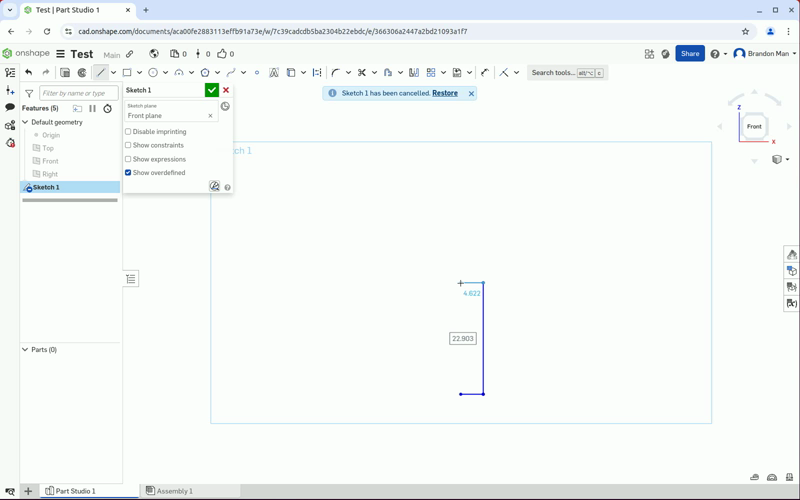
mouse_move(460, 394)
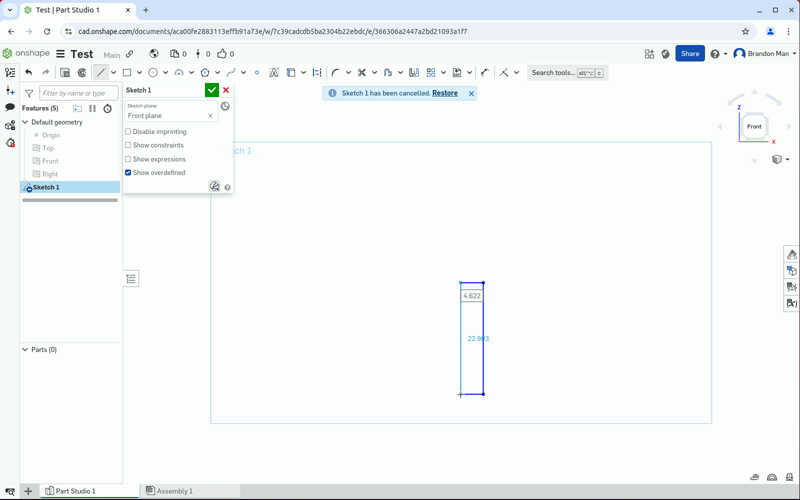
key_up(shift)
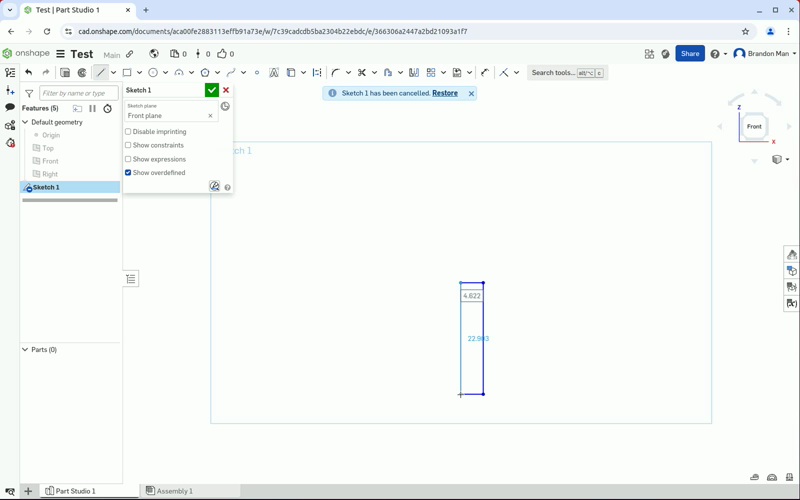
click(460, 394)
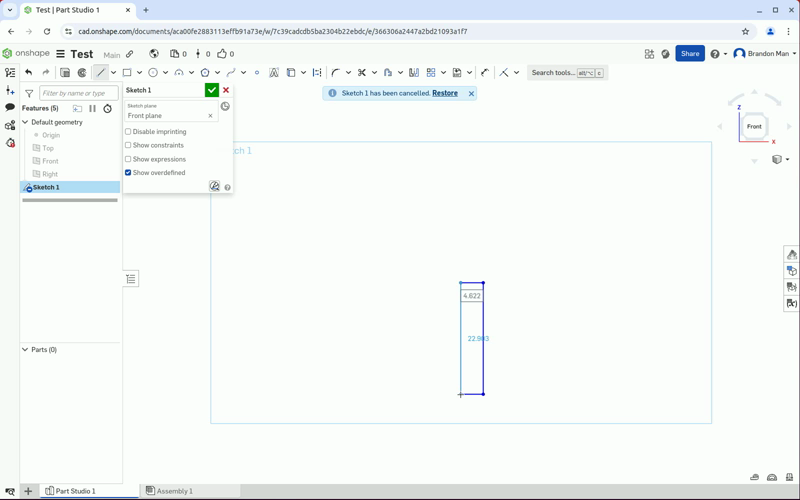
key(esc)
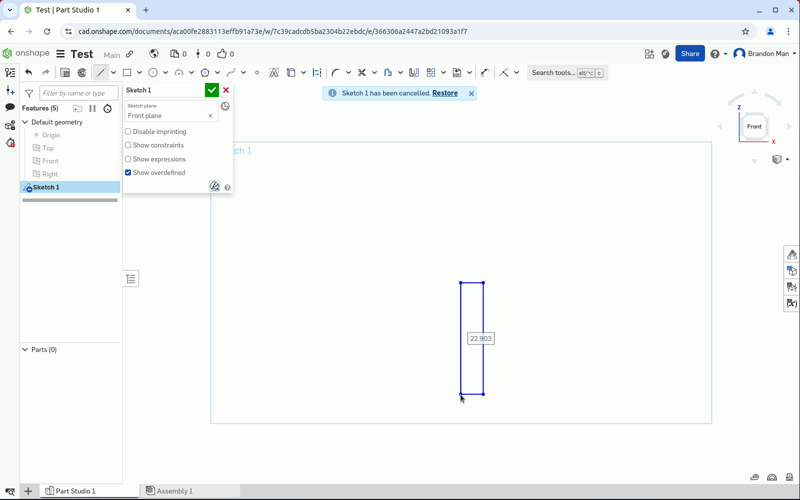
mouse_move(480, 341)
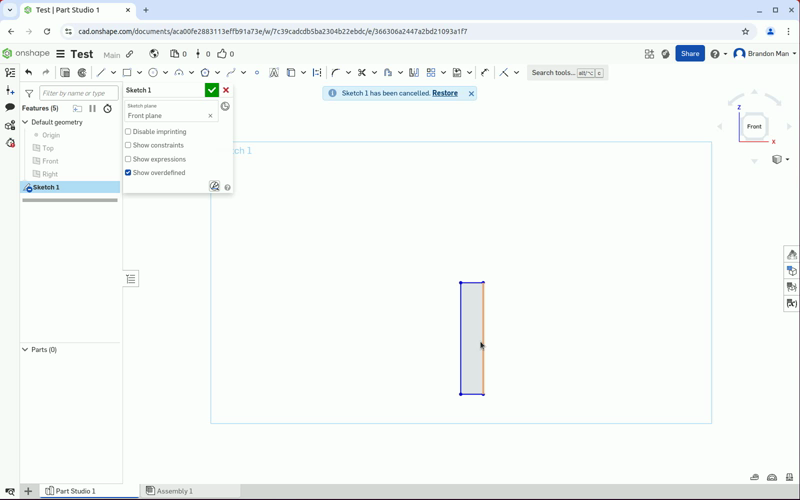
click(480, 341)
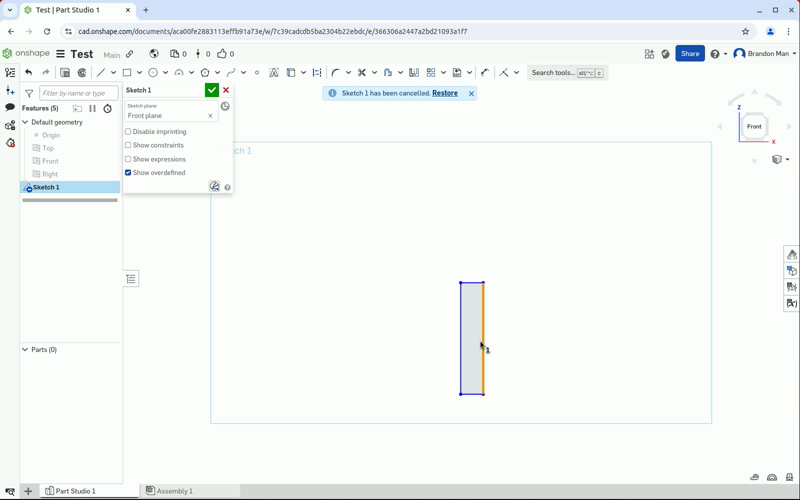
mouse_move(73, 352)
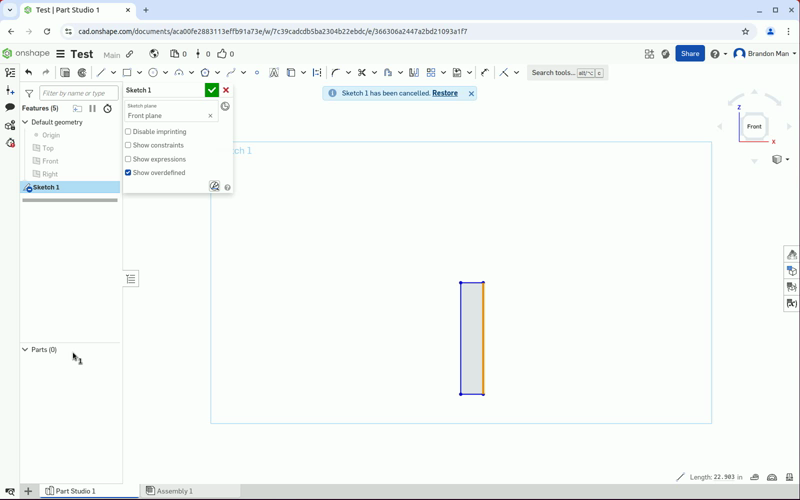
key(shift+y)
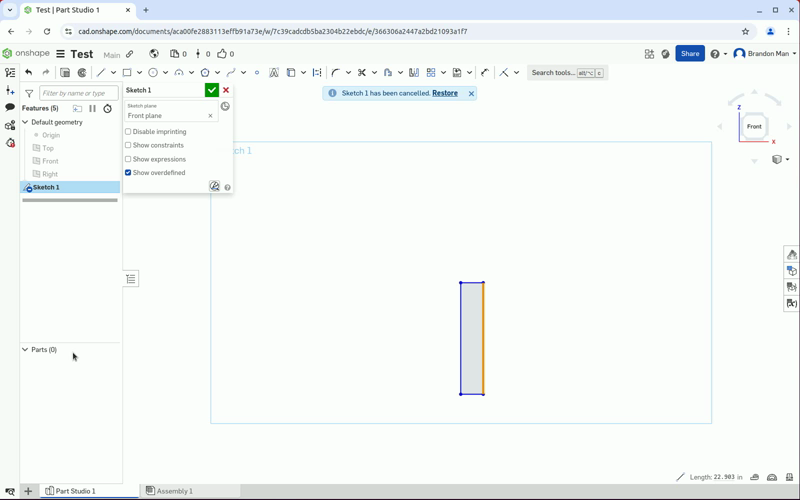
key(shift+e)
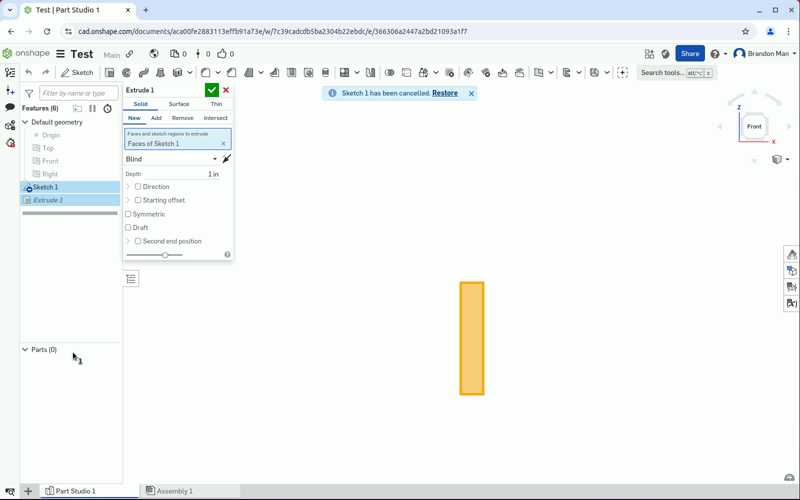
mouse_move(143, 106)
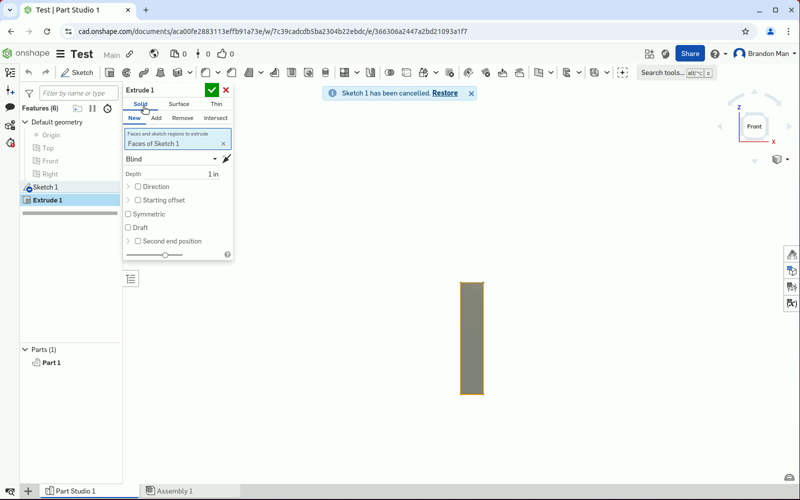
click(143, 106)
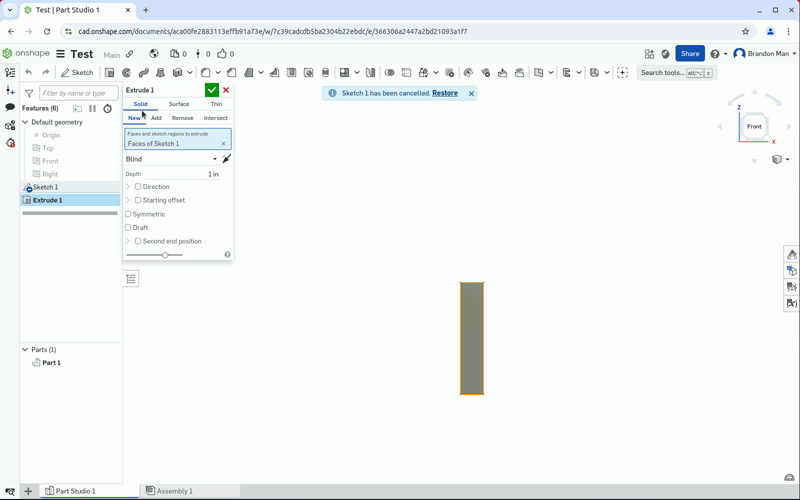
mouse_move(137, 120)
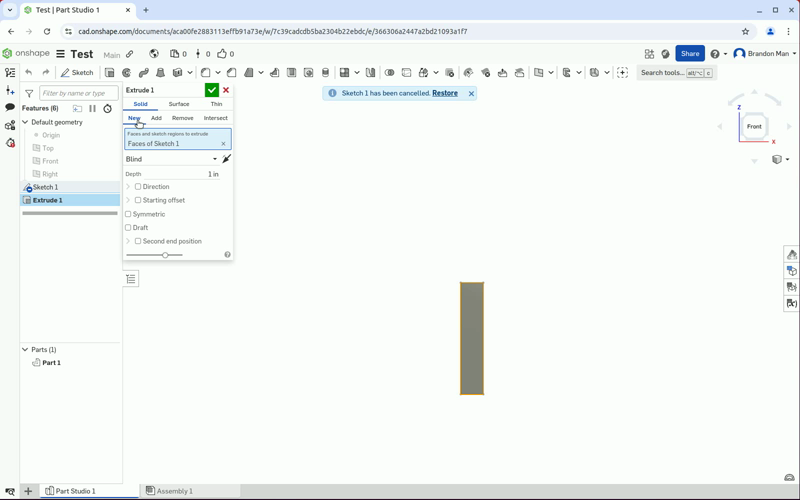
click(137, 120)
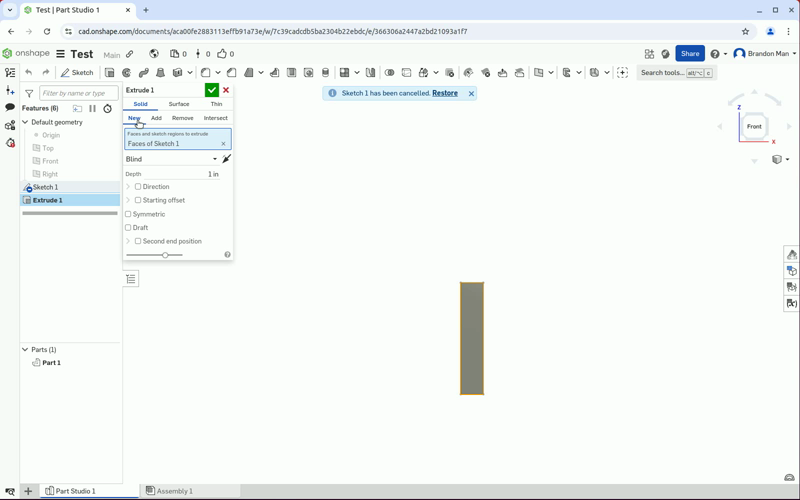
key(tab, 4)
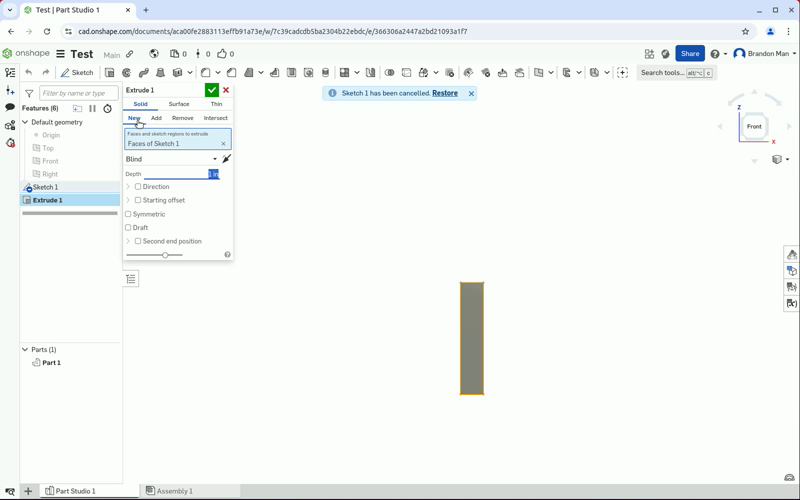
text(22.868)
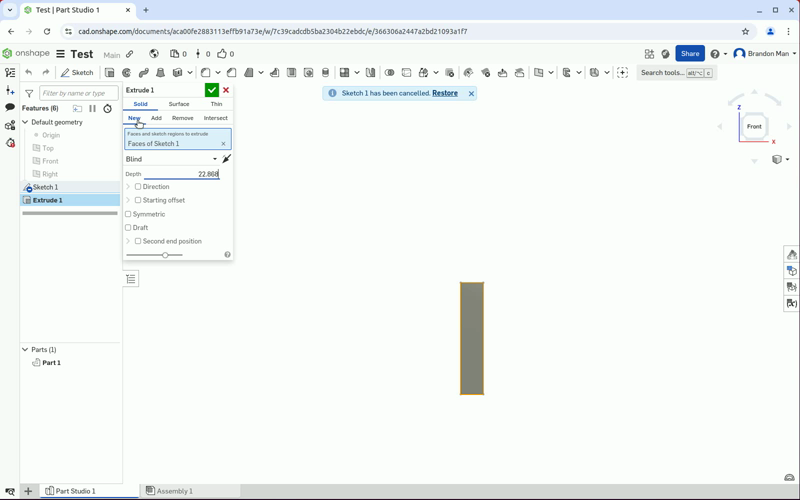
key(enter)
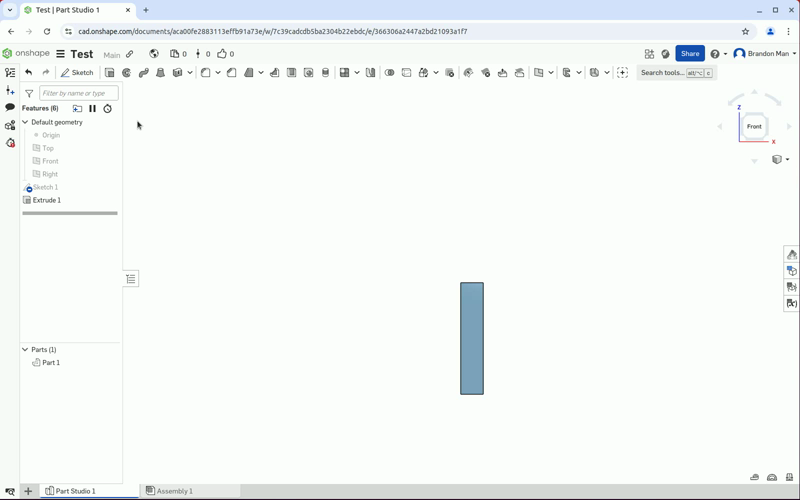
key(shift+h)
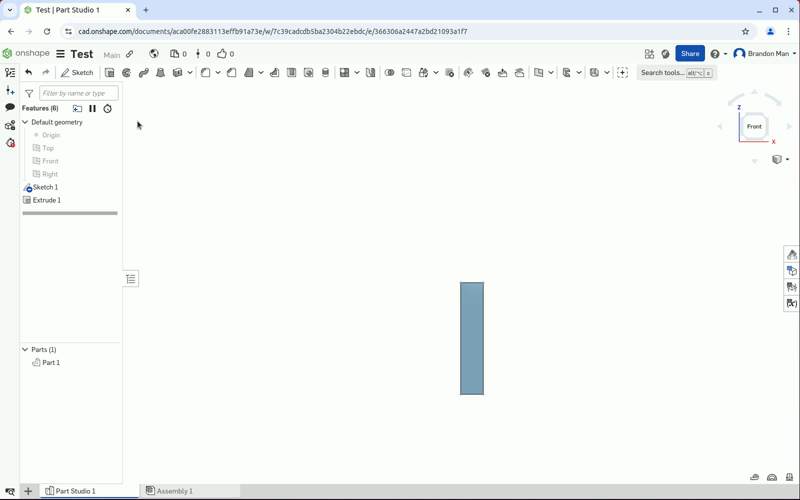
key(shift+h)
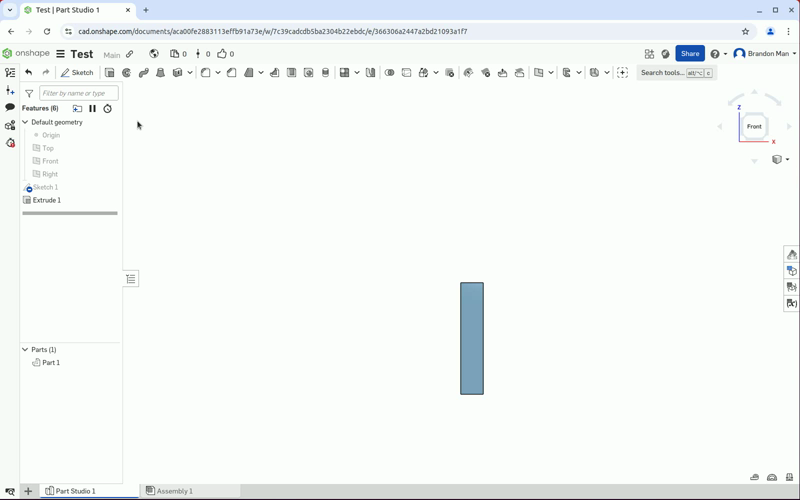
mouse_move(73, 189)
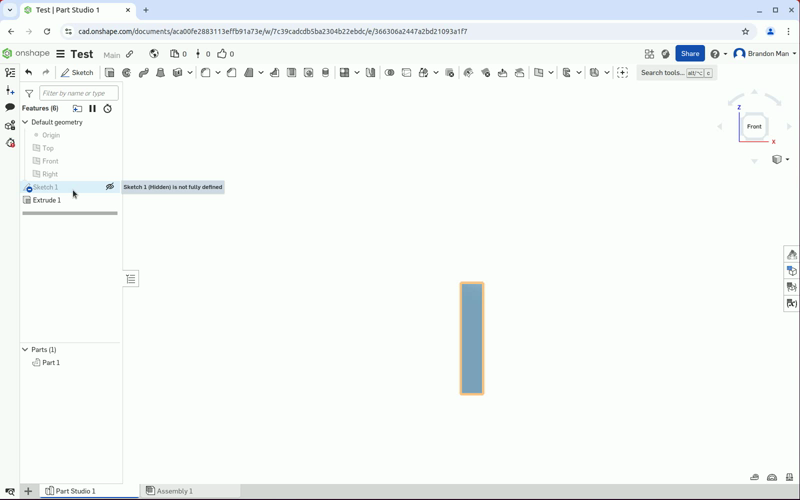
click(73, 189)
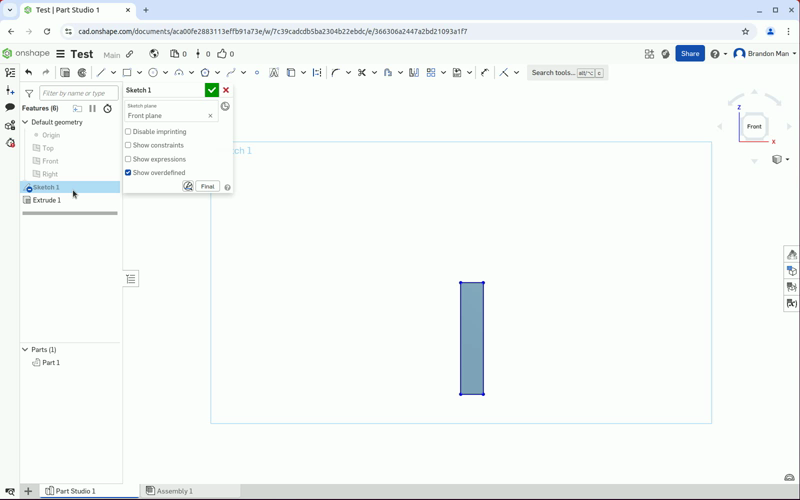
mouse_move(229, 92)
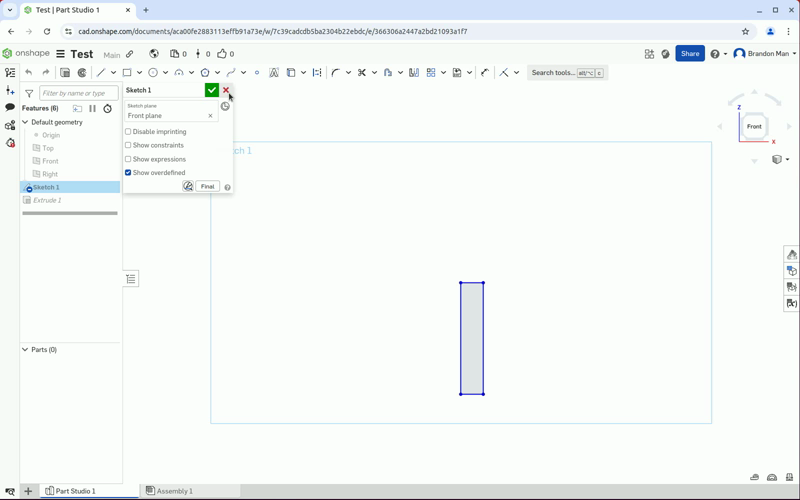
click(229, 92)
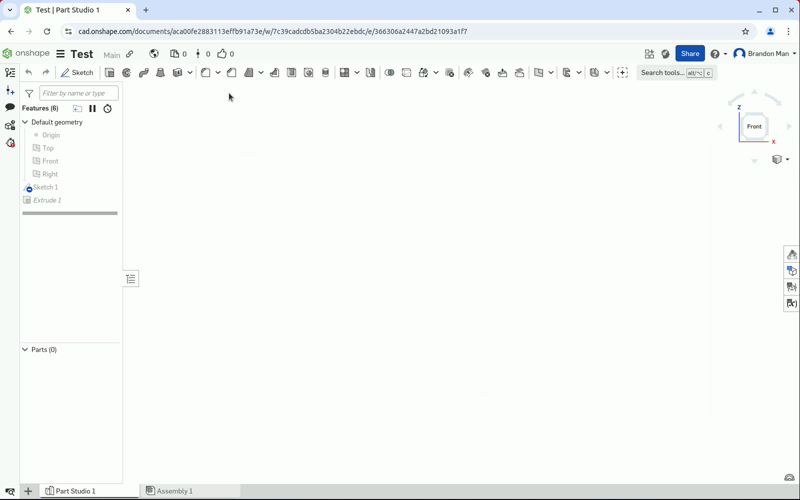
mouse_move(73, 352)
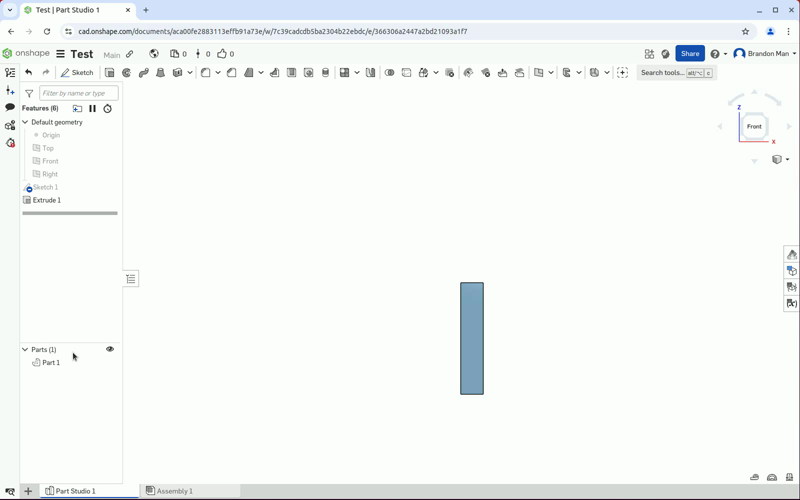
key(y)
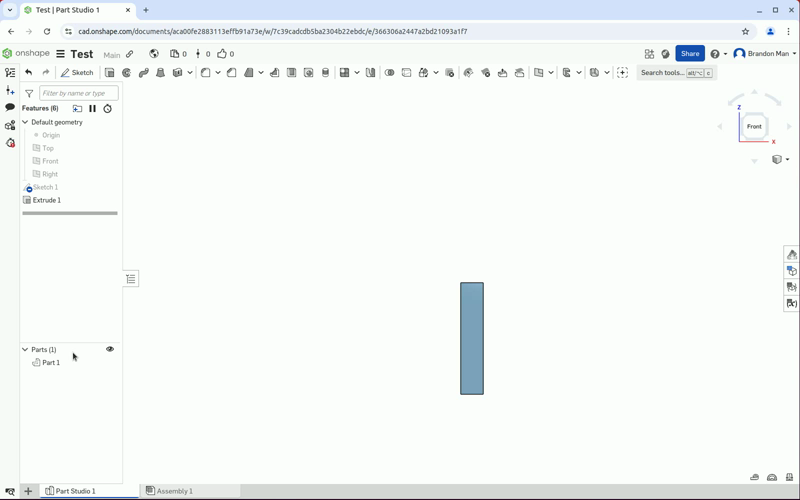
key(shift+p)
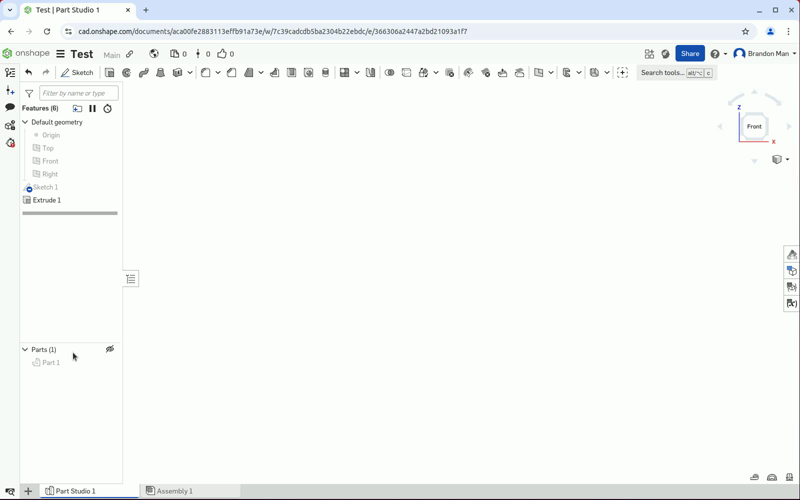
key(space)
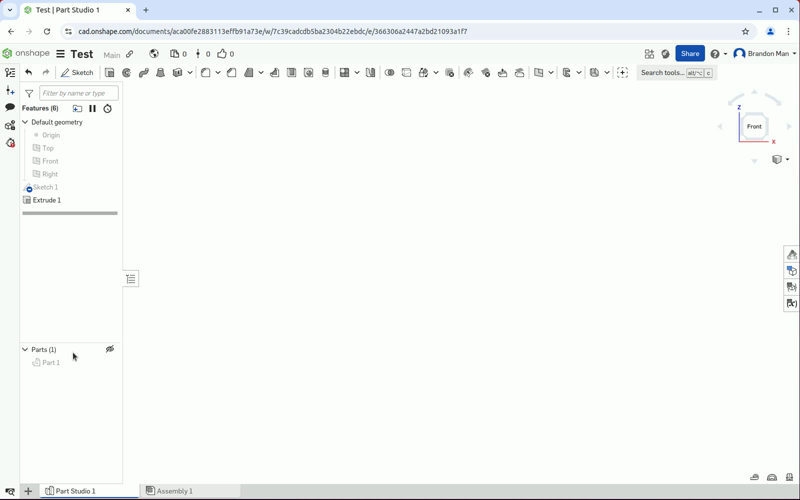
key_down(shift)
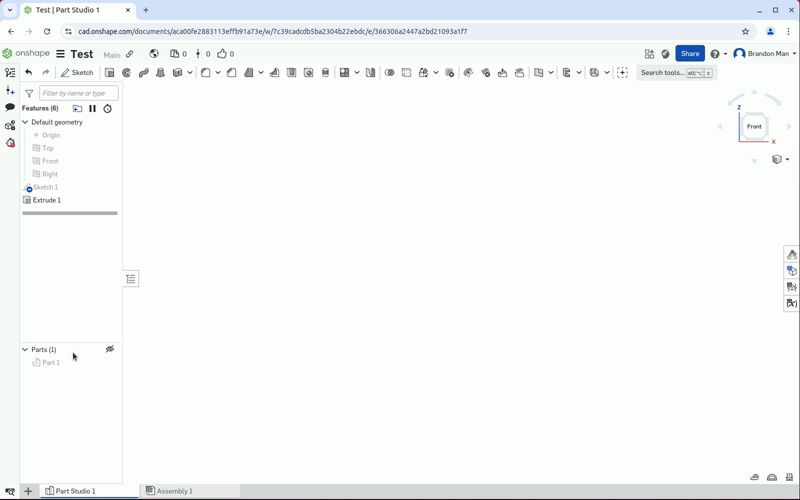
key(left)
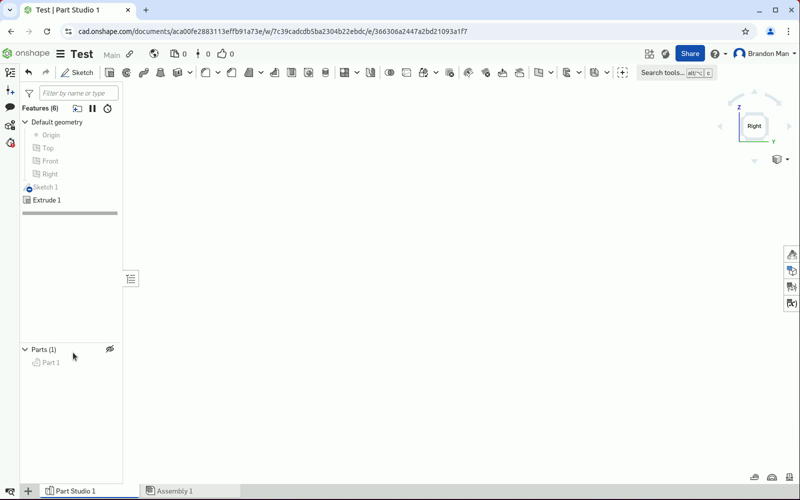
key_up(shift)
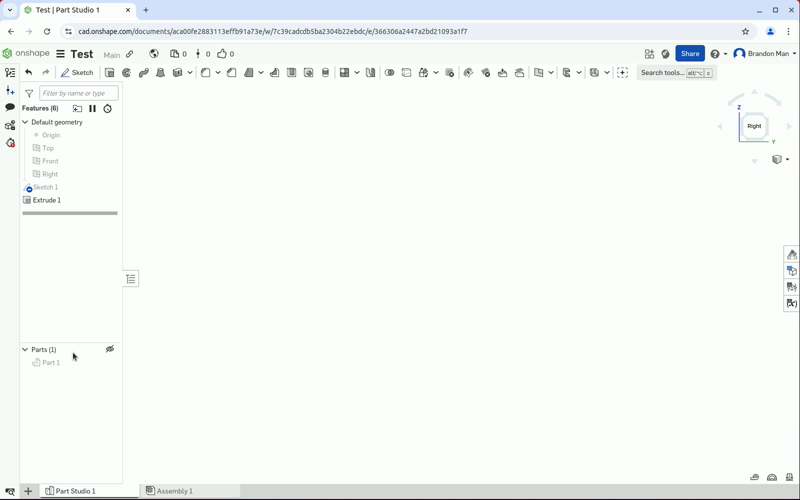
mouse_move(73, 352)
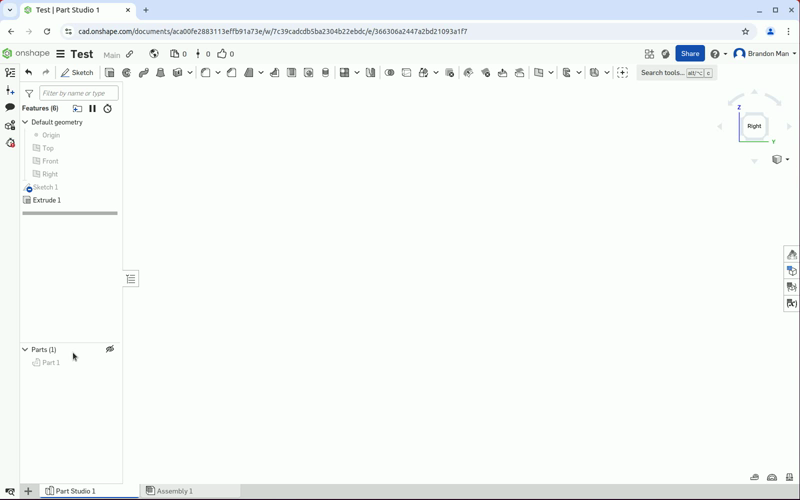
key(shift+y)
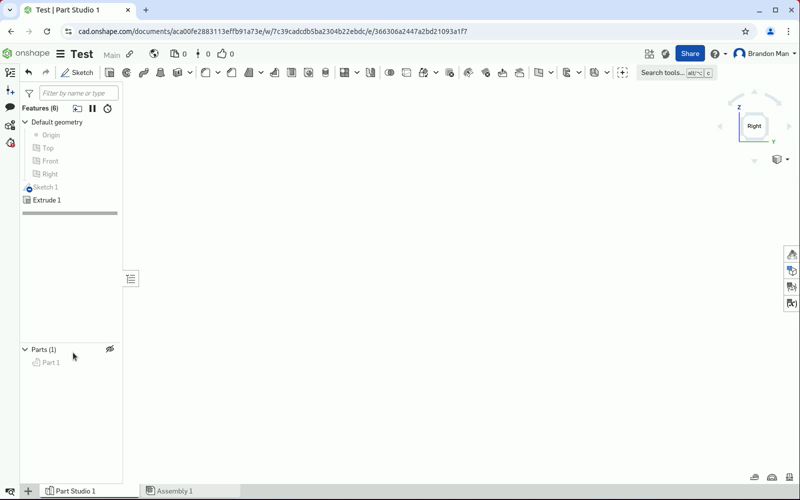
key(shift+s)
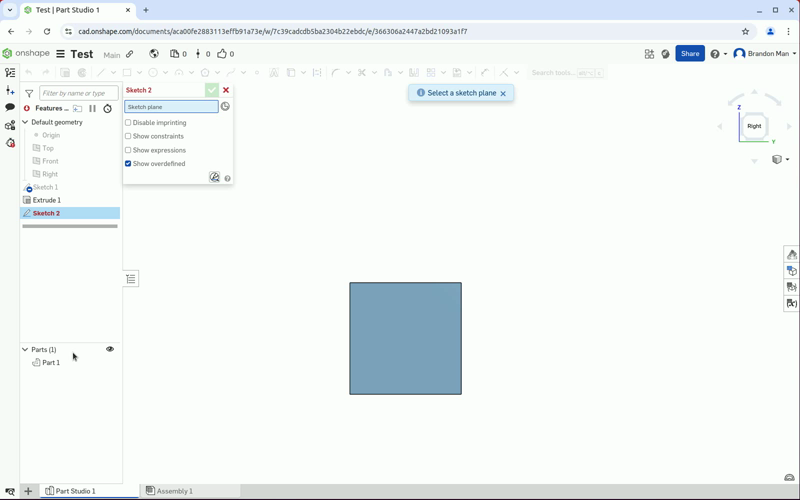
mouse_move(73, 176)
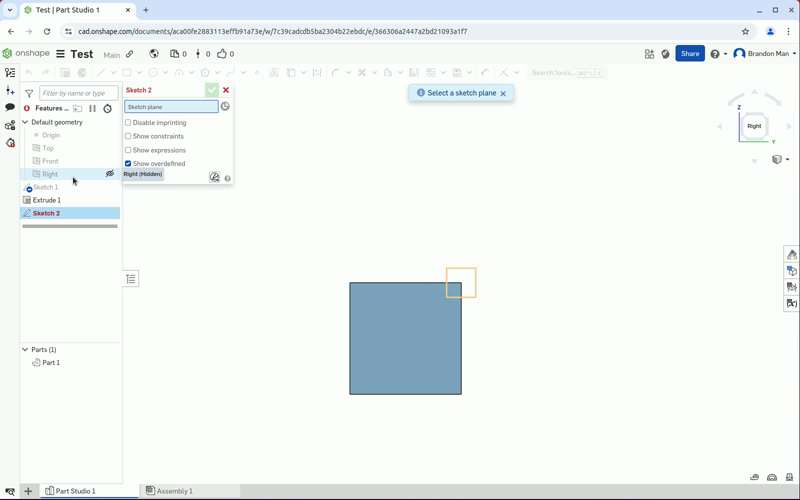
click(73, 176)
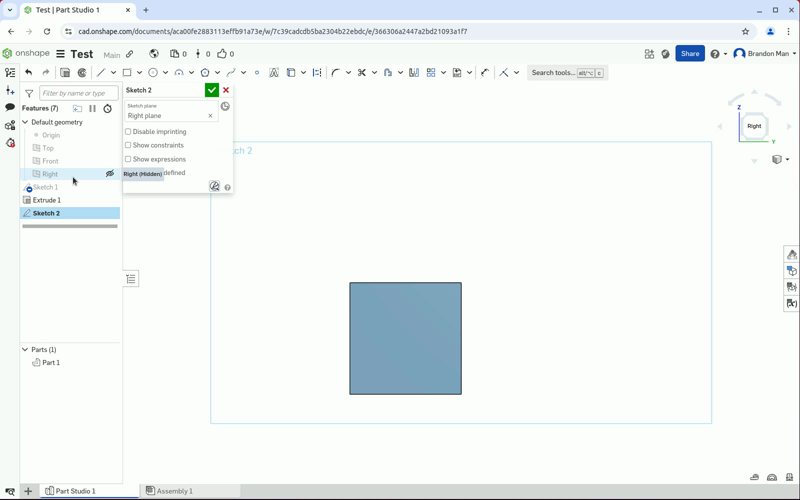
mouse_move(73, 352)
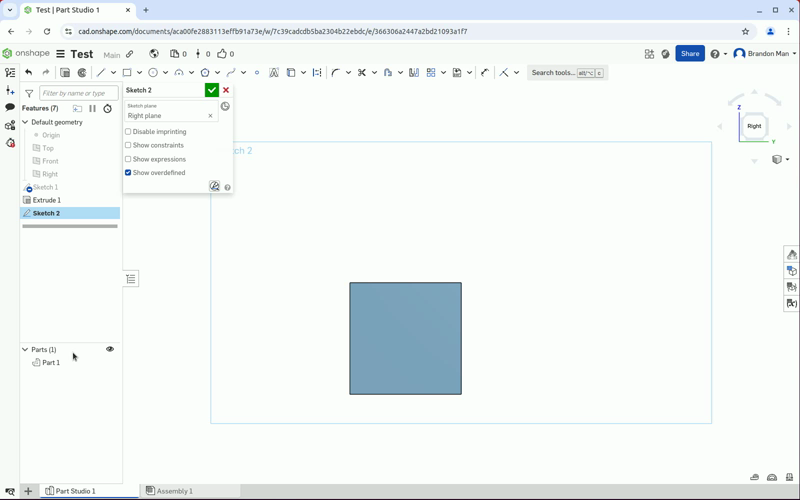
key(y)
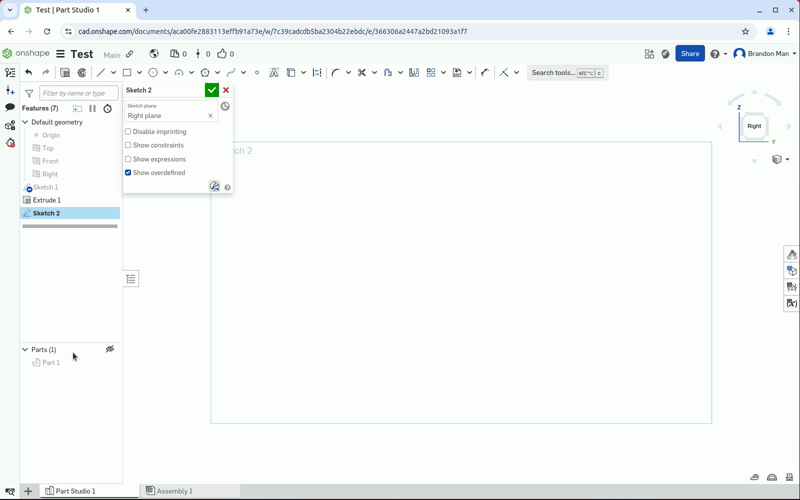
key(l)
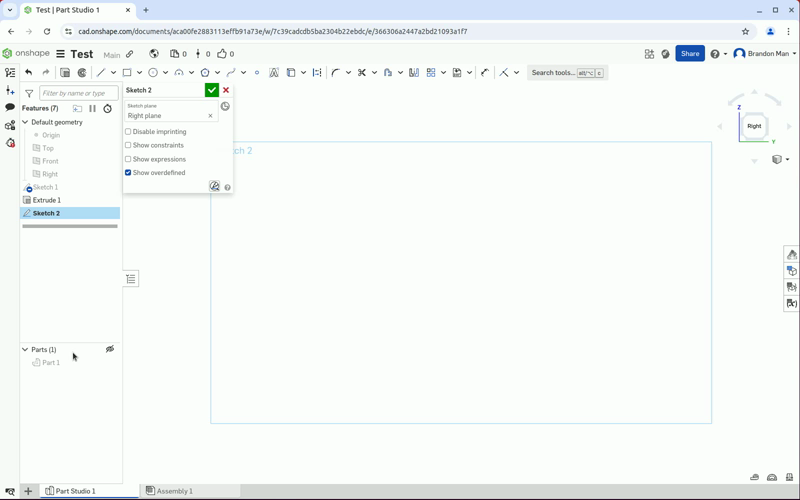
key_down(shift)
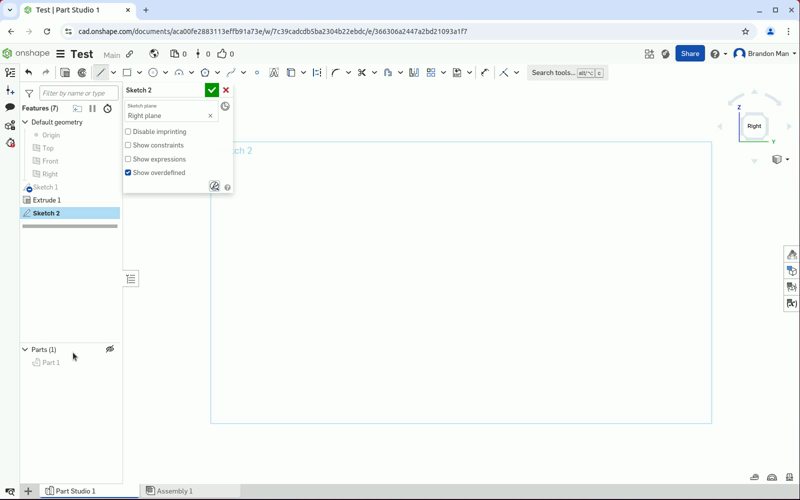
mouse_move(438, 394)
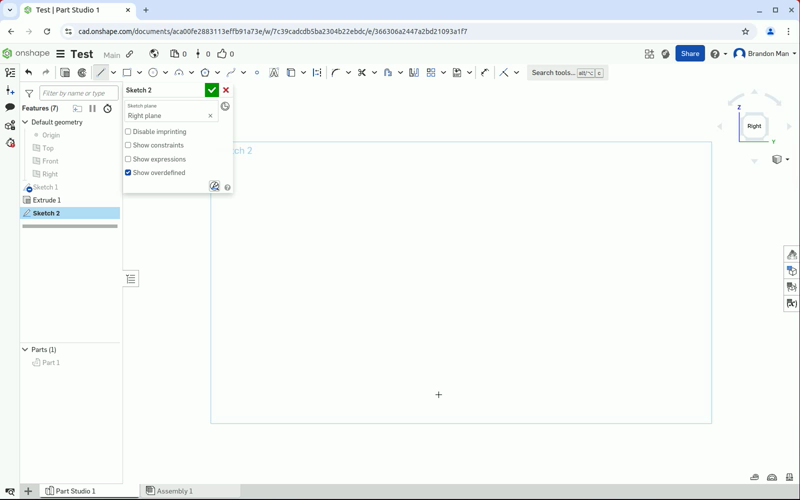
click(438, 394)
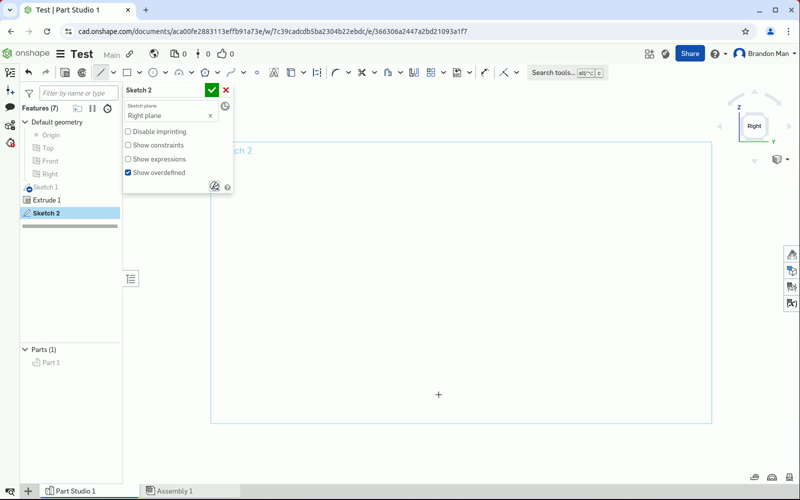
key_up(shift)
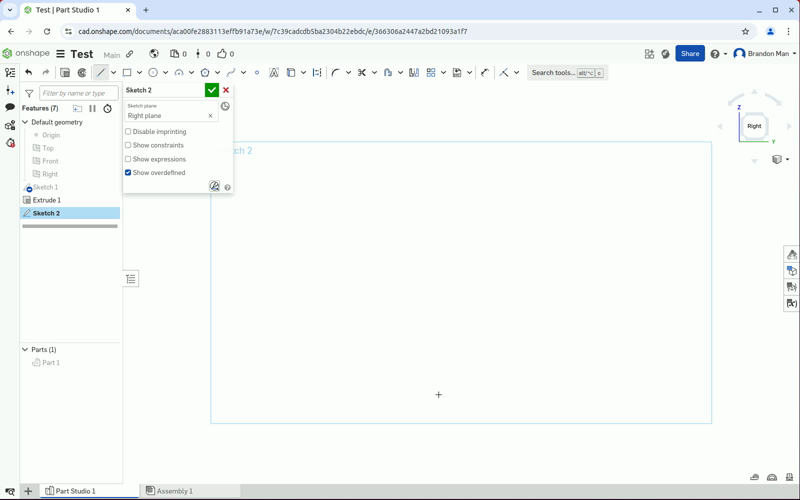
key_down(shift)
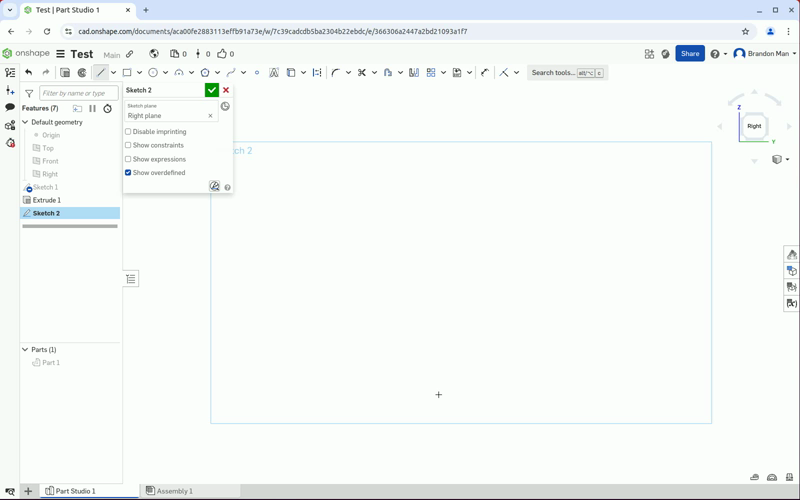
mouse_move(468, 394)
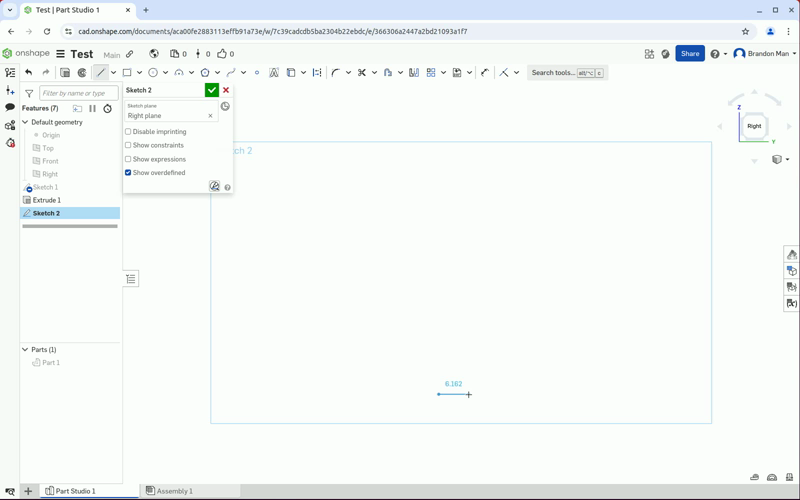
mouse_move(460, 394)
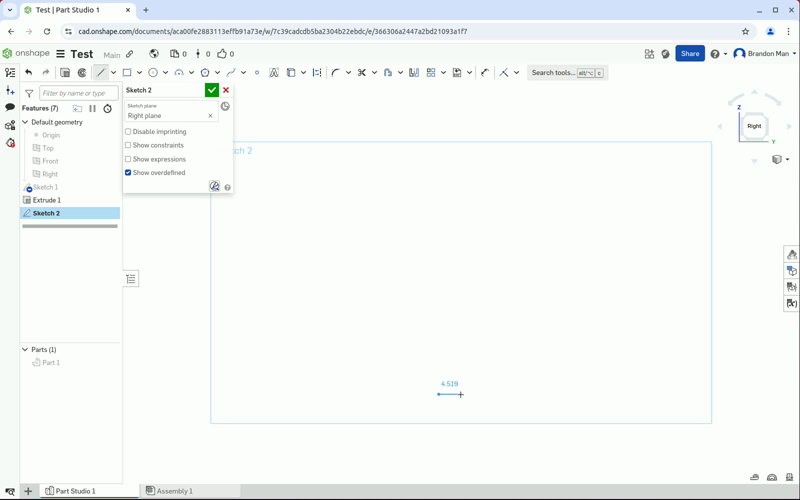
click(460, 394)
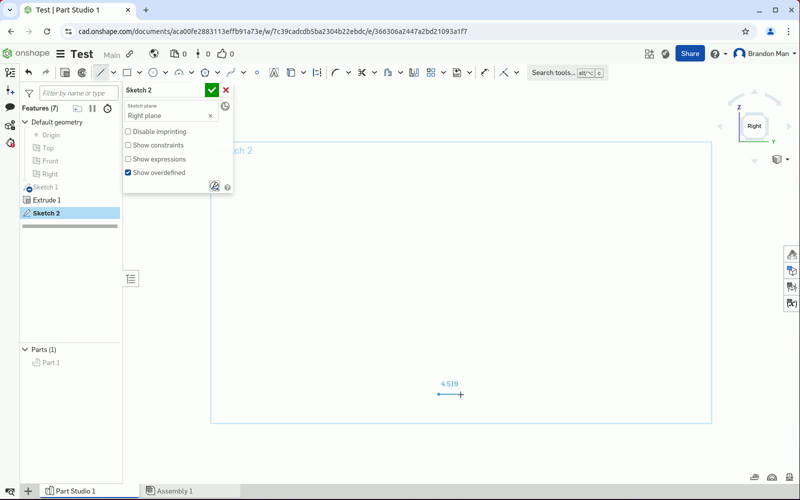
key_up(shift)
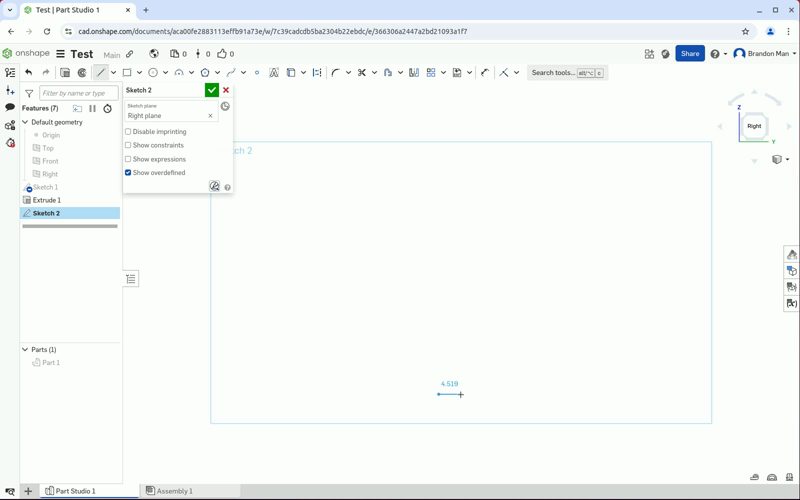
key_down(shift)
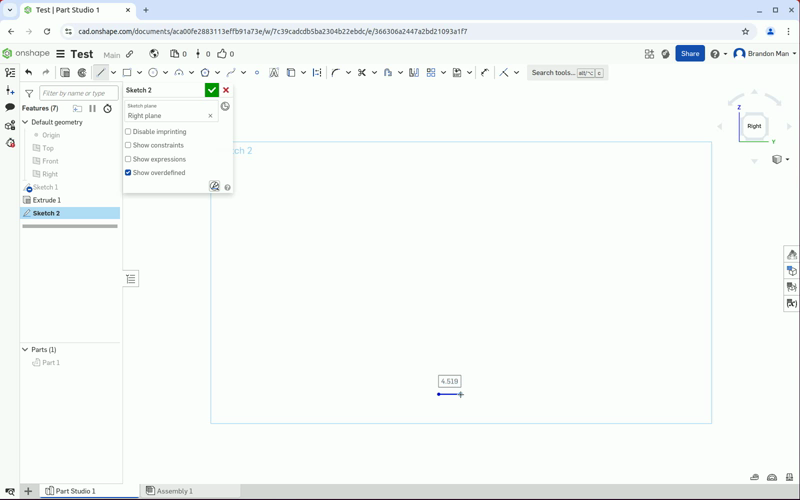
mouse_move(460, 282)
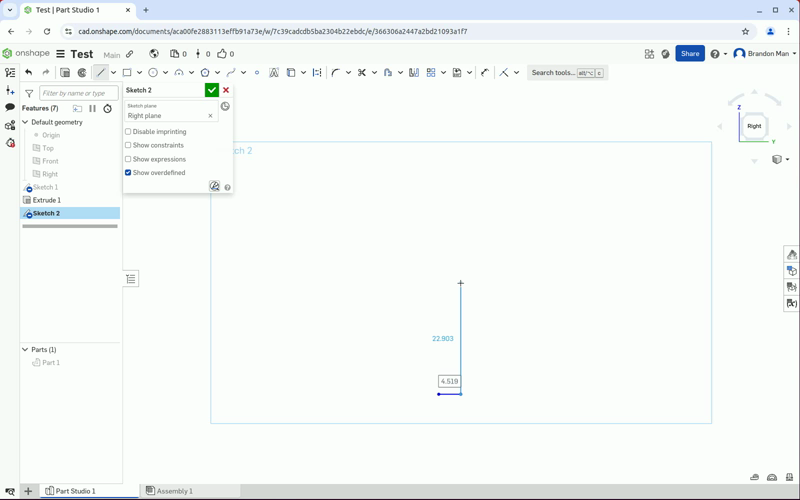
click(460, 282)
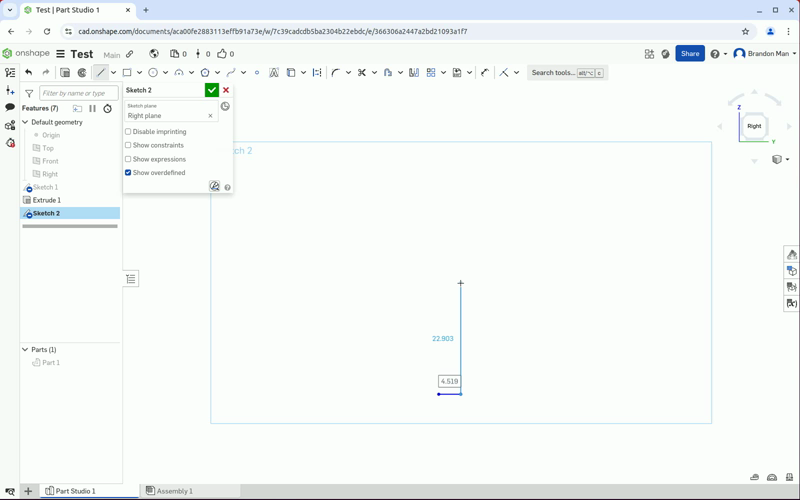
key_up(shift)
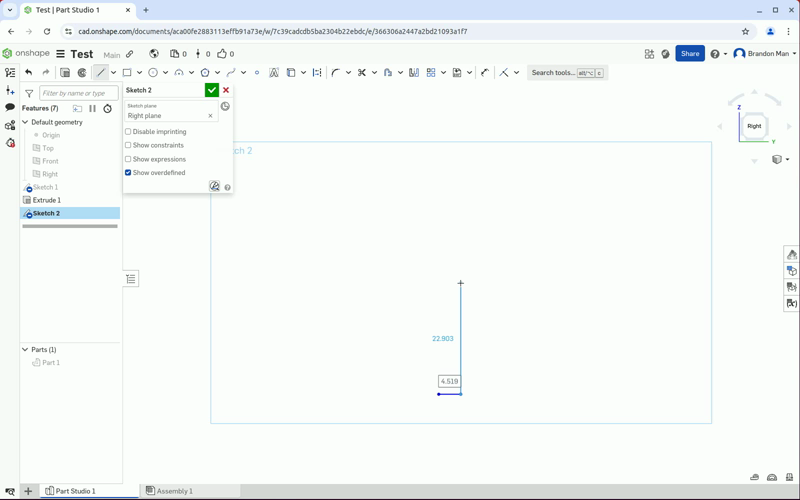
key_down(shift)
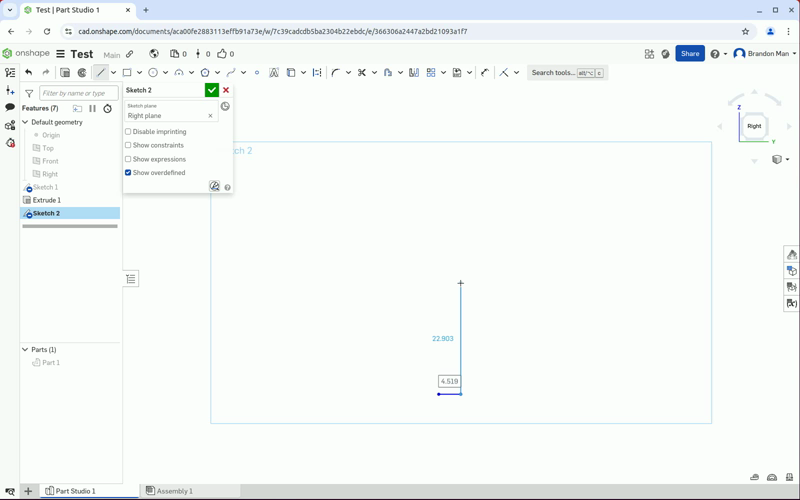
mouse_move(490, 282)
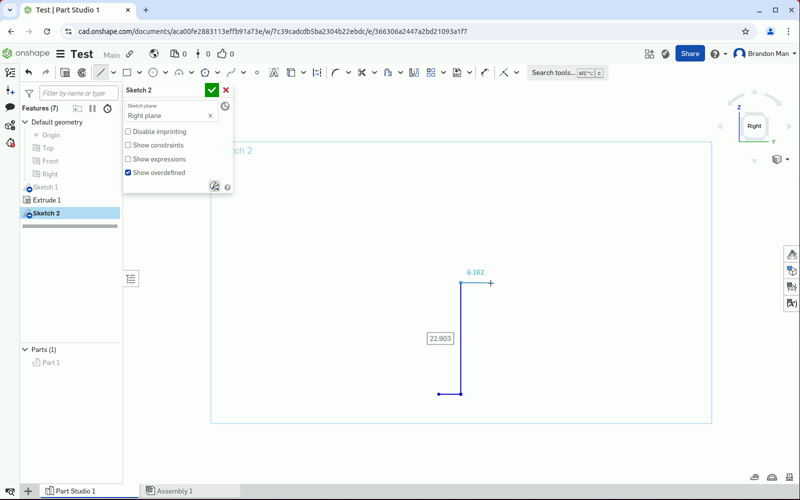
mouse_move(438, 282)
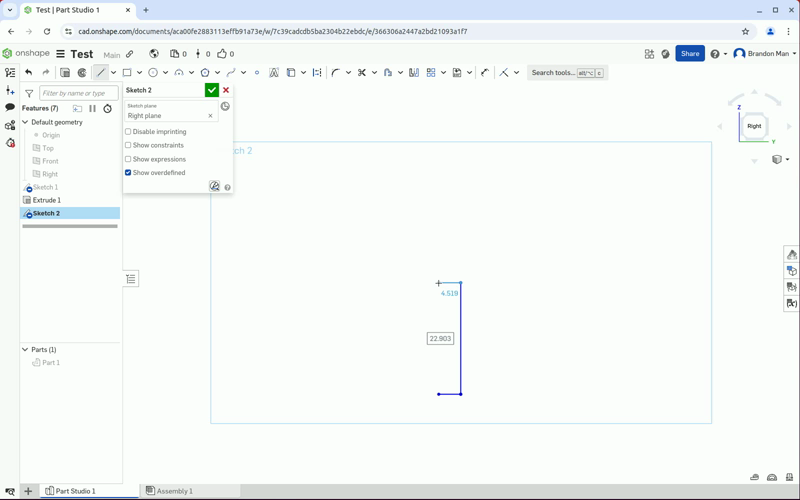
click(438, 282)
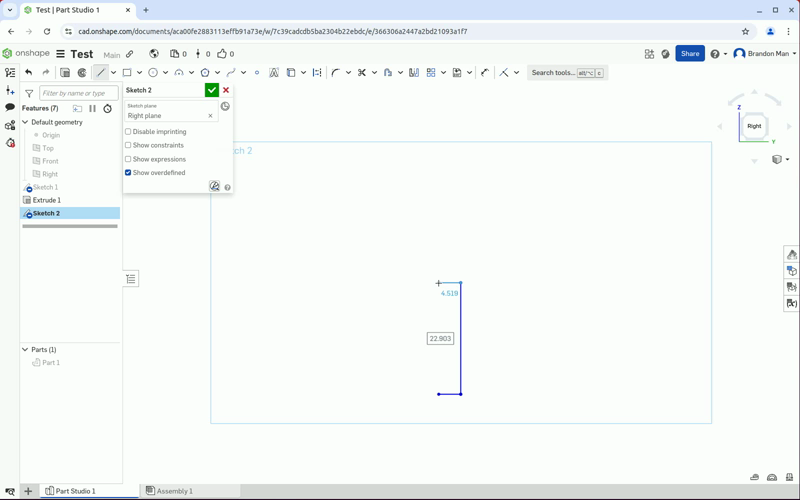
key_up(shift)
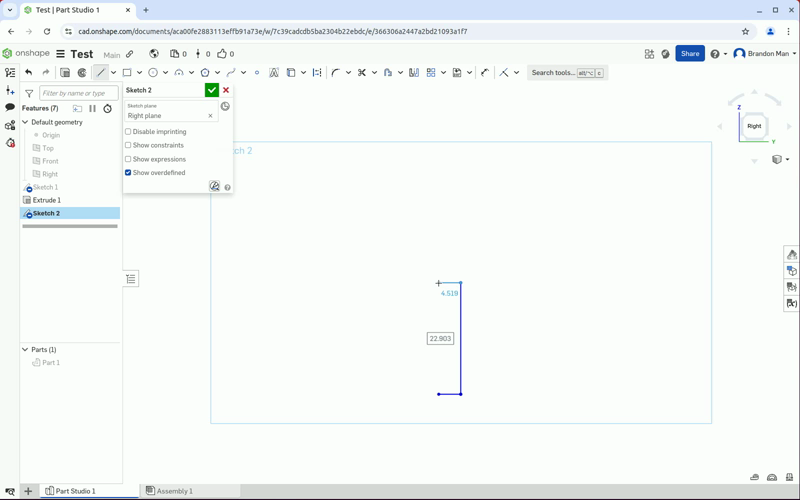
key_down(shift)
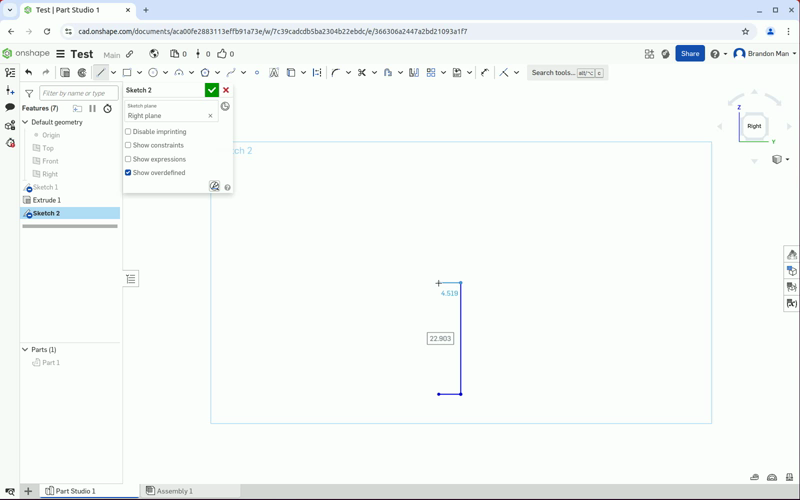
mouse_move(438, 394)
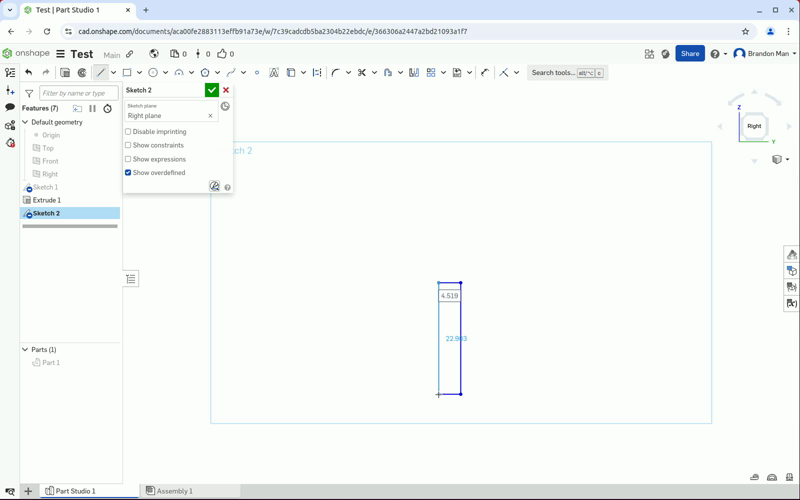
key_up(shift)
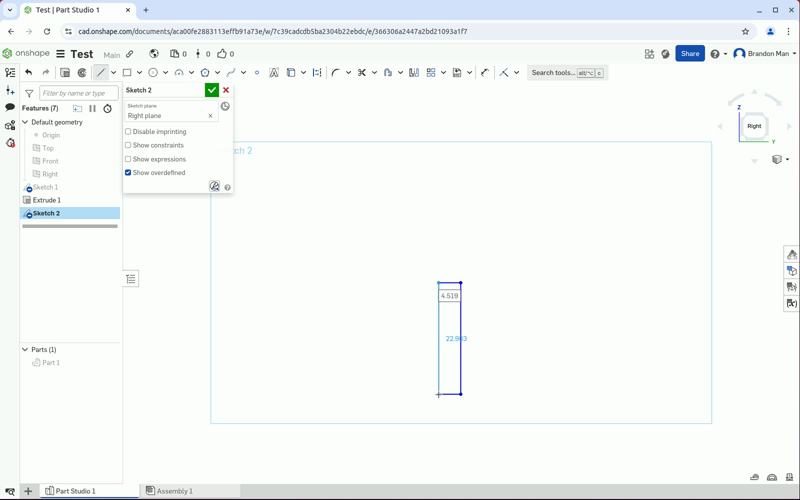
click(438, 394)
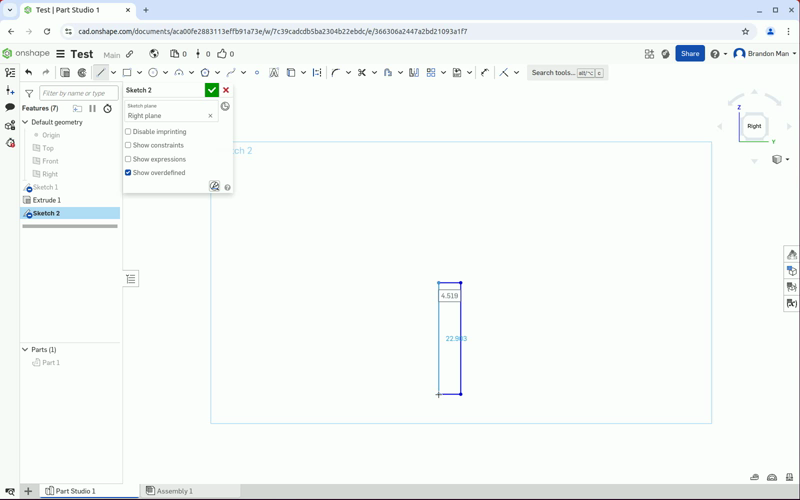
key(esc)
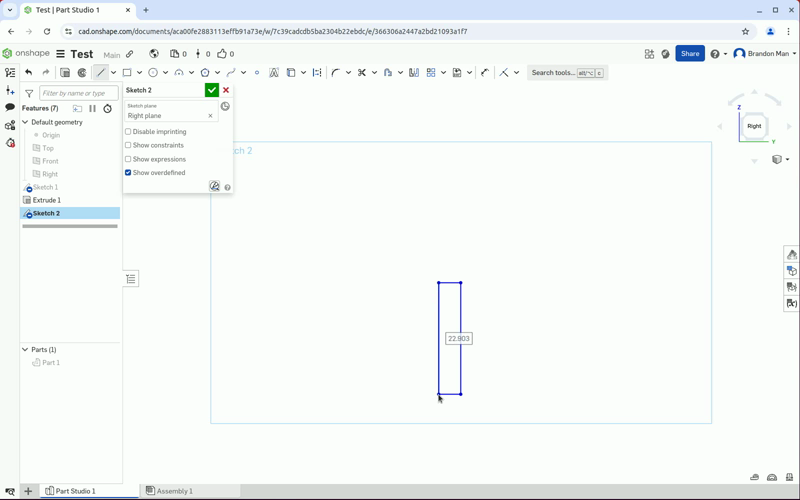
mouse_move(445, 341)
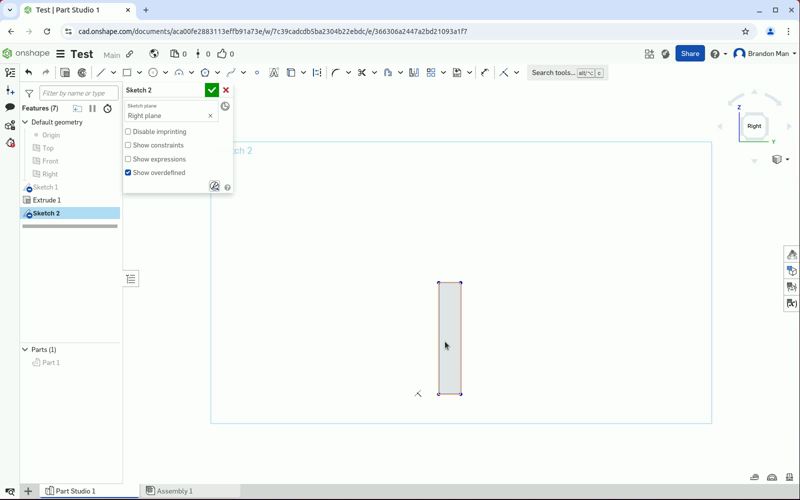
click(445, 341)
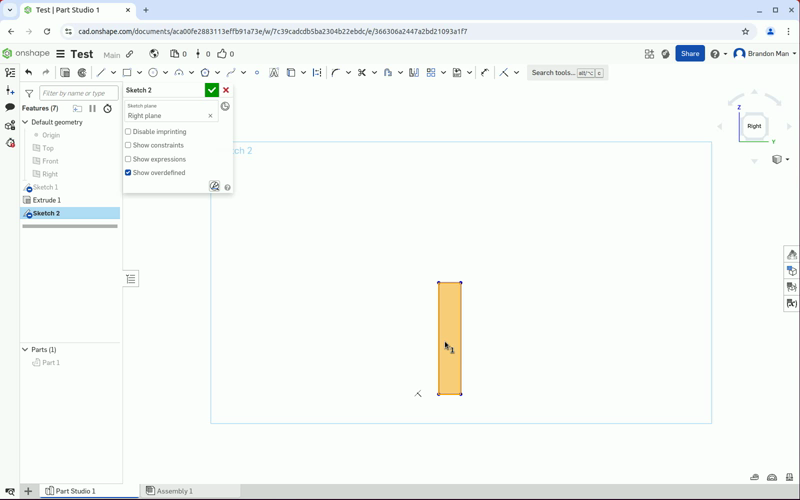
mouse_move(73, 352)
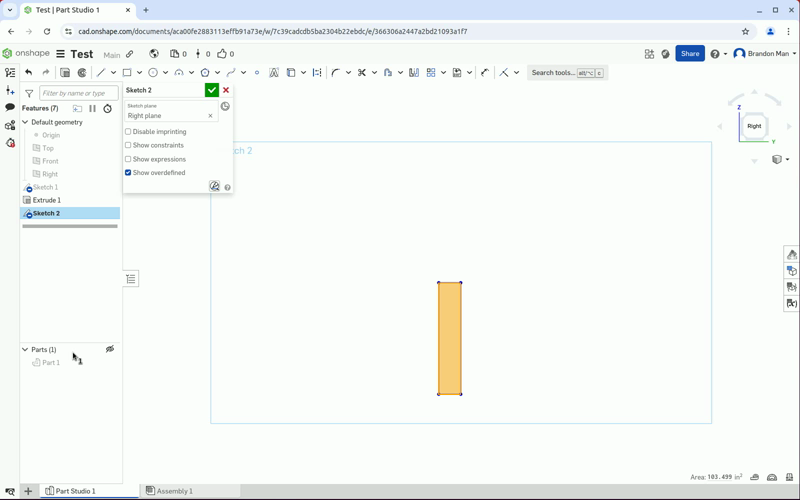
key(shift+y)
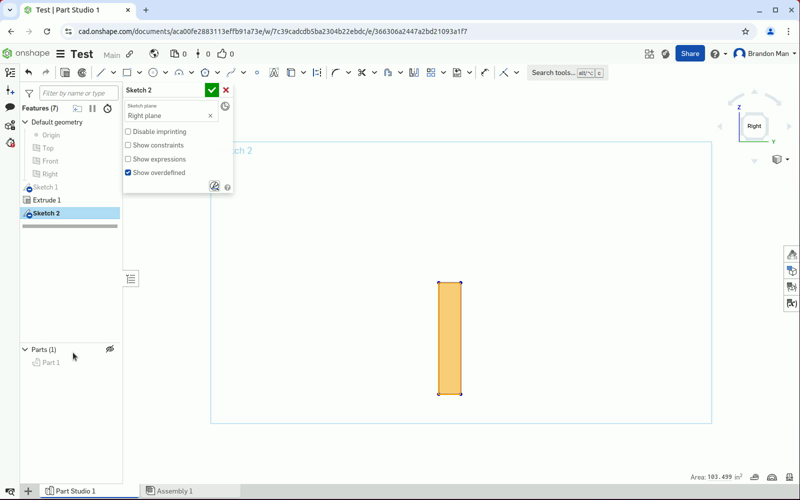
key(shift+e)
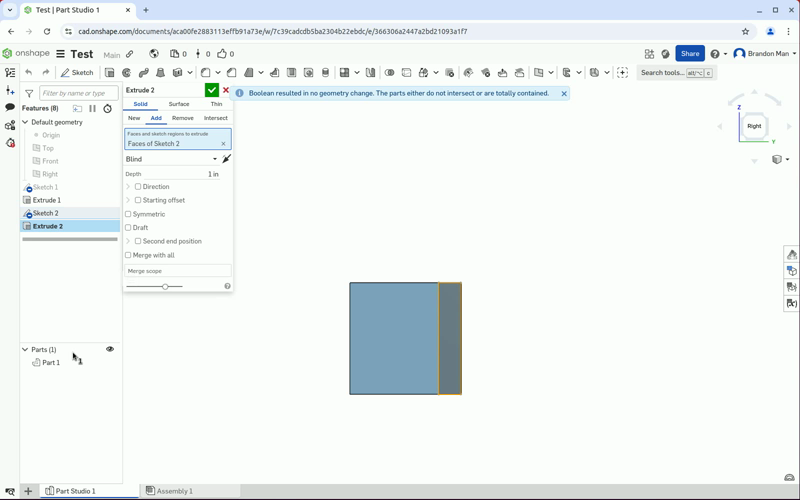
mouse_move(143, 106)
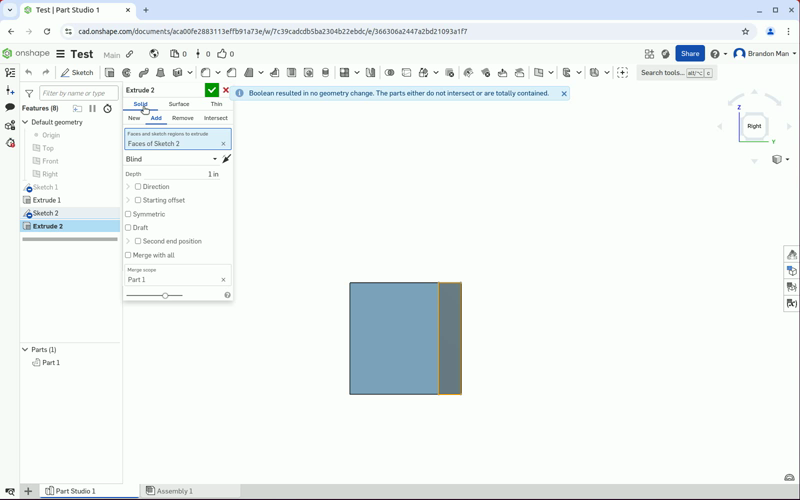
click(143, 106)
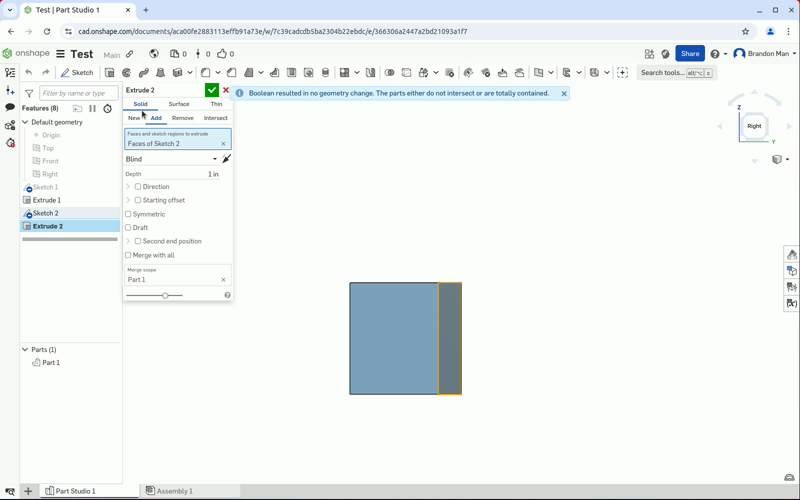
mouse_move(137, 120)
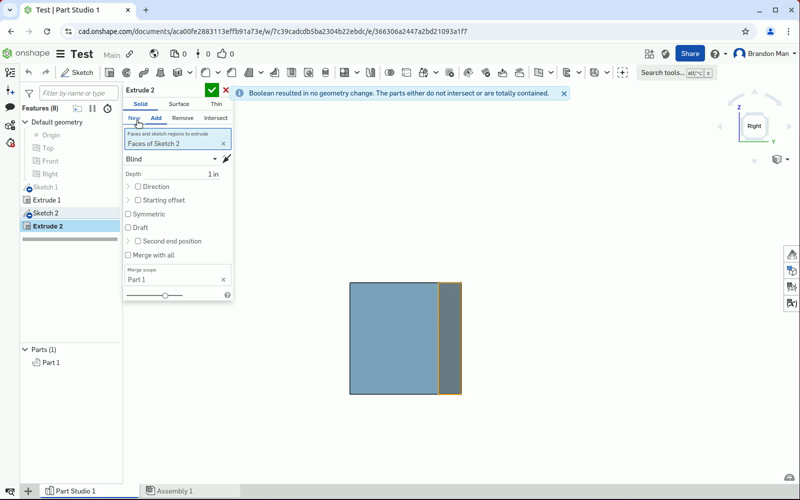
click(137, 120)
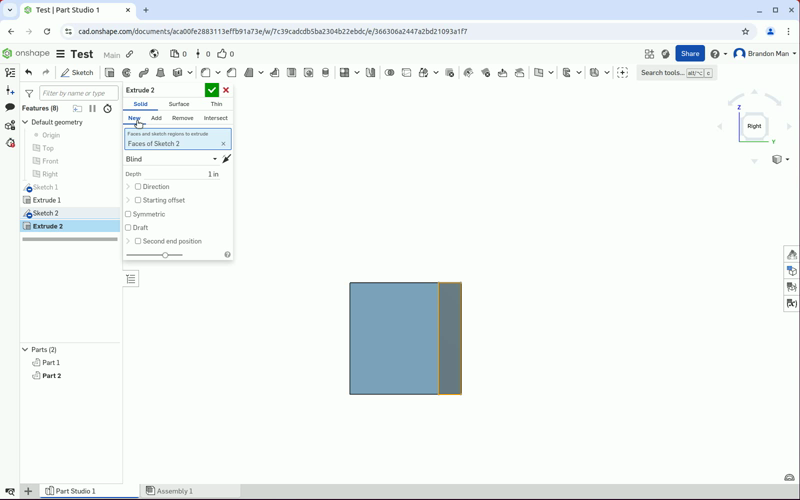
key(tab, 4)
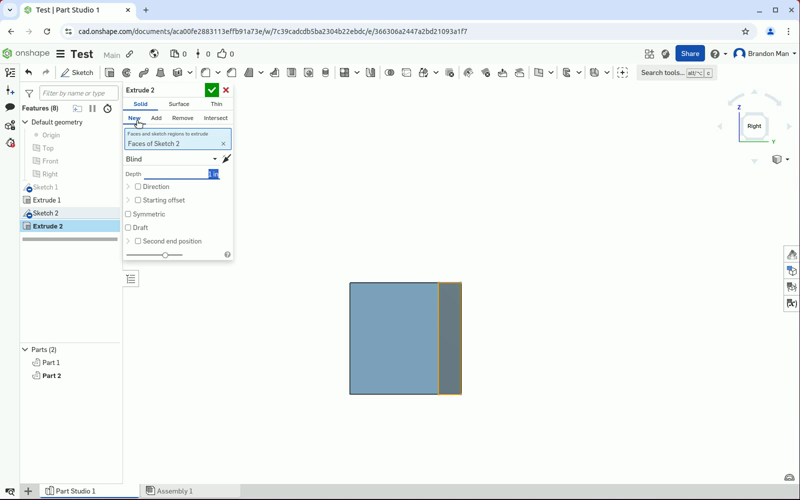
text(22.868)
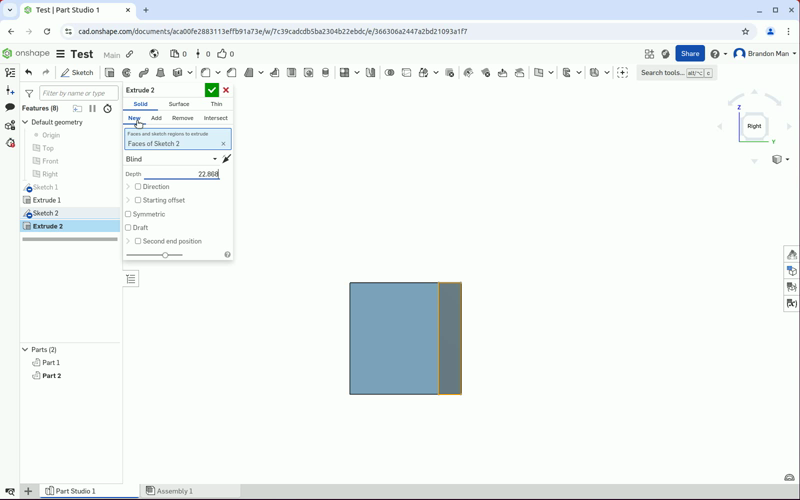
key(enter)
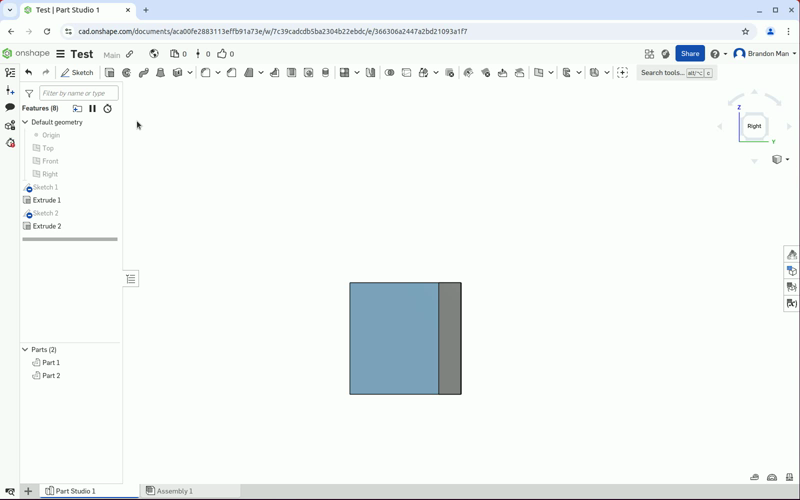
key(shift+h)
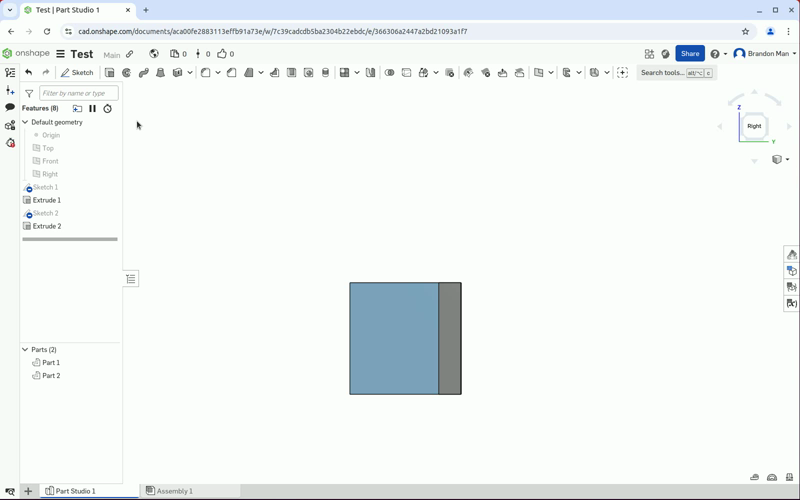
key(shift+h)
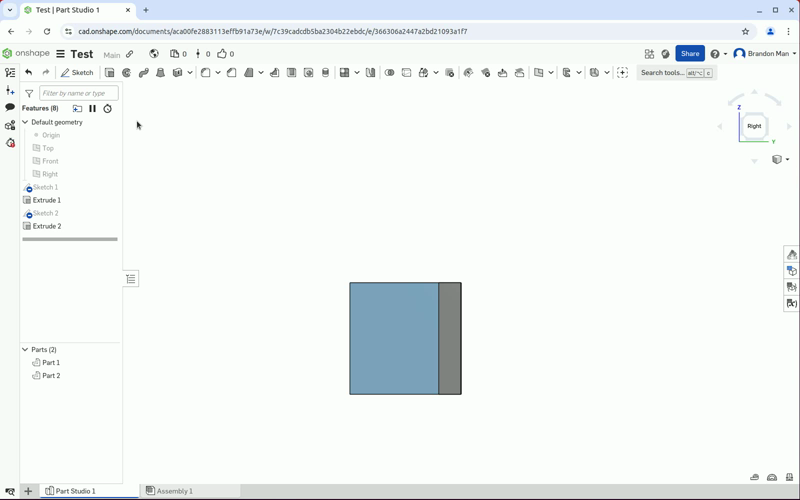
mouse_move(73, 189)
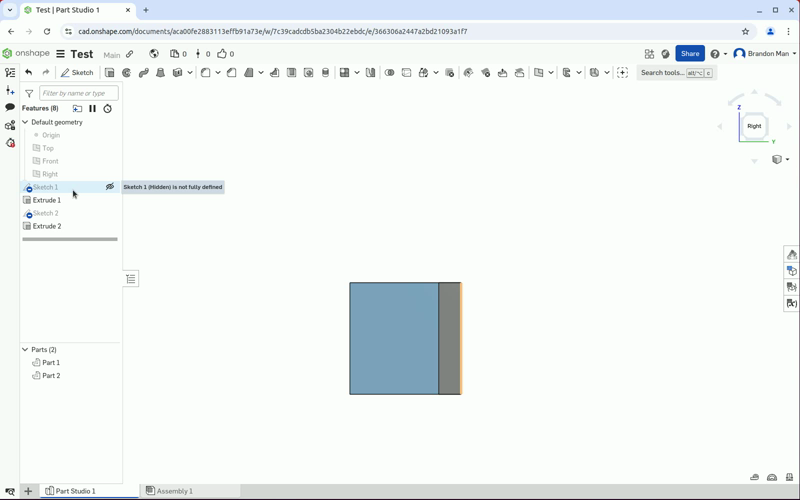
click(73, 189)
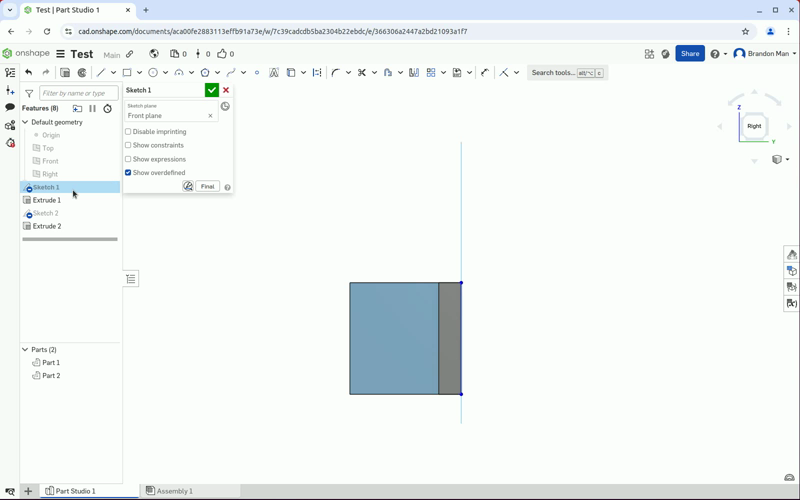
mouse_move(229, 92)
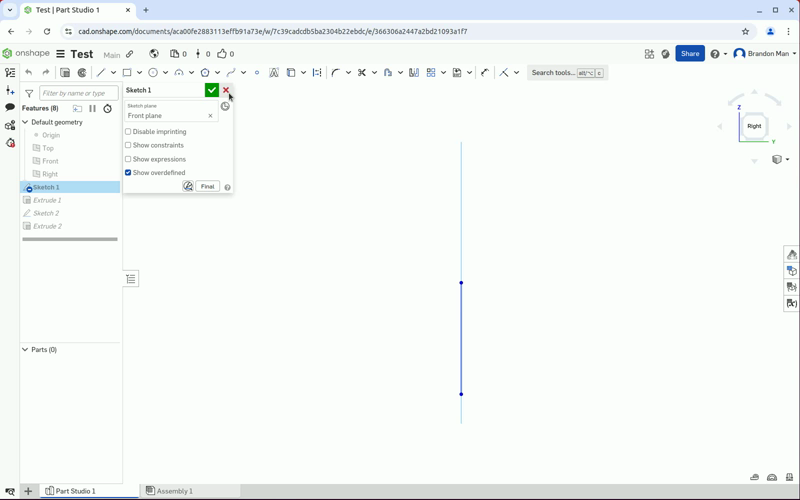
click(229, 92)
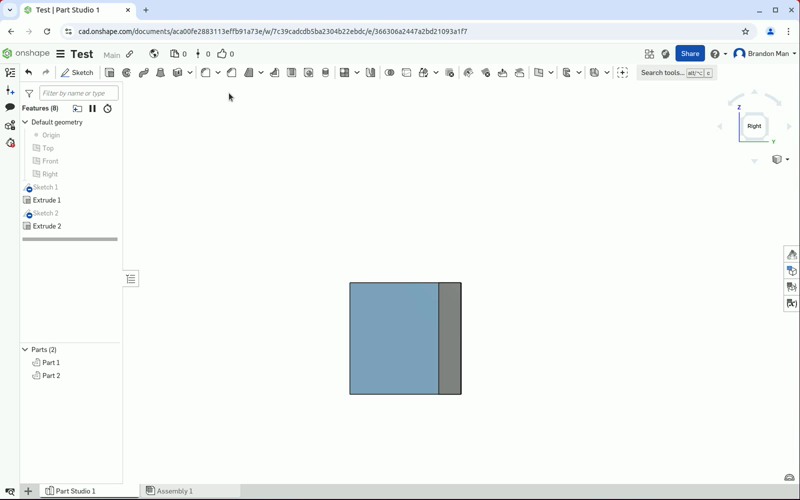
mouse_move(73, 352)
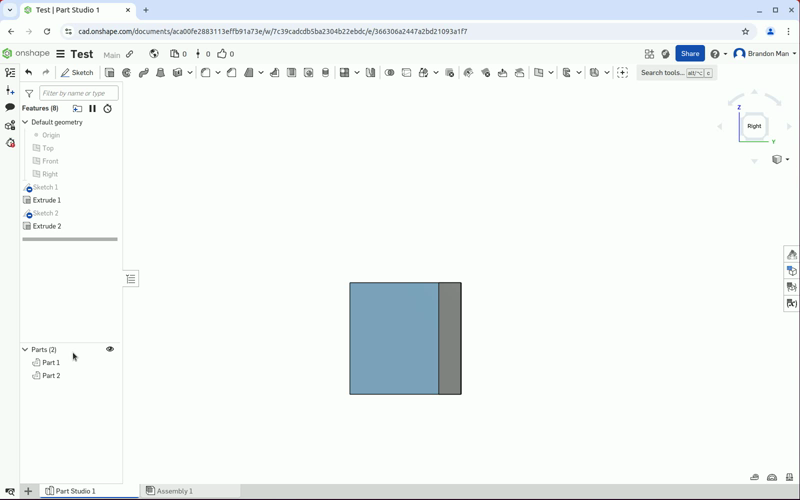
key(y)
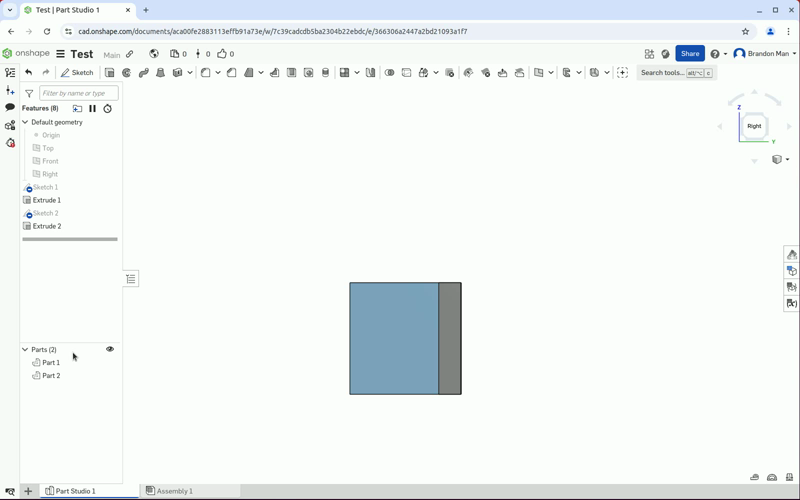
key(shift+p)
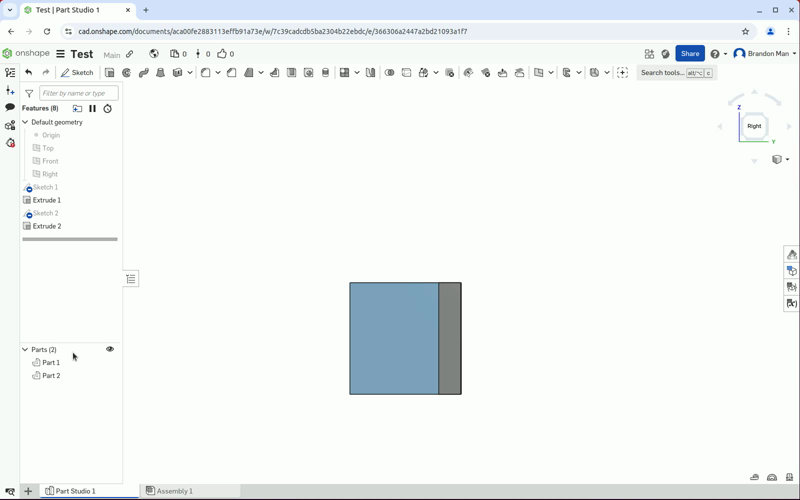
key(space)
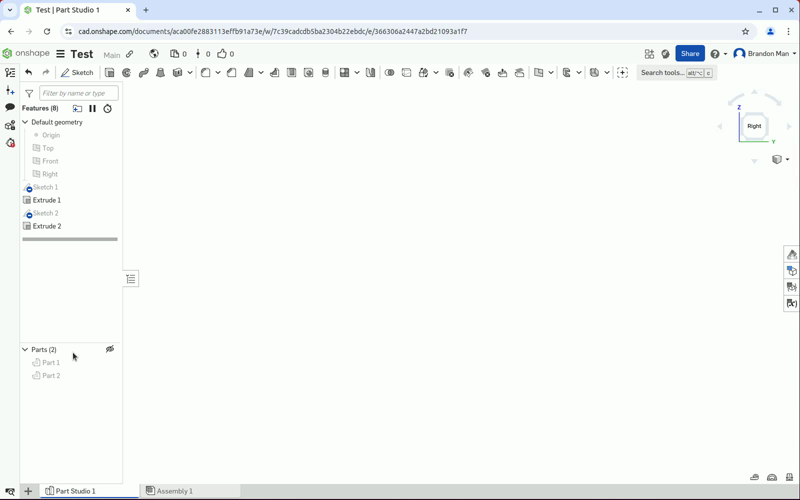
key_down(shift)
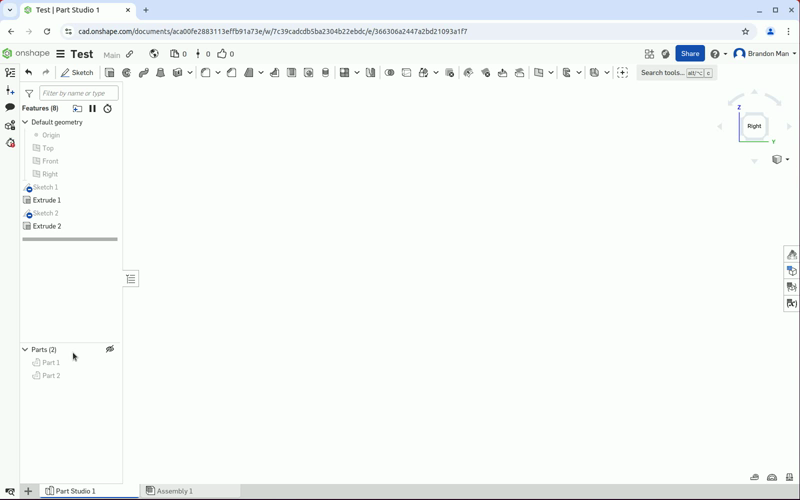
key(right)
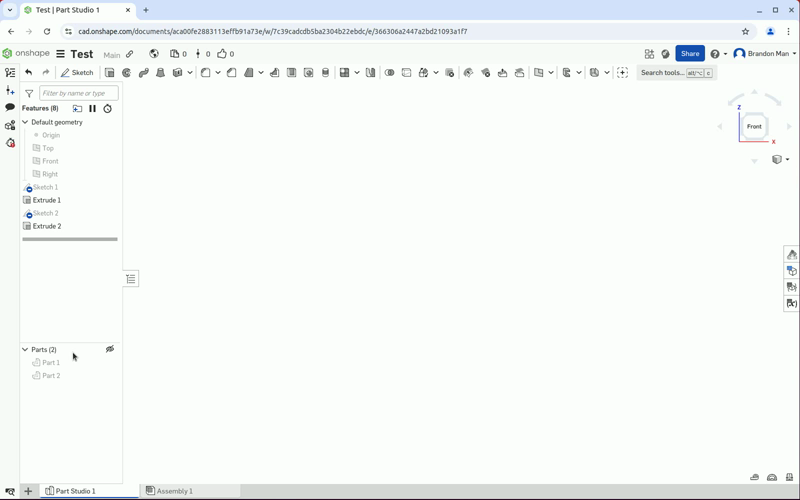
key_up(shift)
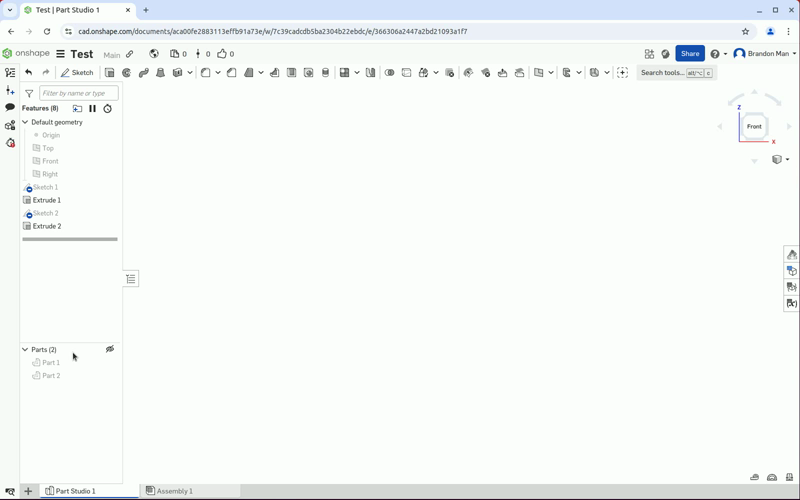
mouse_move(73, 352)
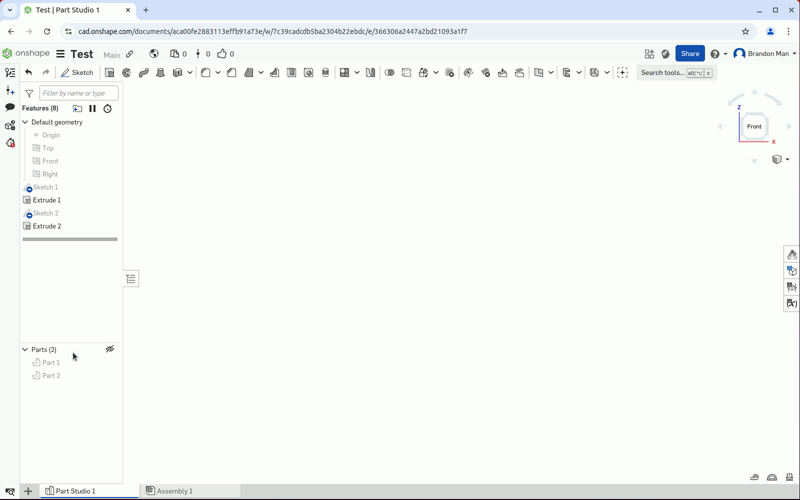
key(shift+y)
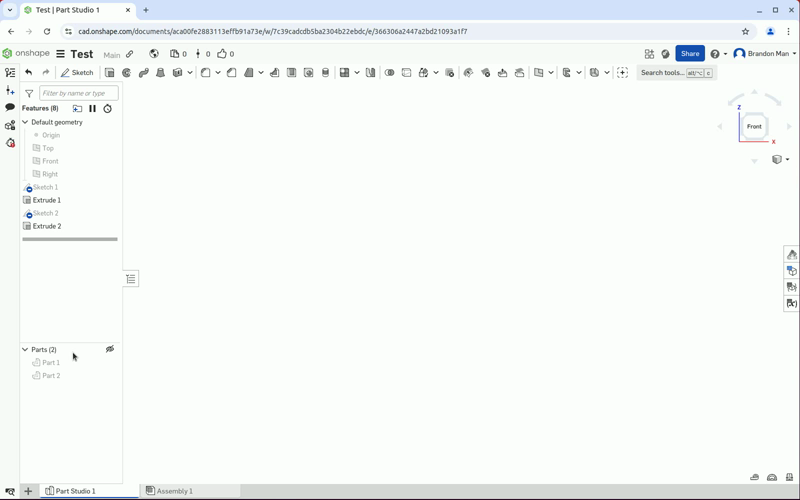
key(shift+s)
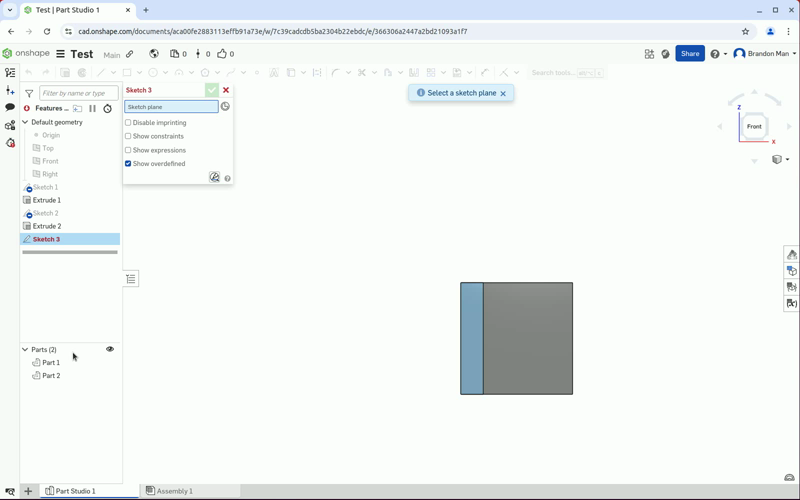
mouse_move(73, 163)
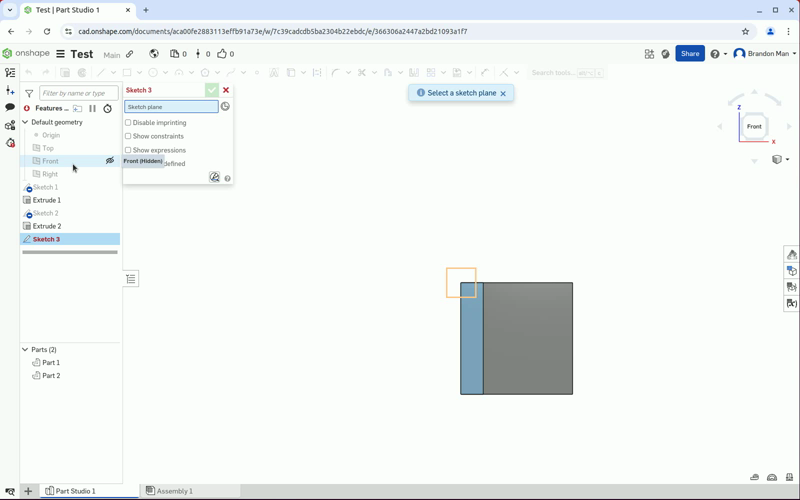
click(73, 163)
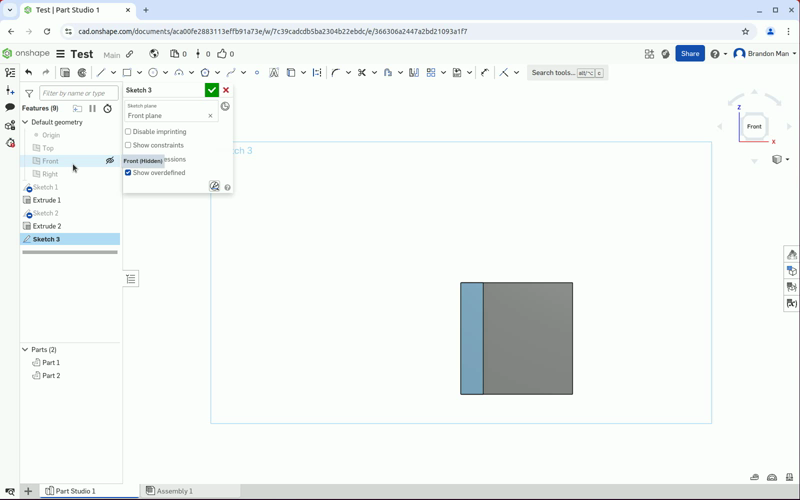
mouse_move(73, 352)
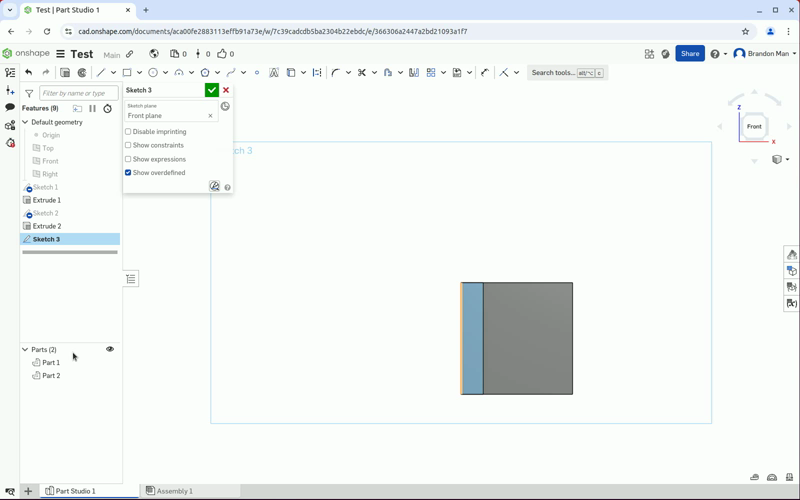
key(y)
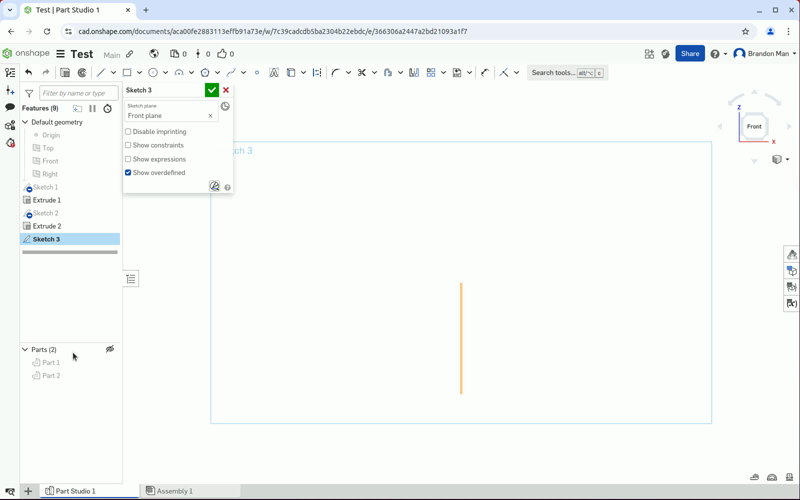
key(l)
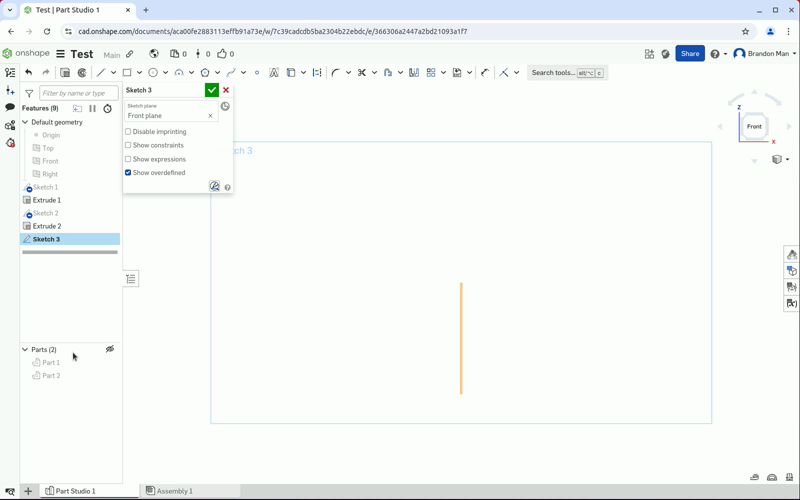
key_down(shift)
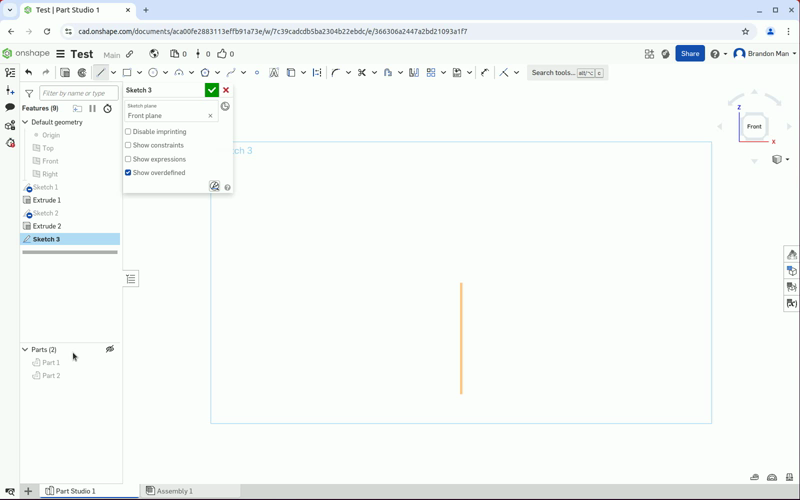
mouse_move(481, 395)
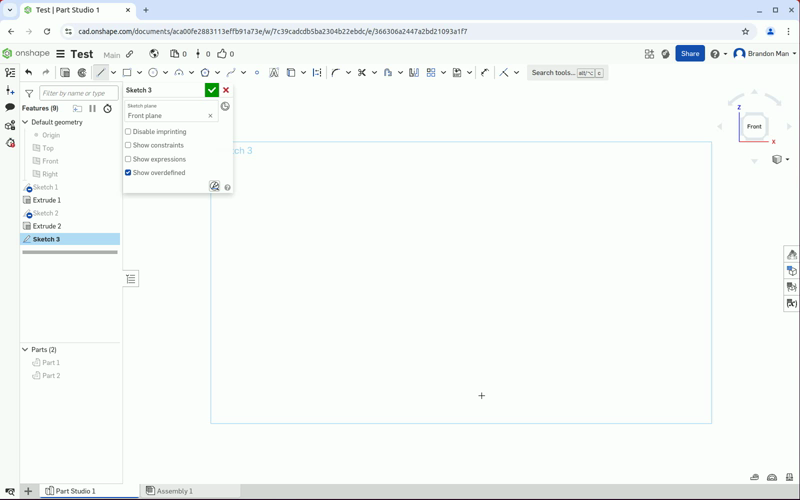
click(481, 395)
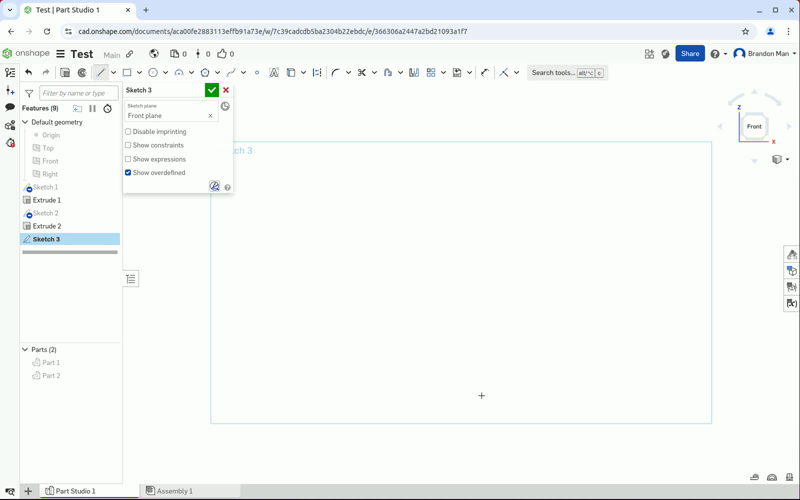
key_up(shift)
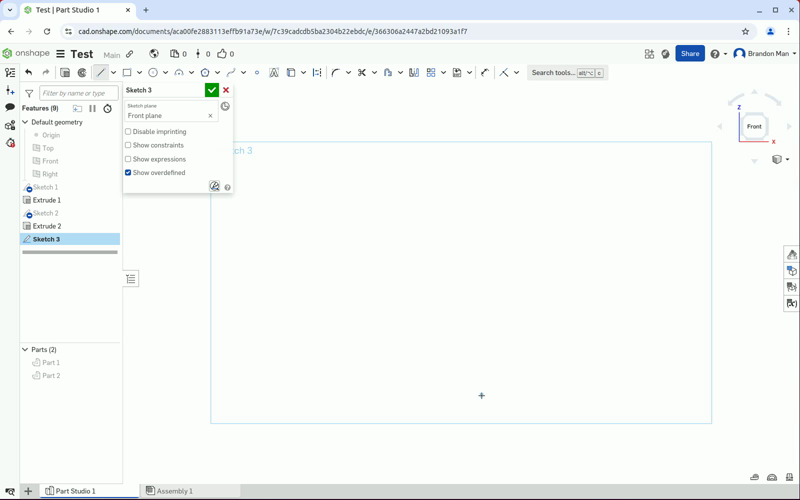
key_down(shift)
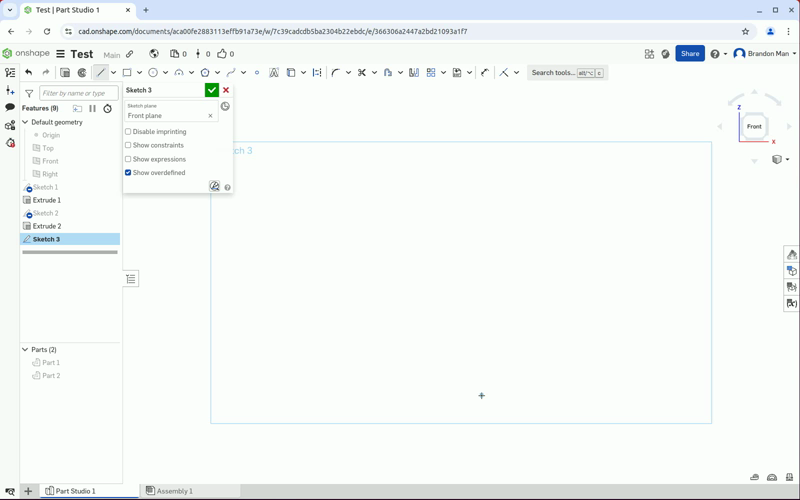
mouse_move(571, 395)
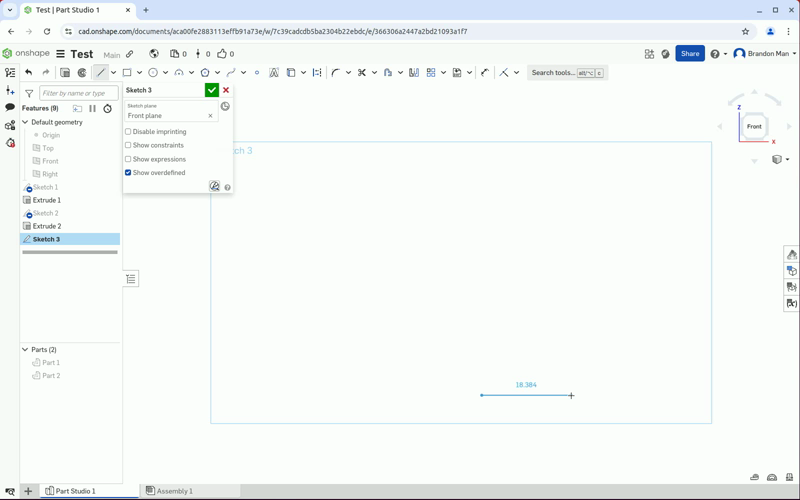
click(571, 395)
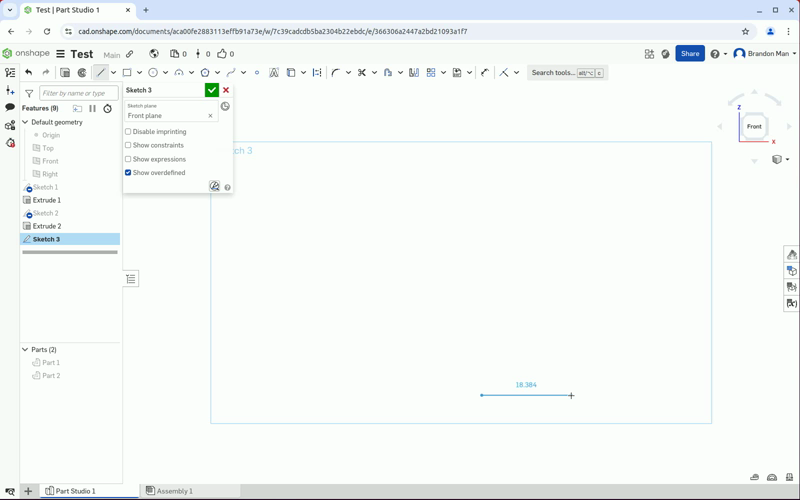
key_up(shift)
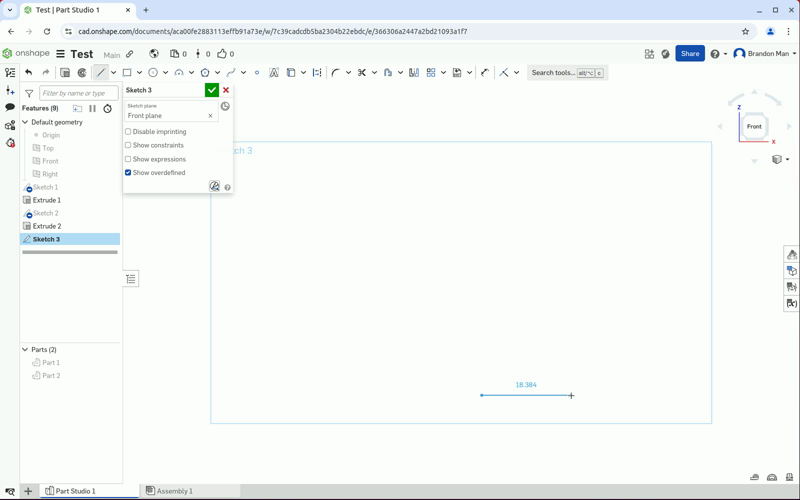
key_down(shift)
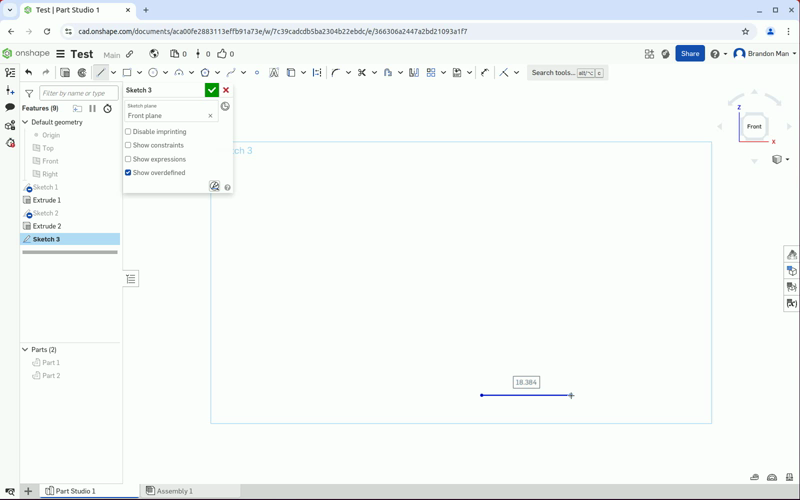
mouse_move(589, 395)
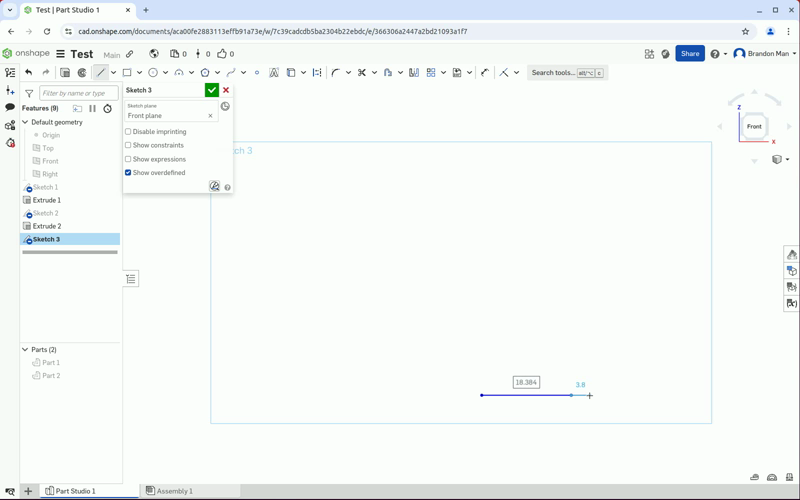
mouse_move(571, 372)
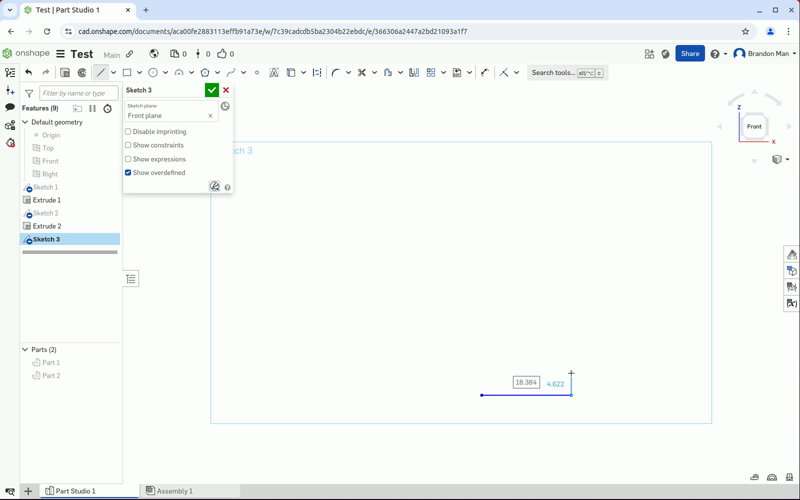
click(571, 372)
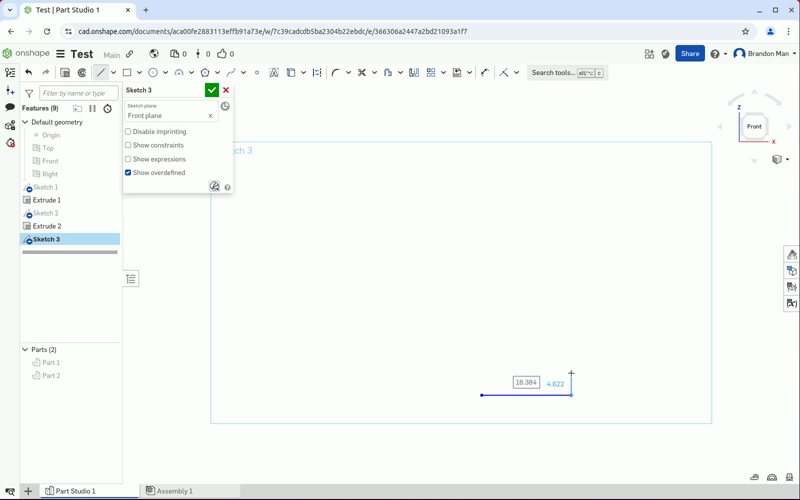
key_up(shift)
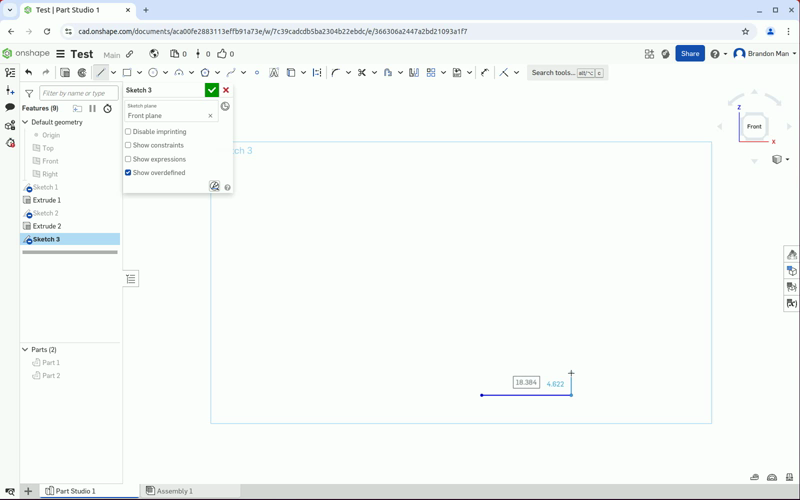
key_down(shift)
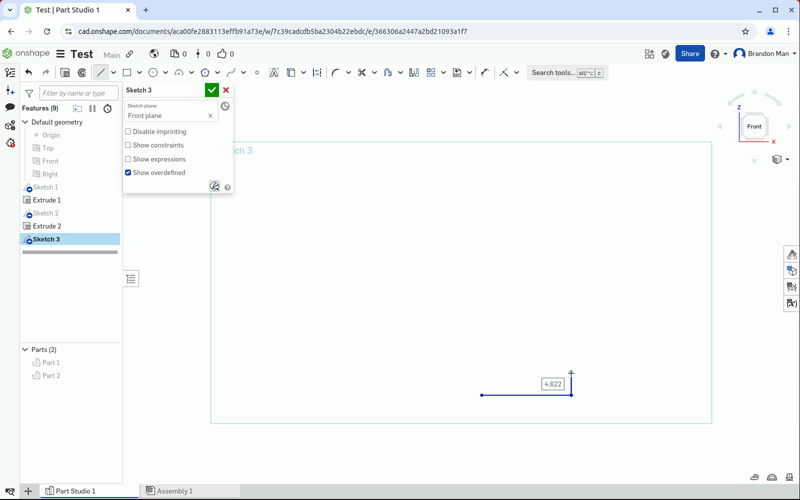
mouse_move(481, 372)
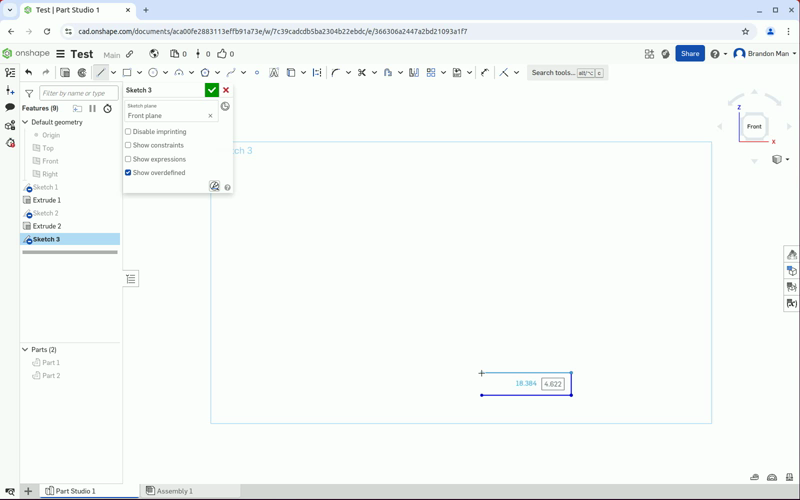
click(481, 372)
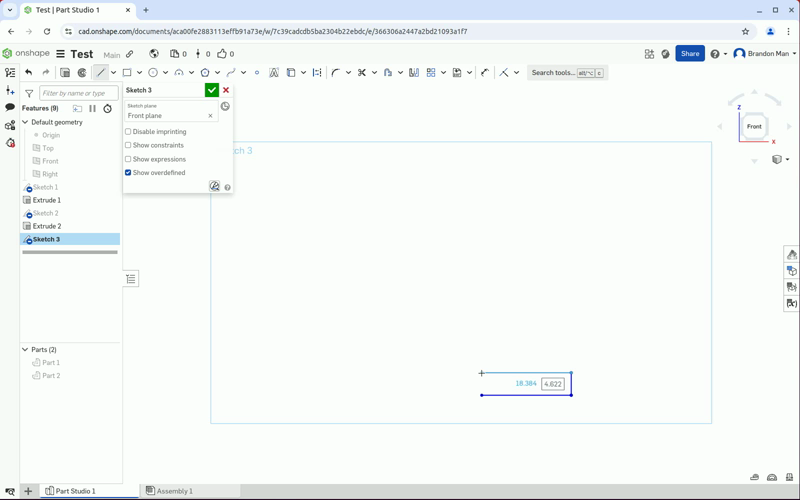
key_up(shift)
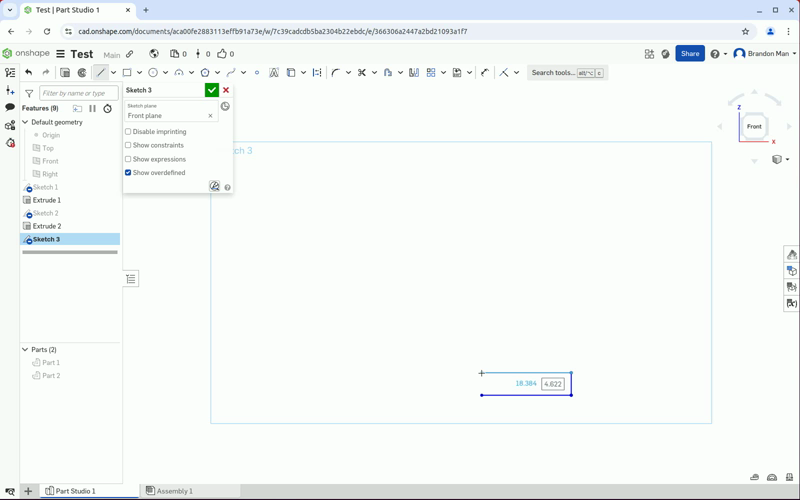
mouse_move(511, 372)
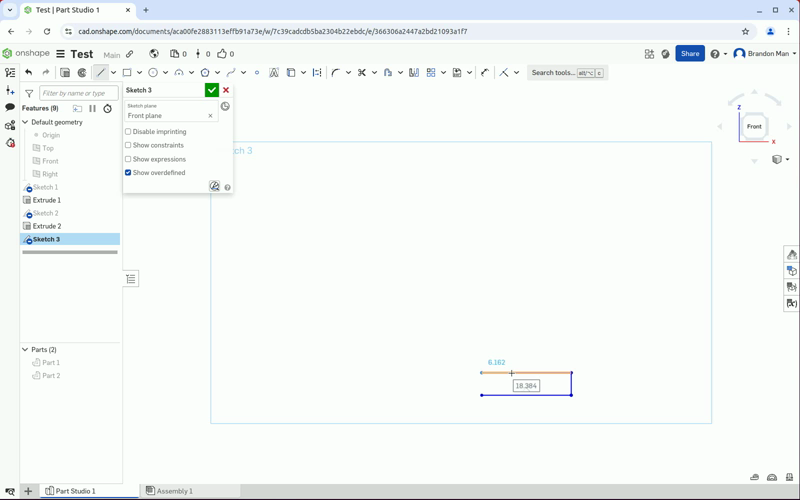
key_down(shift)
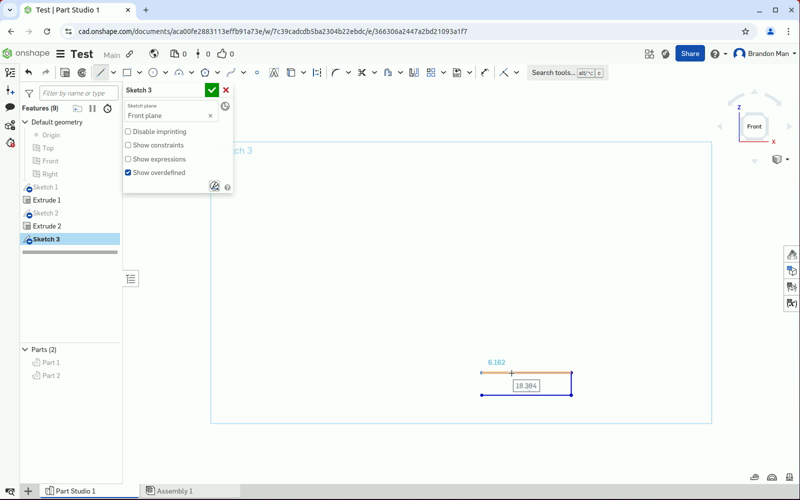
mouse_move(481, 395)
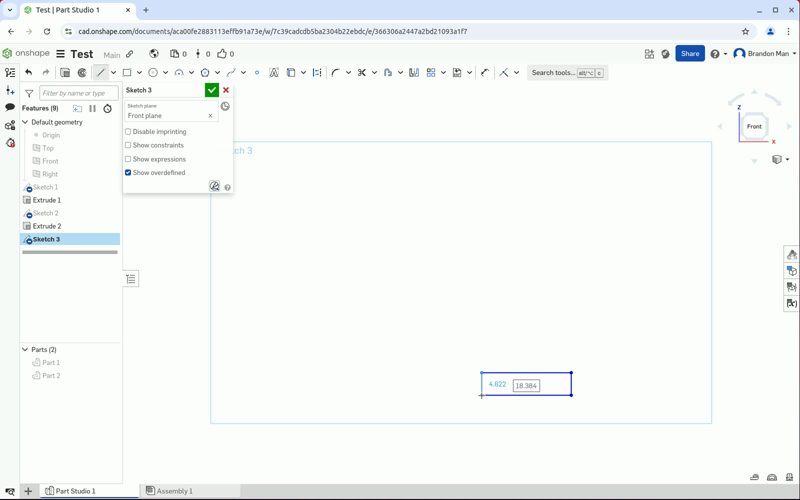
key_up(shift)
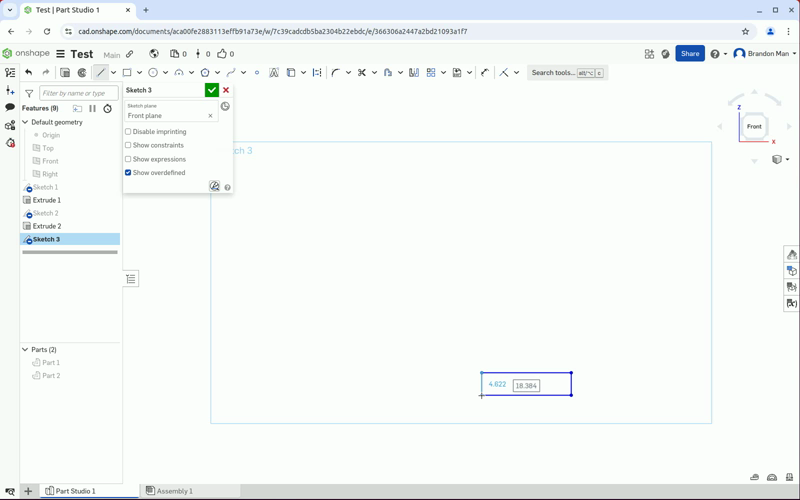
click(481, 395)
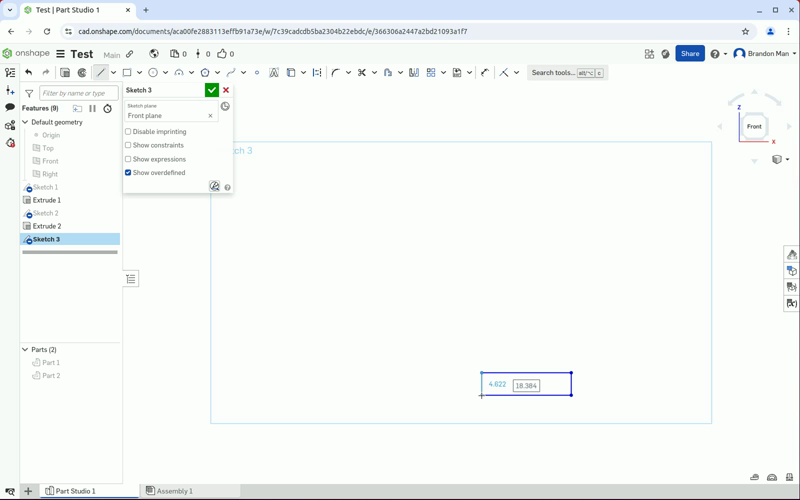
key(esc)
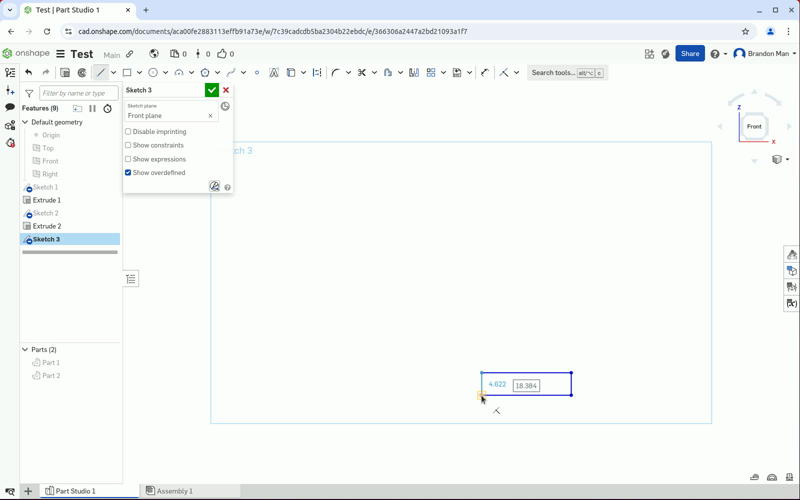
mouse_move(533, 385)
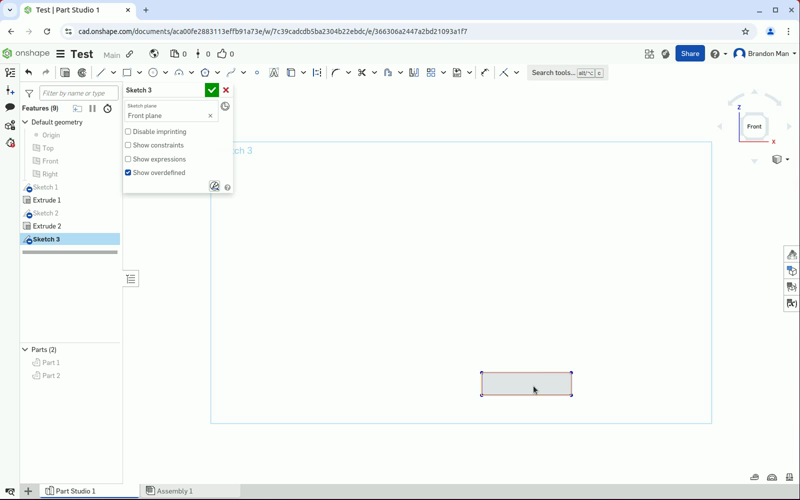
click(533, 385)
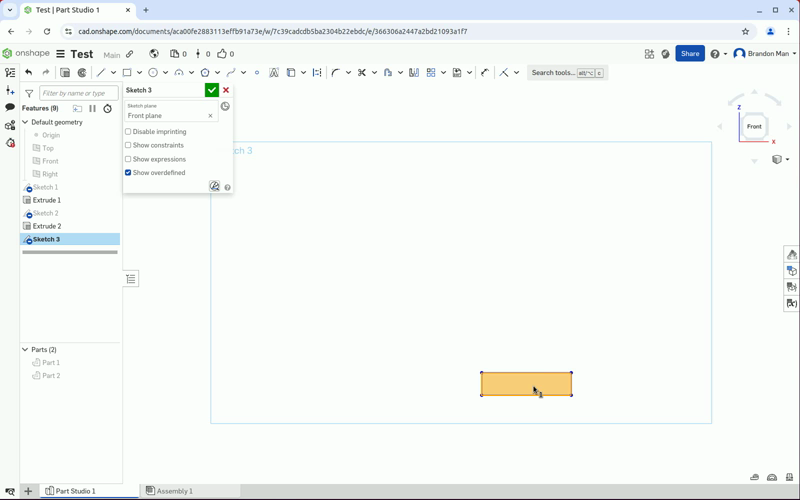
mouse_move(73, 352)
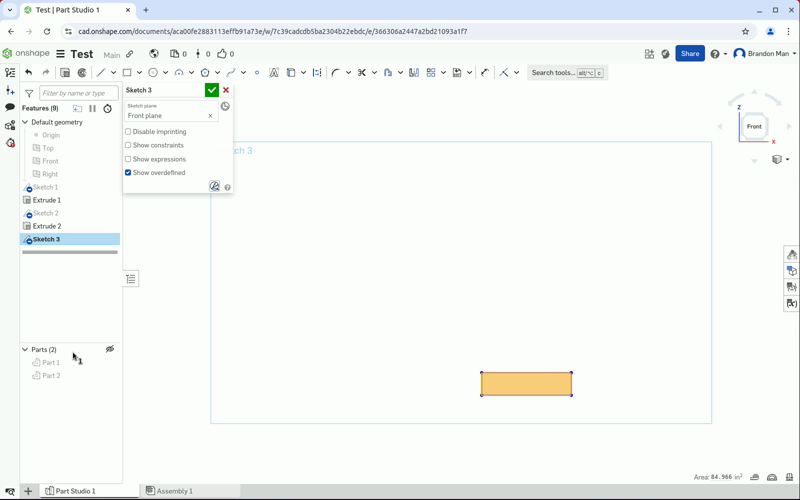
key(shift+y)
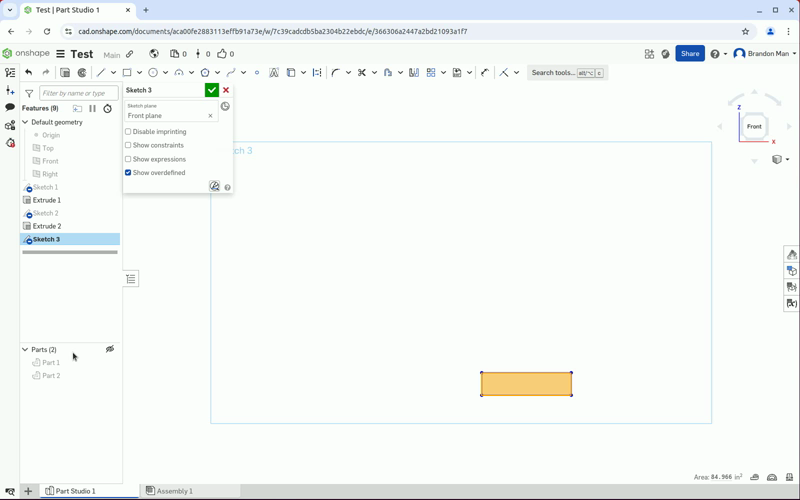
key(shift+e)
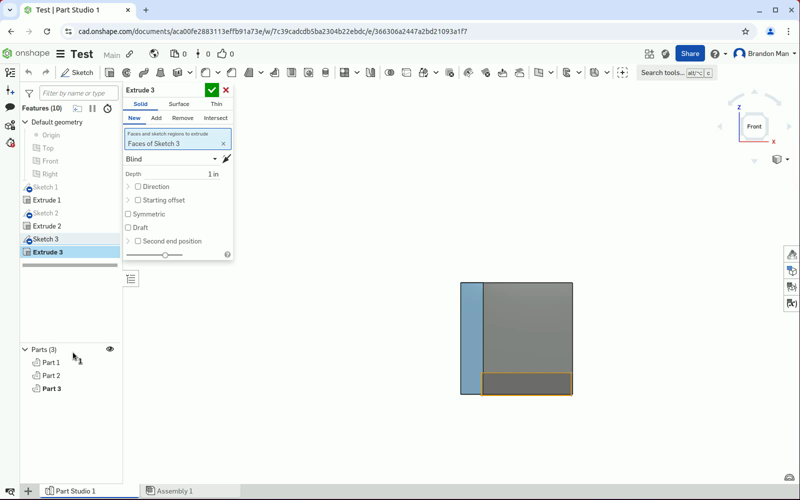
mouse_move(143, 106)
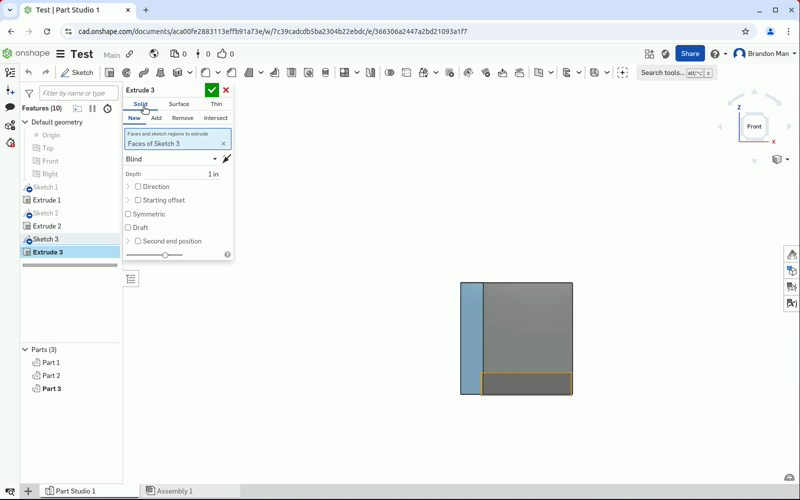
click(143, 106)
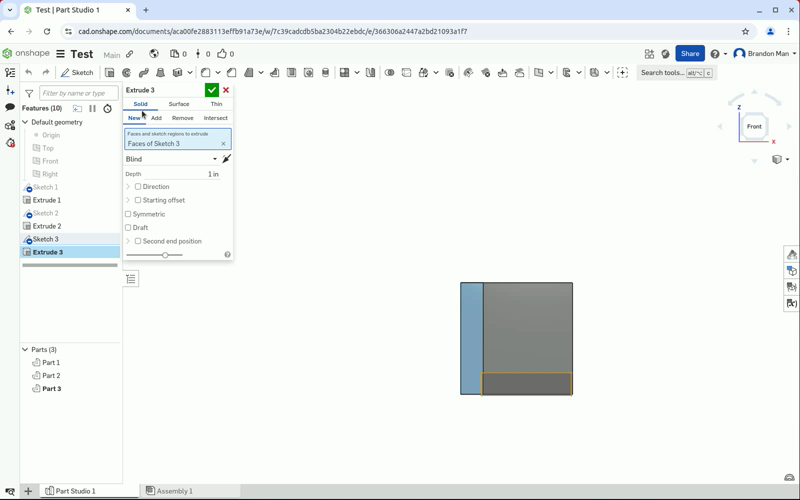
mouse_move(137, 120)
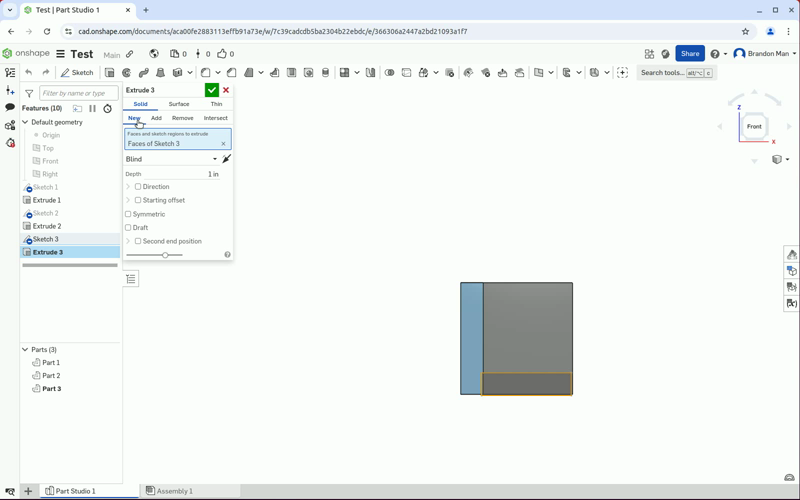
click(137, 120)
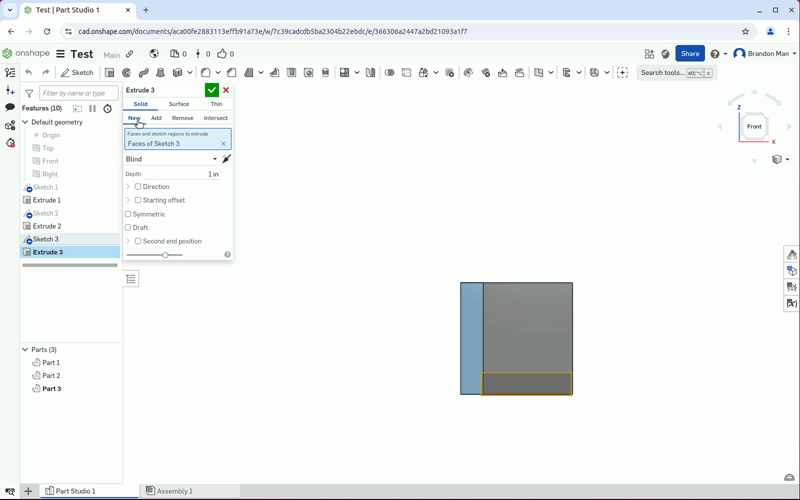
key(tab, 4)
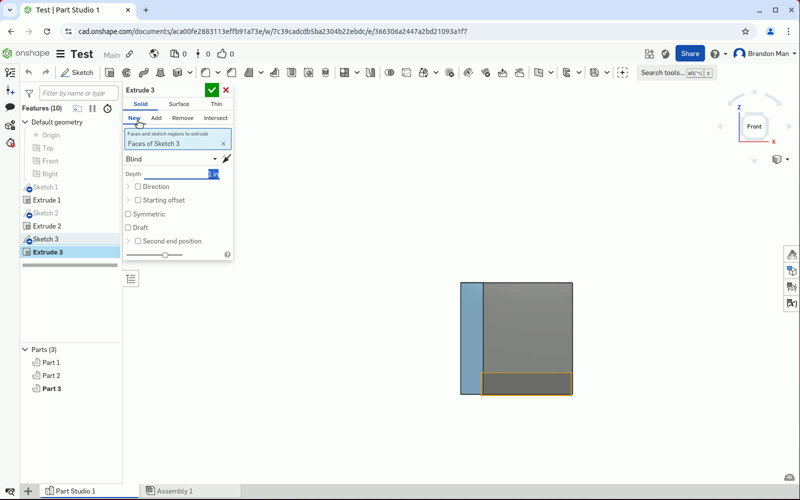
text(18.294)
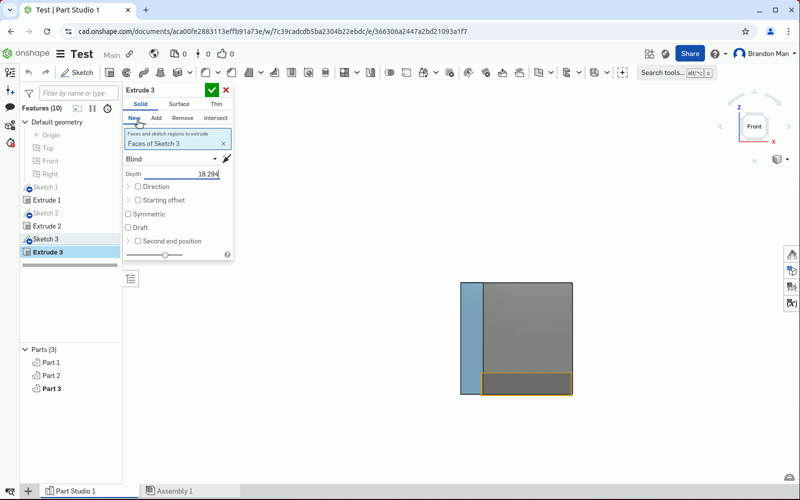
key(enter)
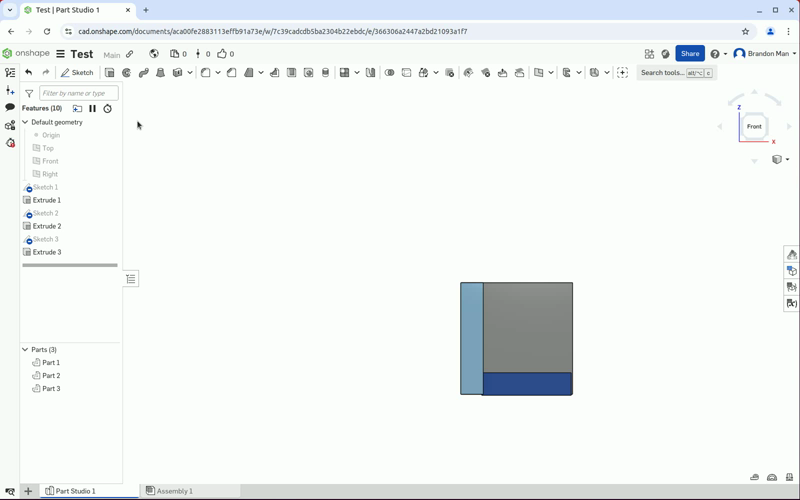
key(shift+h)
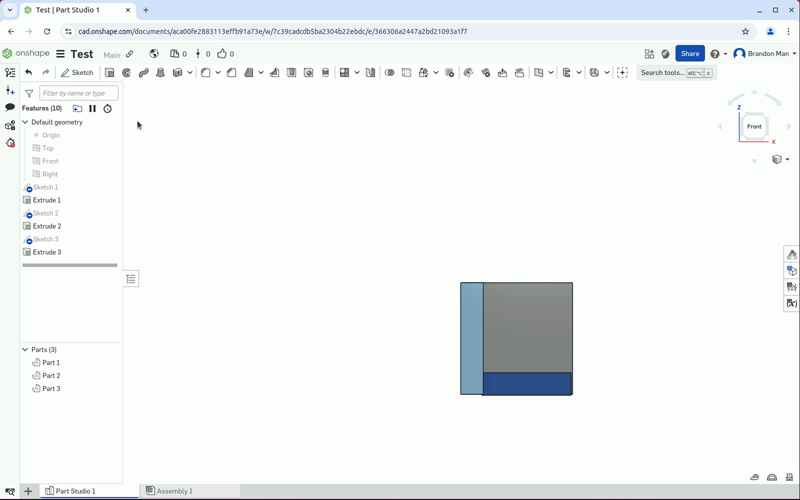
key(shift+h)
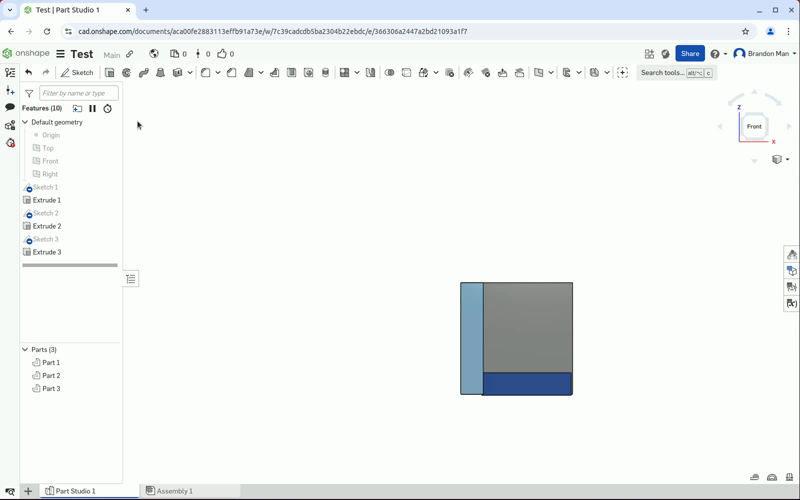
mouse_move(73, 189)
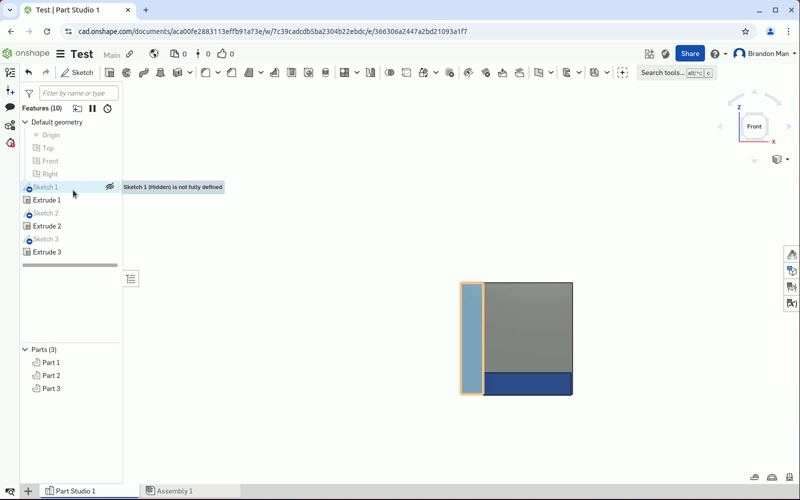
click(73, 189)
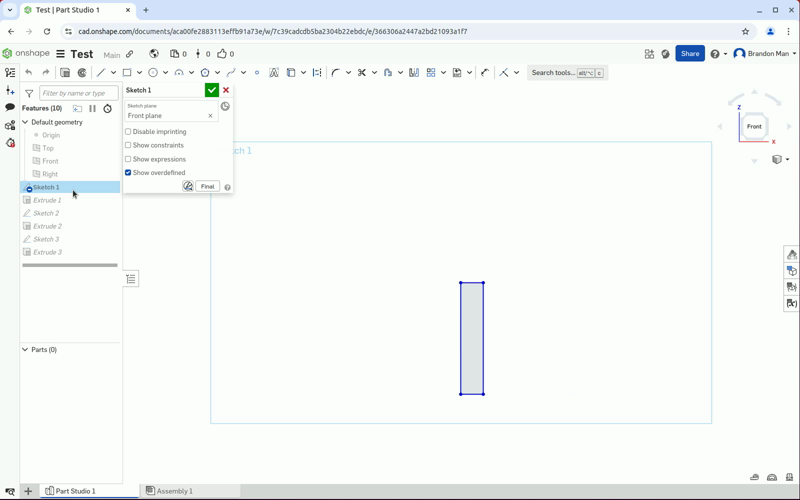
mouse_move(229, 92)
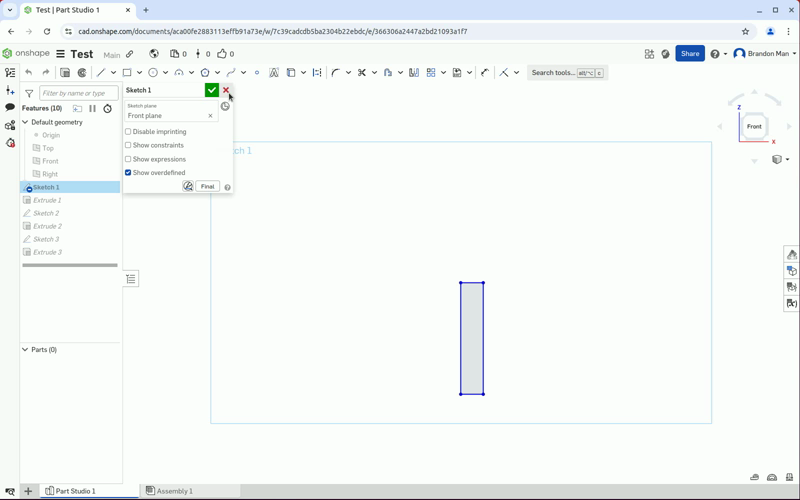
click(229, 92)
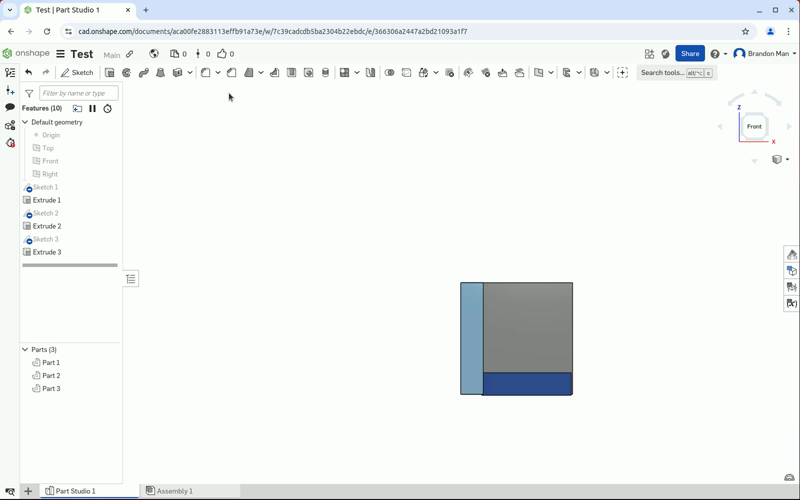
mouse_move(73, 352)
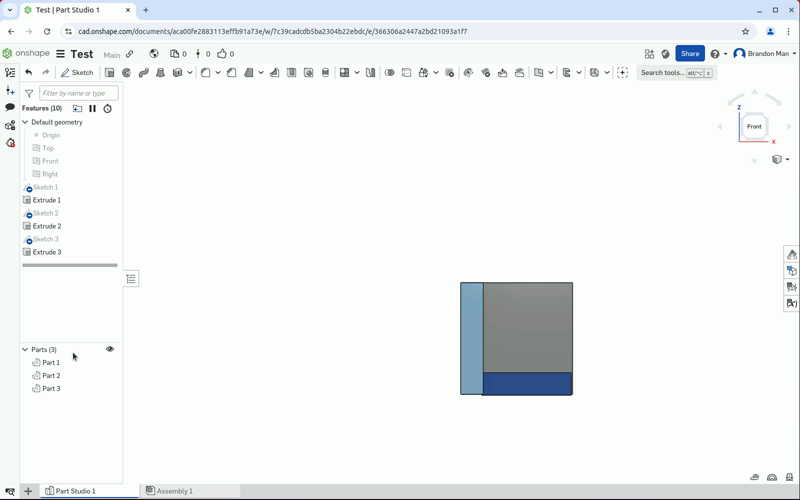
key(y)
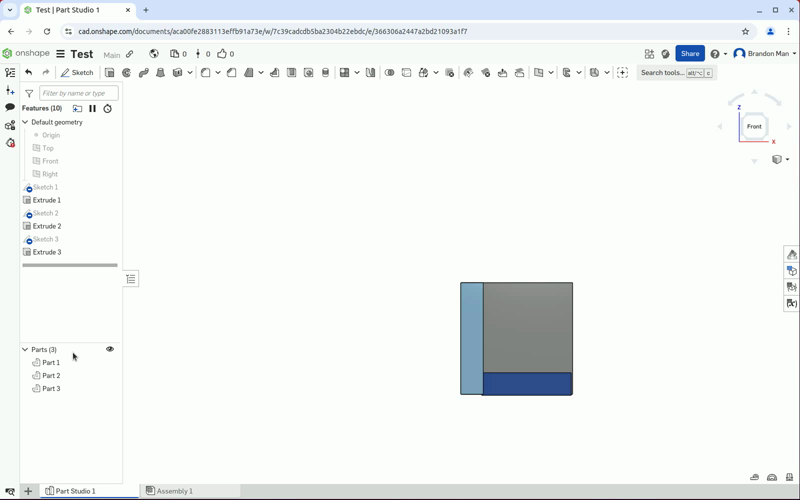
key(shift+p)
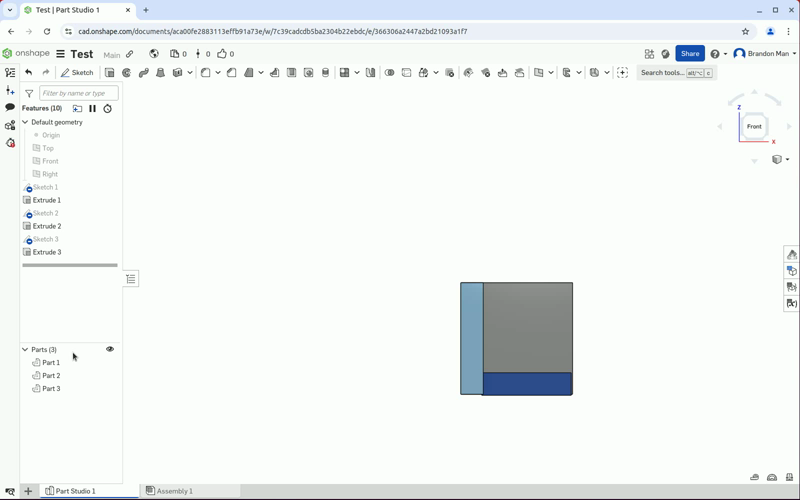
key(space)
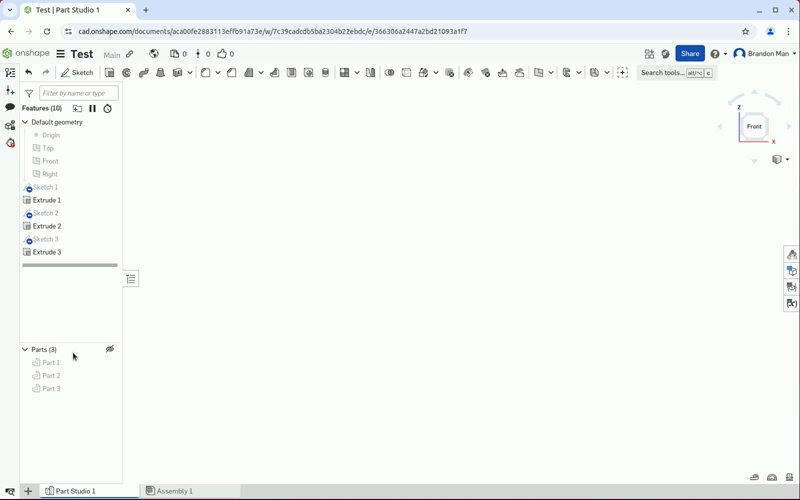
key_down(shift)
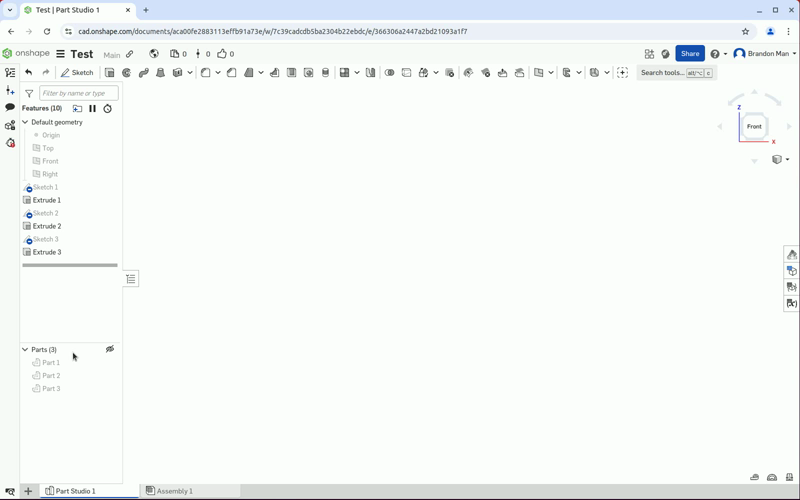
key(left)
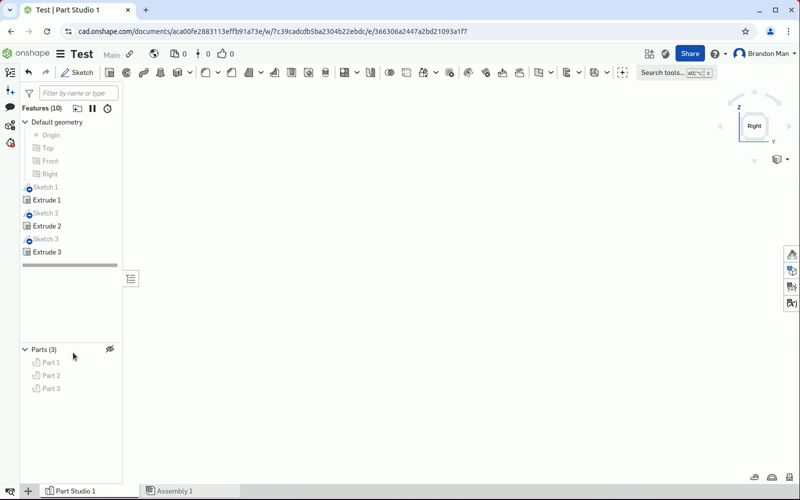
key_up(shift)
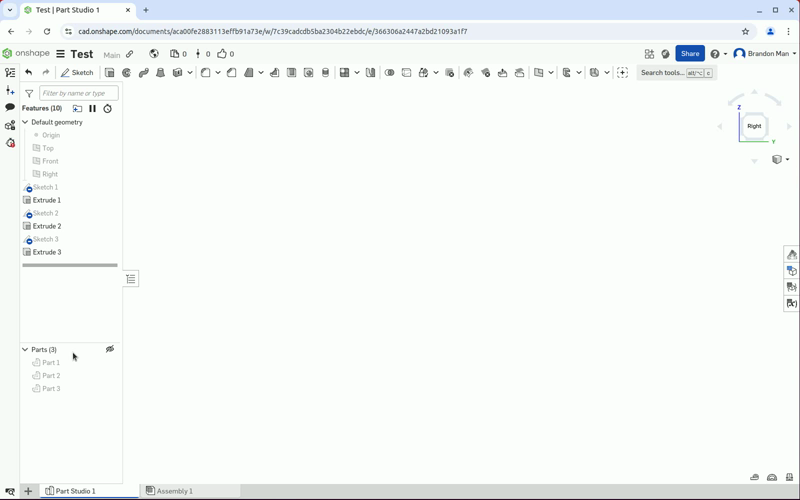
mouse_move(73, 352)
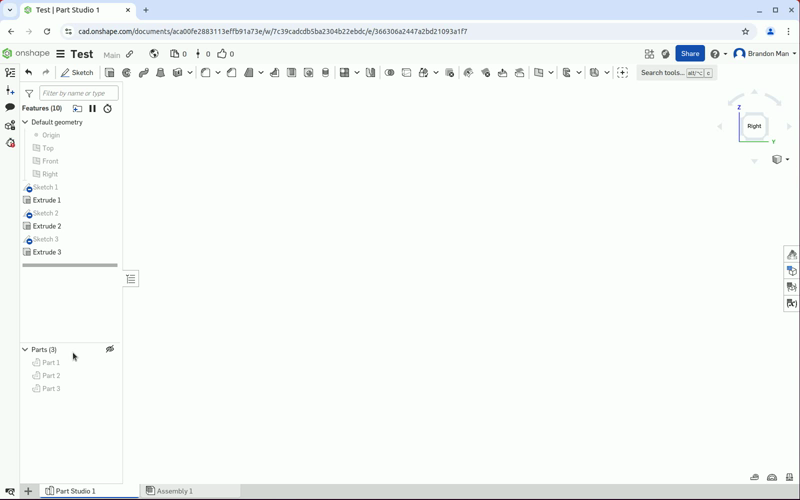
key(shift+y)
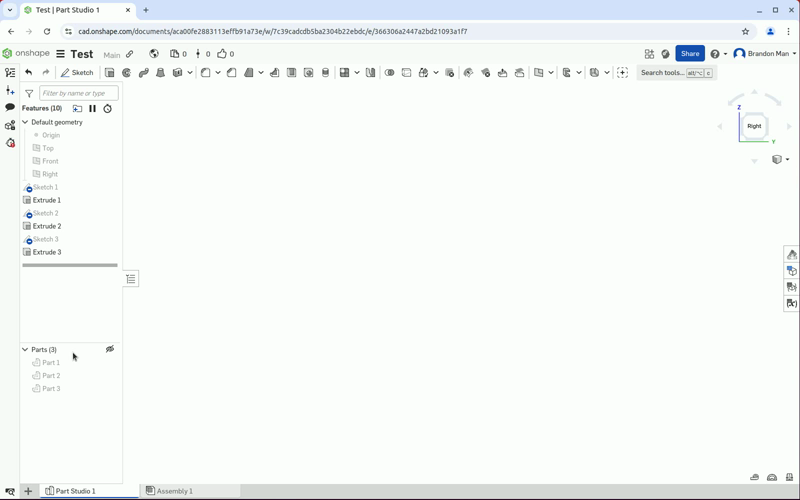
key(shift+s)
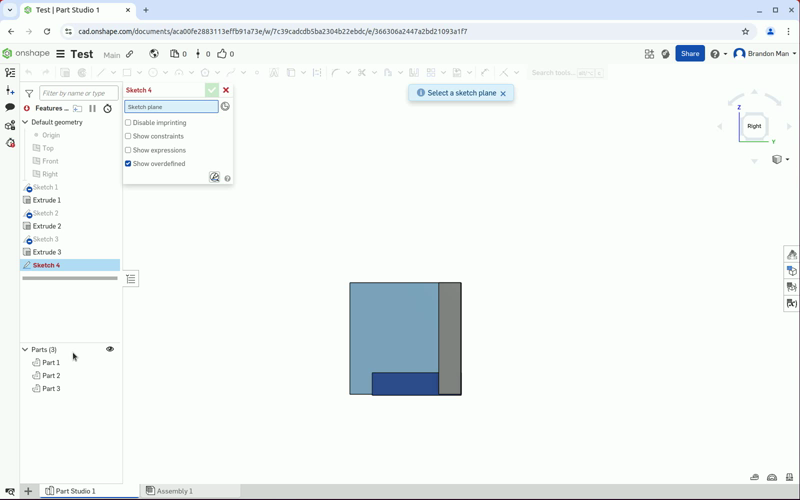
mouse_move(73, 176)
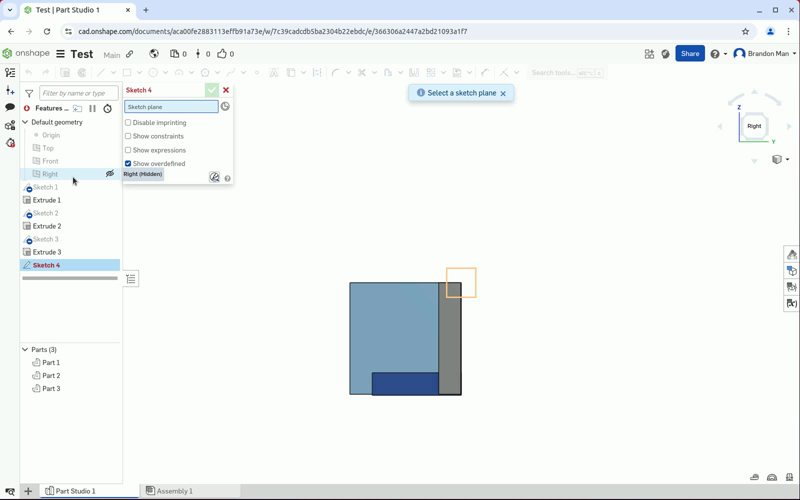
click(73, 176)
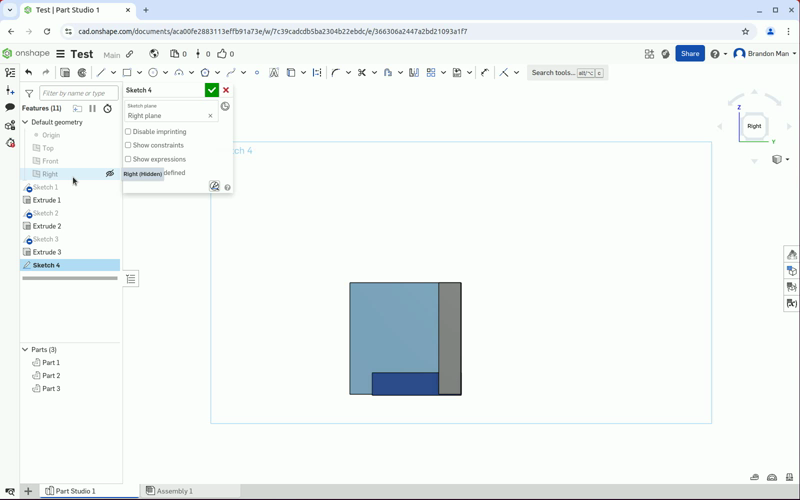
mouse_move(73, 352)
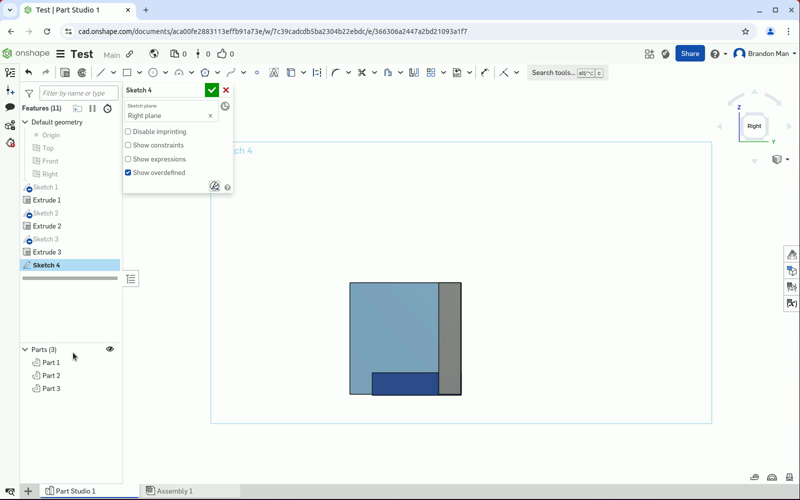
key(y)
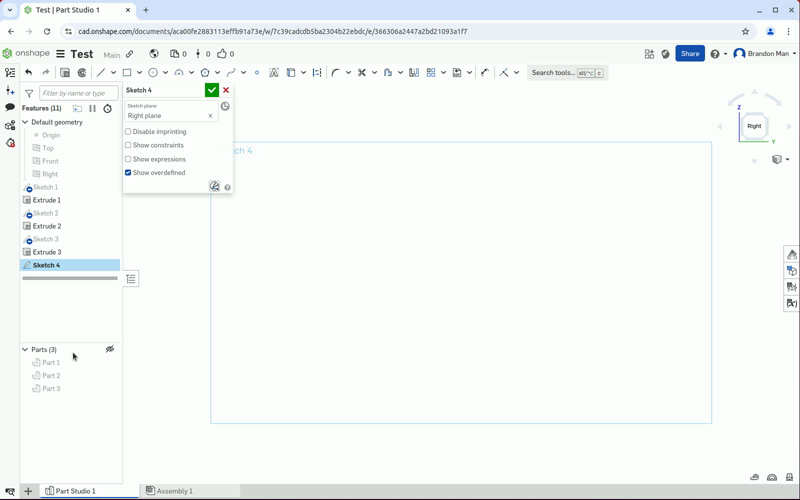
key(l)
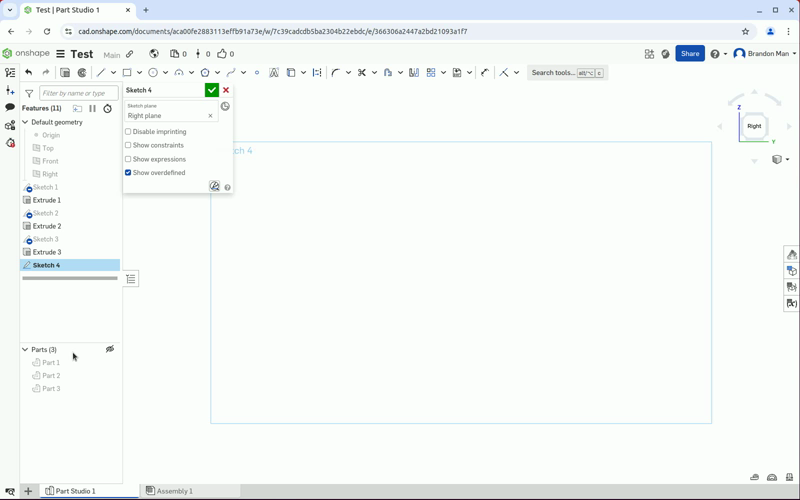
key_down(shift)
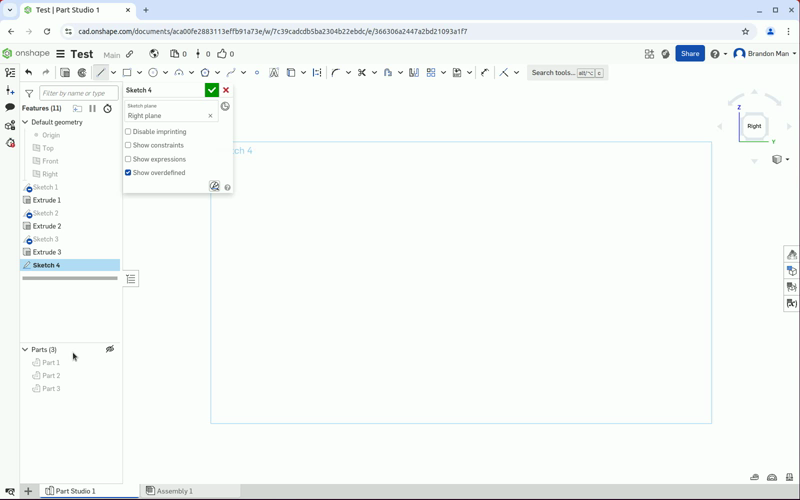
mouse_move(349, 394)
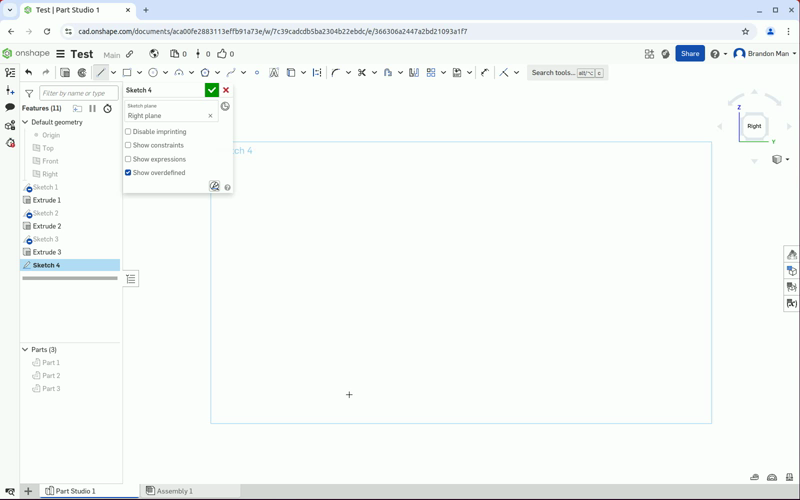
click(349, 394)
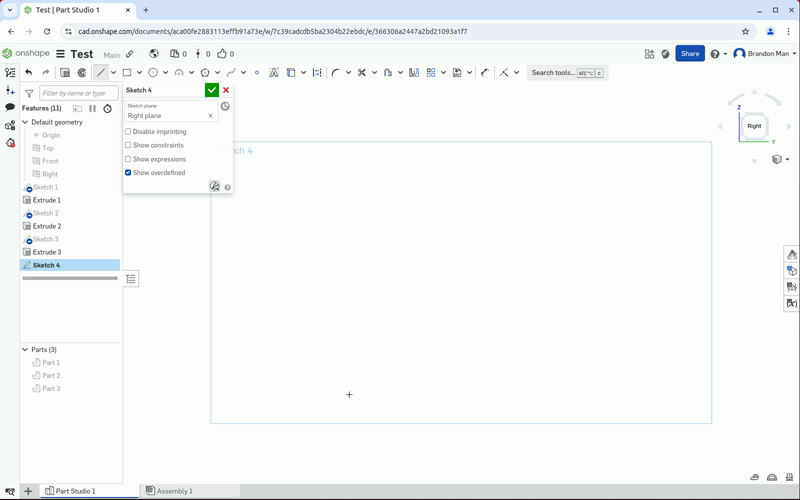
key_up(shift)
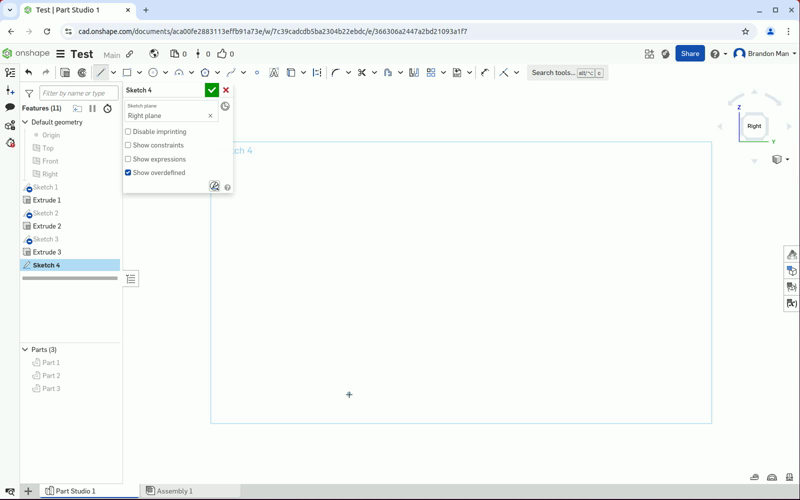
key_down(shift)
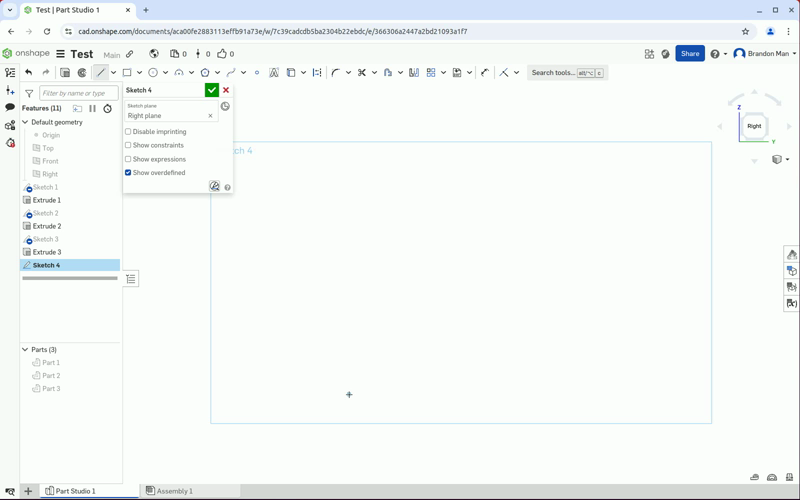
mouse_move(379, 394)
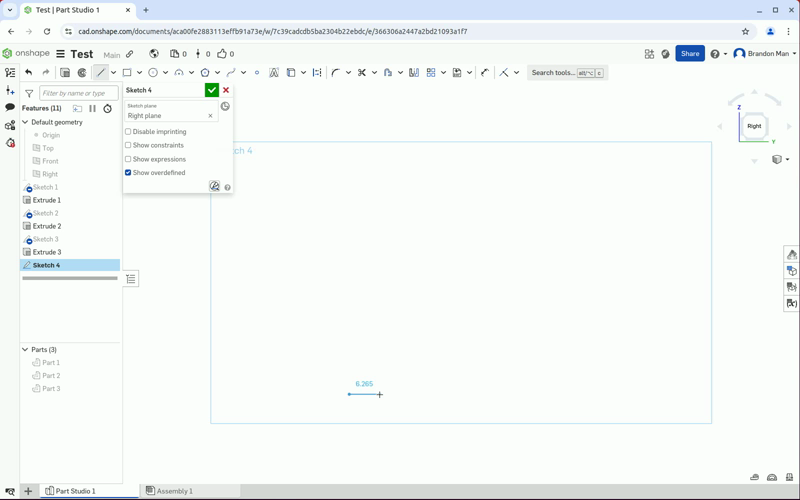
mouse_move(372, 394)
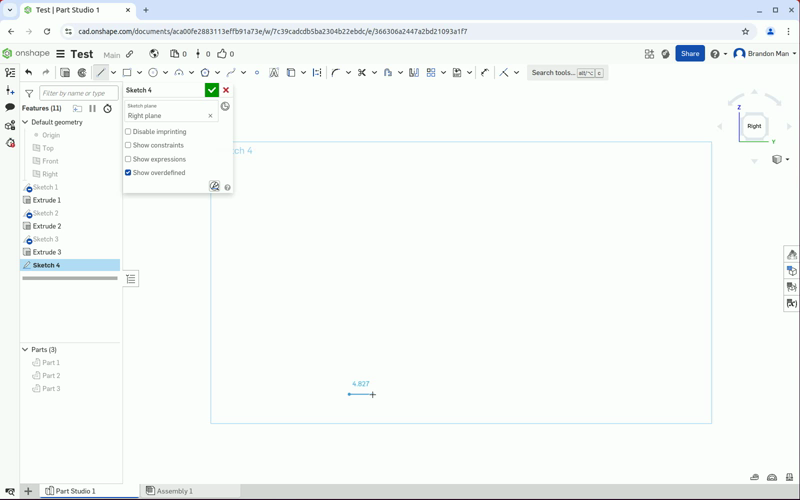
click(372, 394)
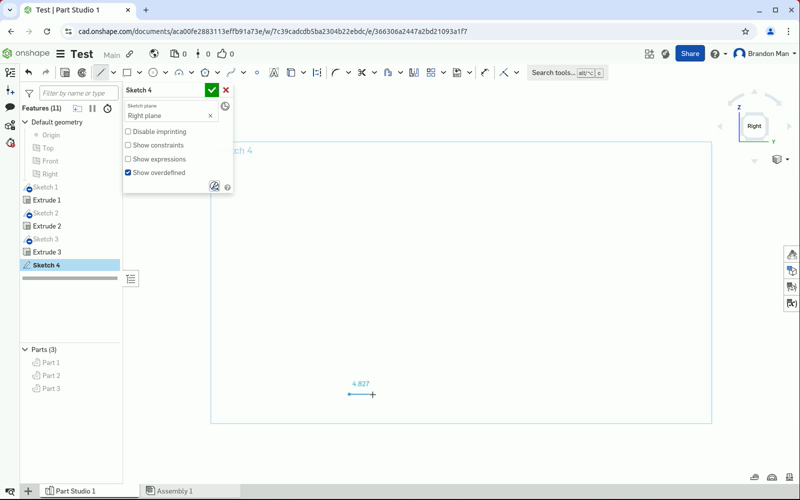
key_up(shift)
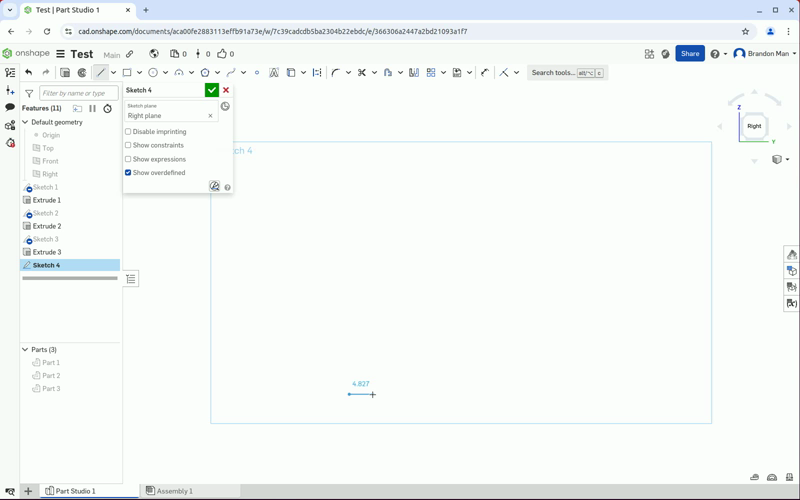
key_down(shift)
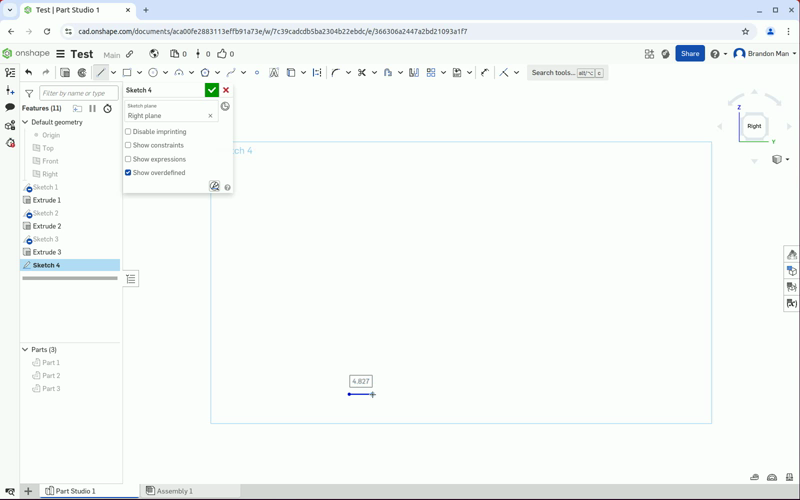
mouse_move(402, 394)
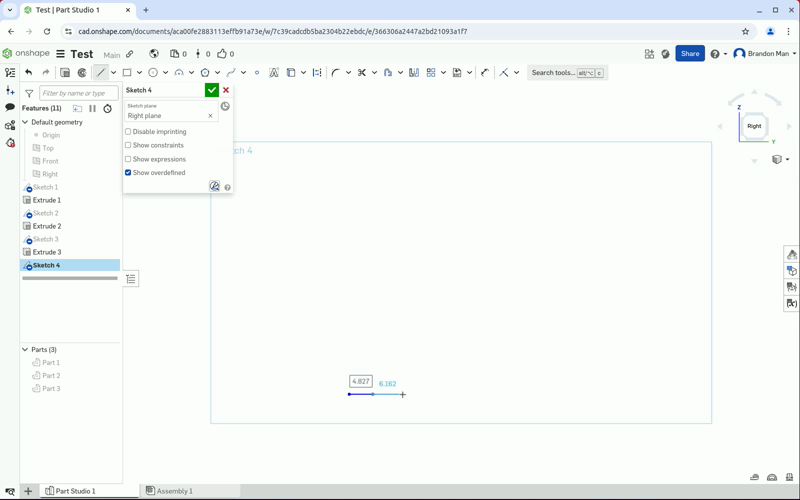
mouse_move(372, 371)
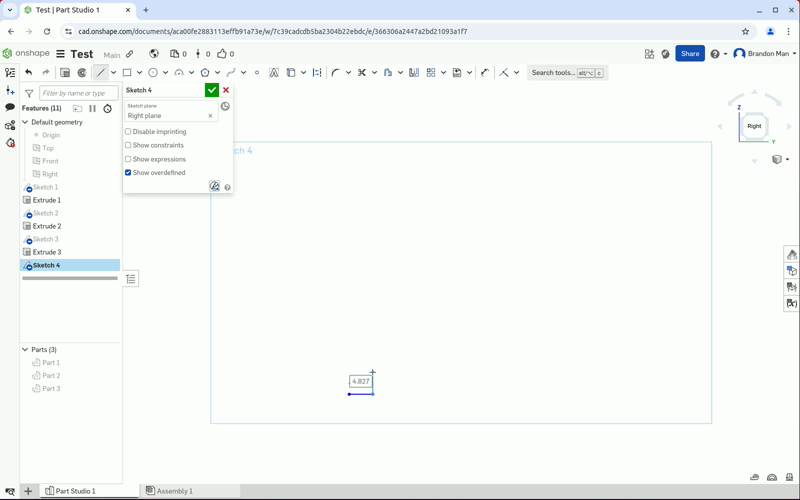
click(372, 371)
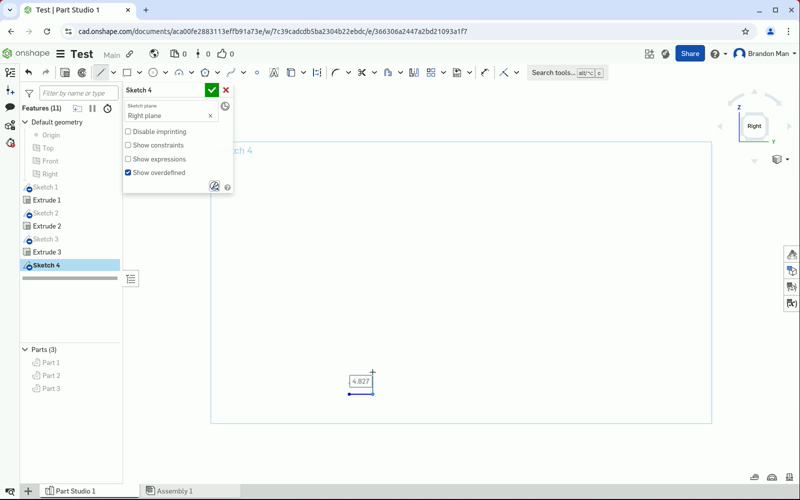
key_up(shift)
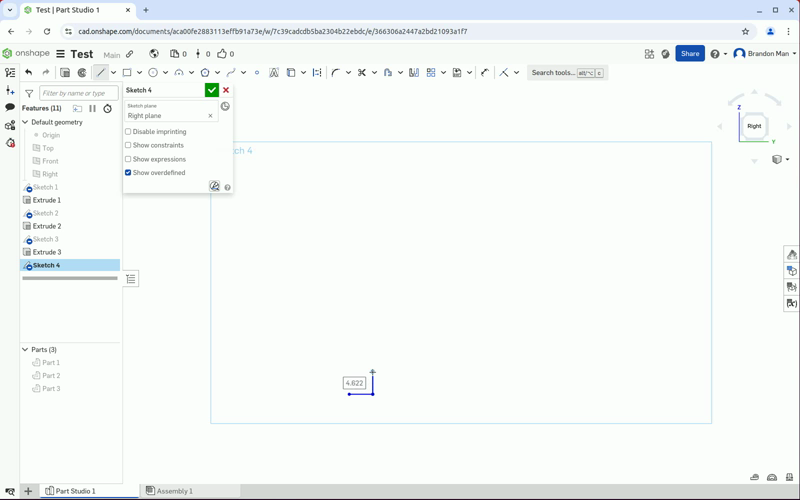
key_down(shift)
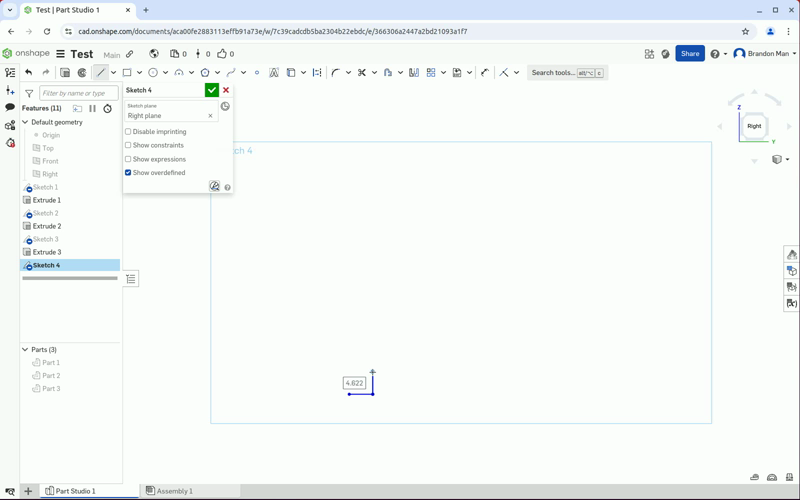
mouse_move(402, 371)
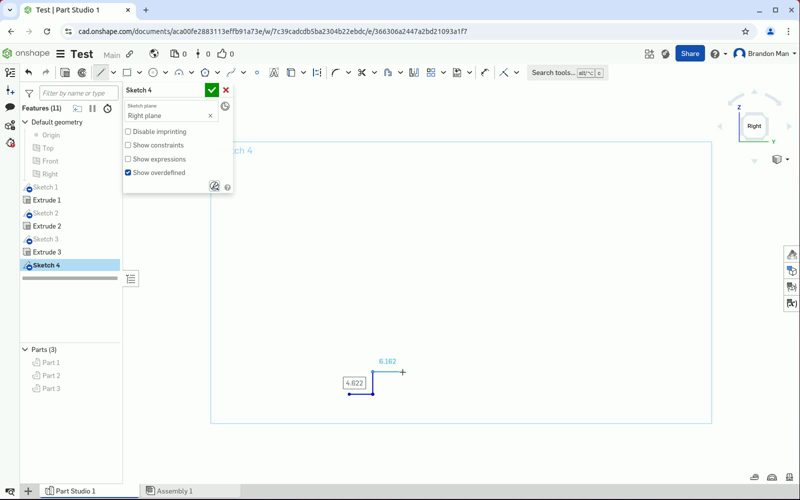
mouse_move(349, 371)
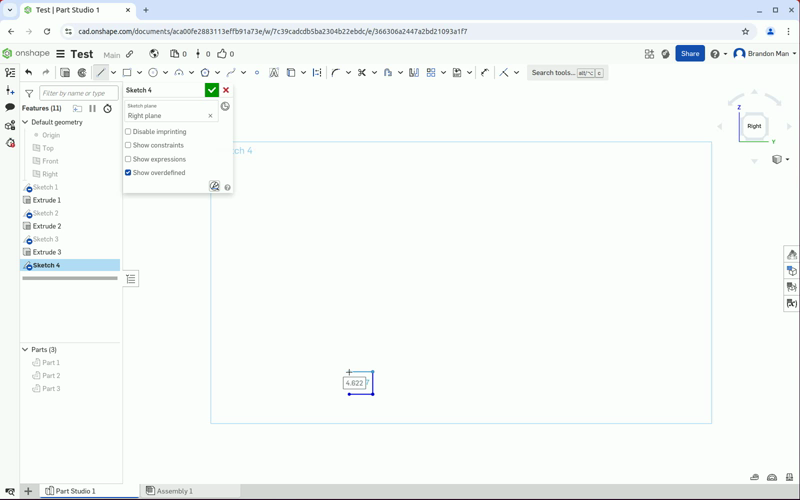
click(349, 371)
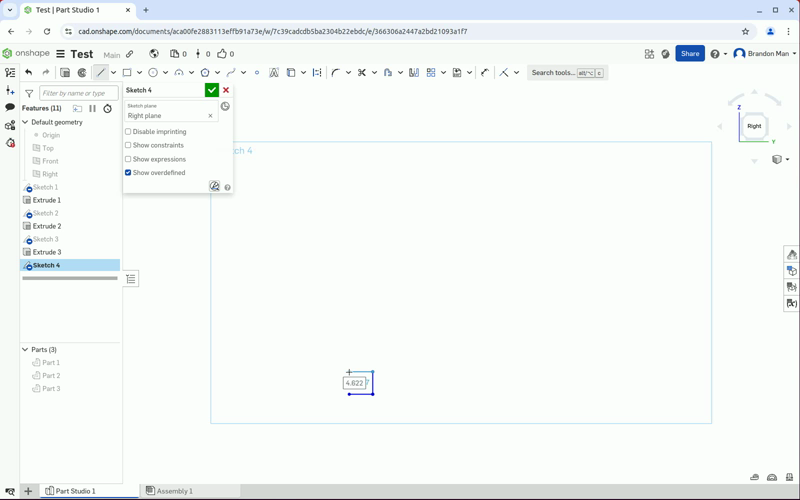
key_up(shift)
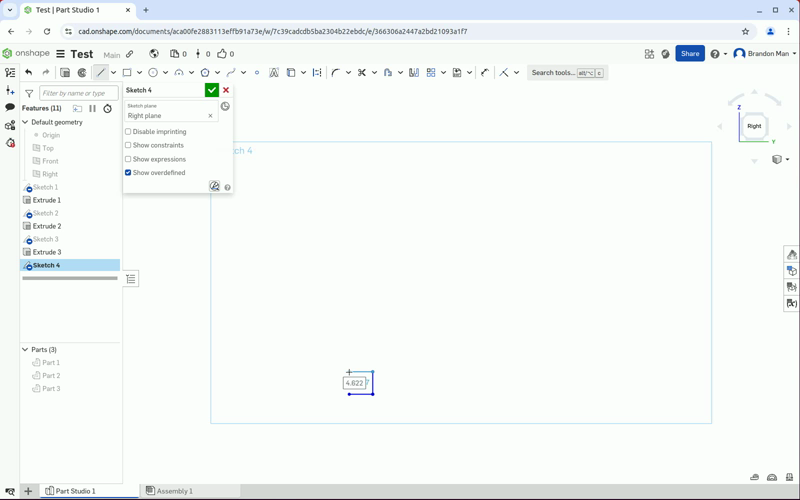
mouse_move(379, 371)
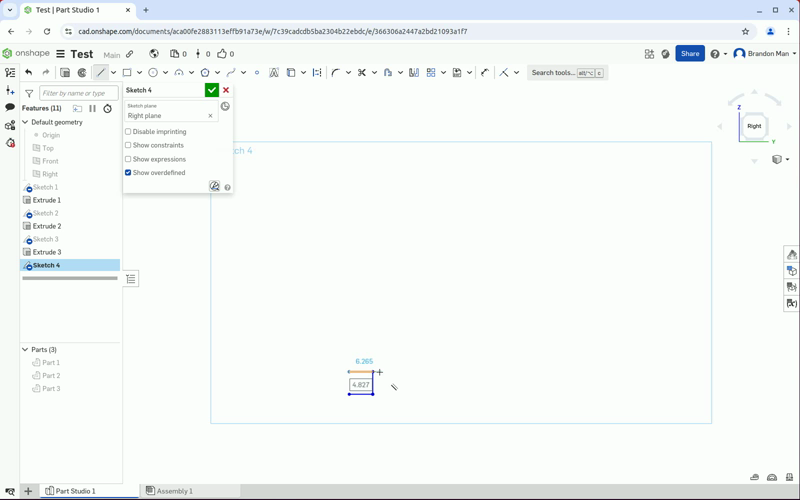
key_down(shift)
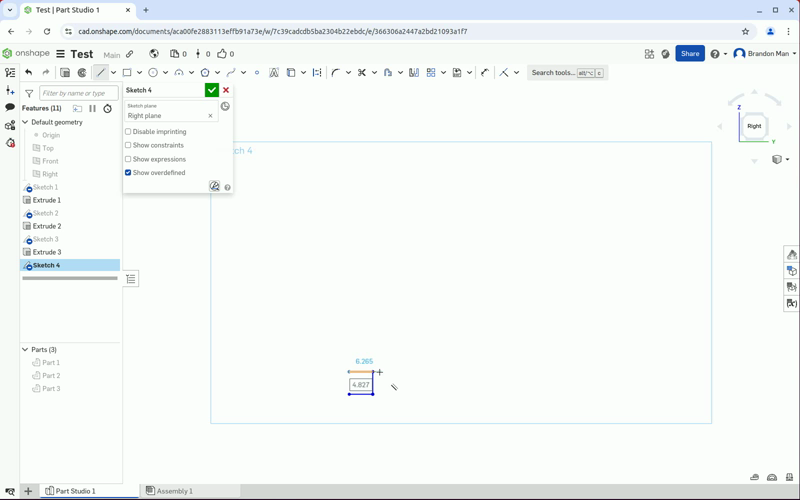
mouse_move(349, 394)
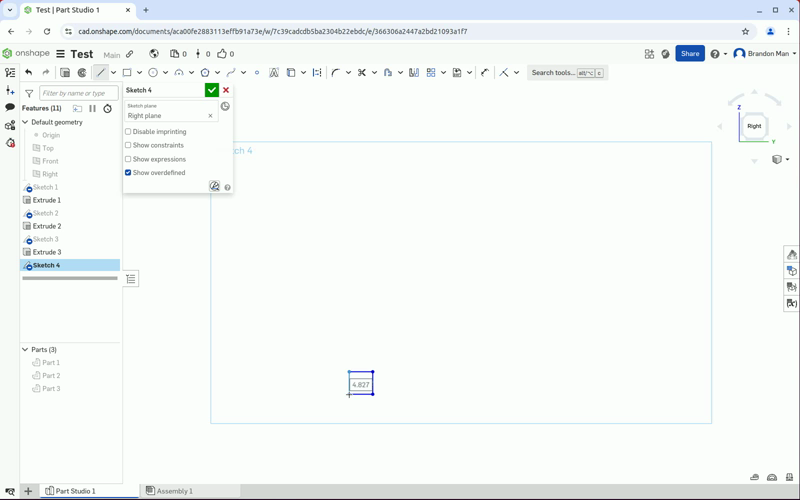
key_up(shift)
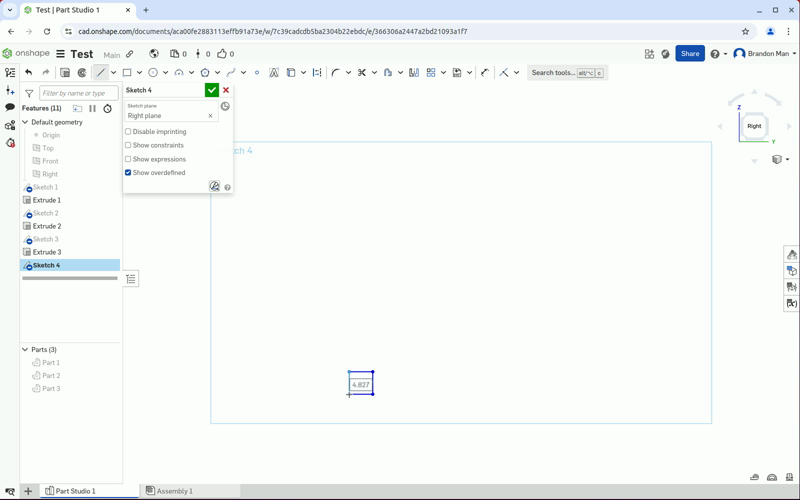
click(349, 394)
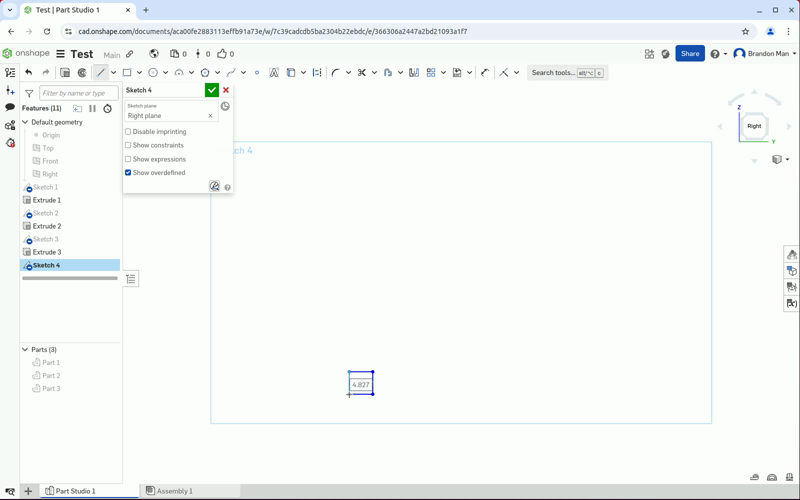
key(esc)
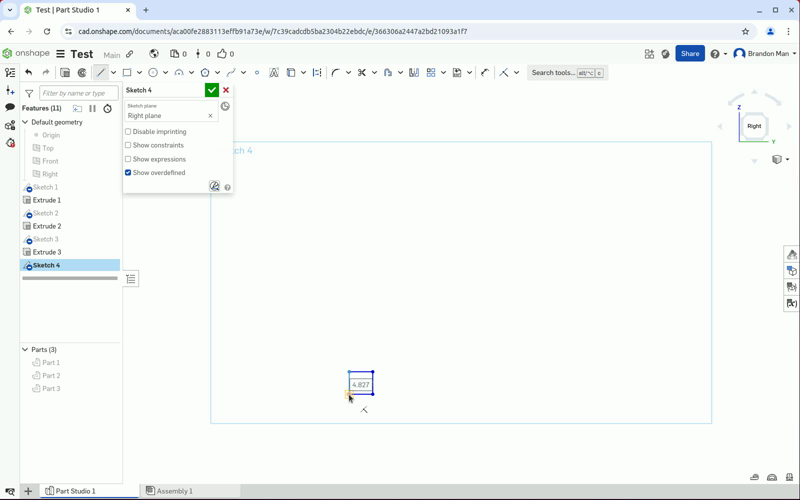
mouse_move(352, 377)
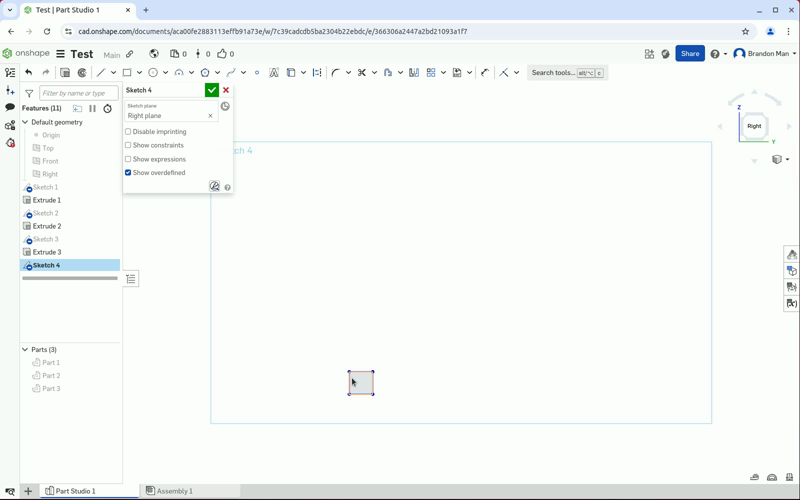
scroll(6)
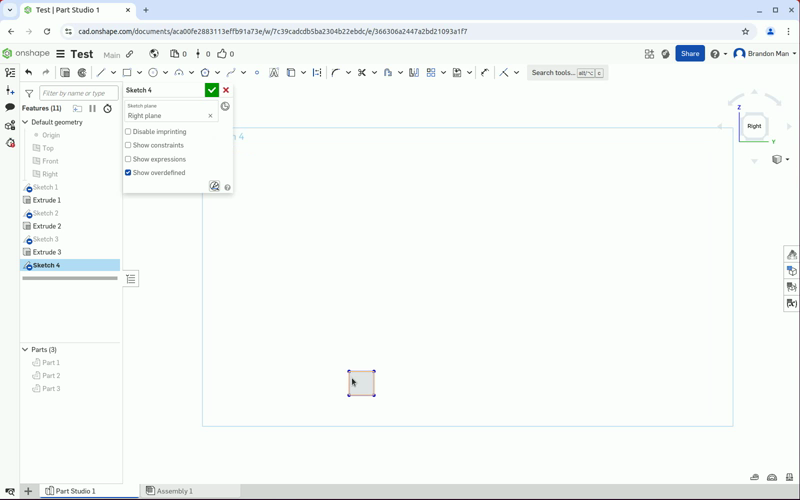
scroll(6)
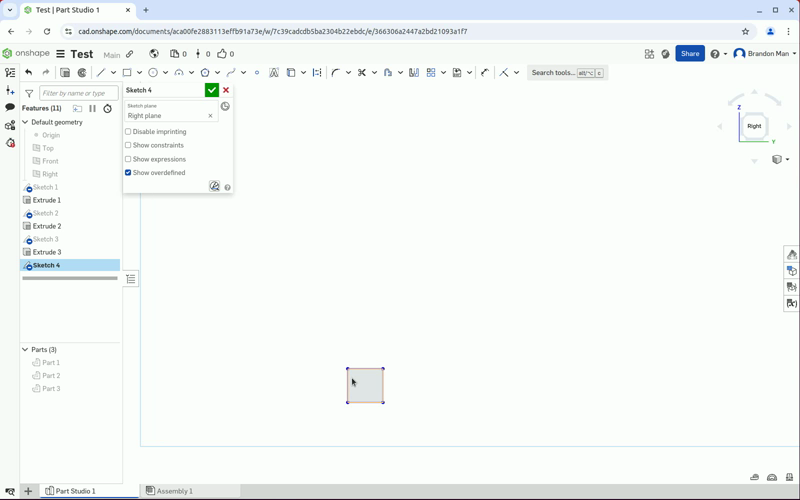
scroll(6)
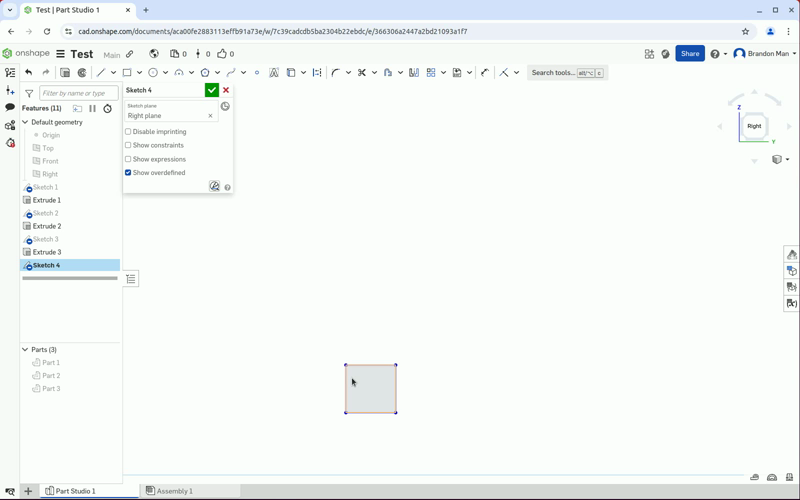
scroll(6)
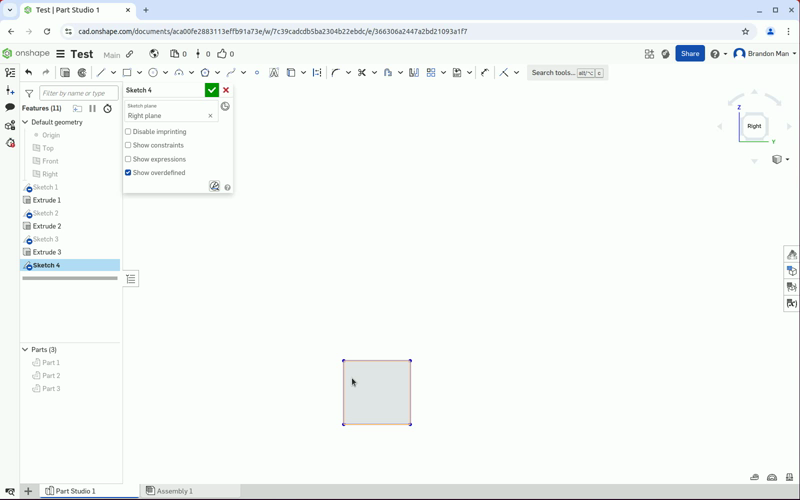
scroll(6)
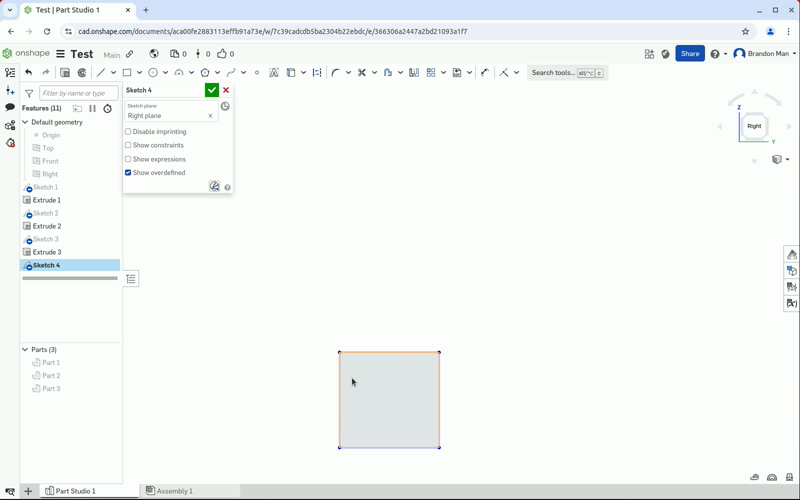
scroll(6)
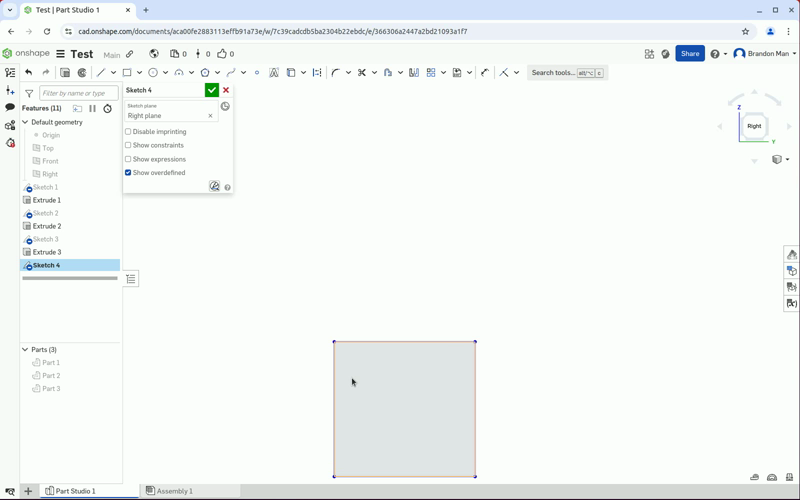
scroll(6)
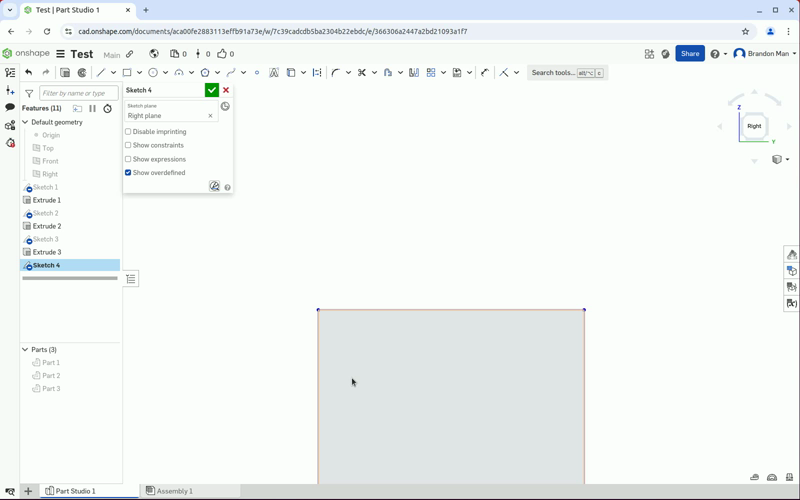
click(352, 377)
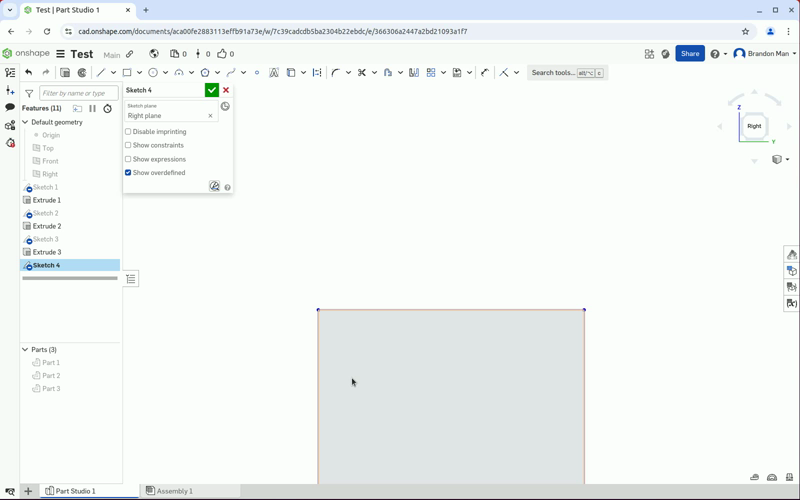
scroll(-6)
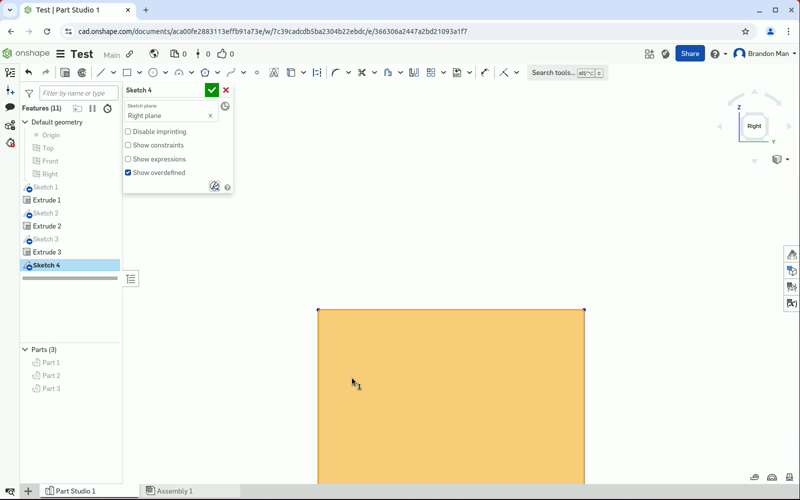
scroll(-6)
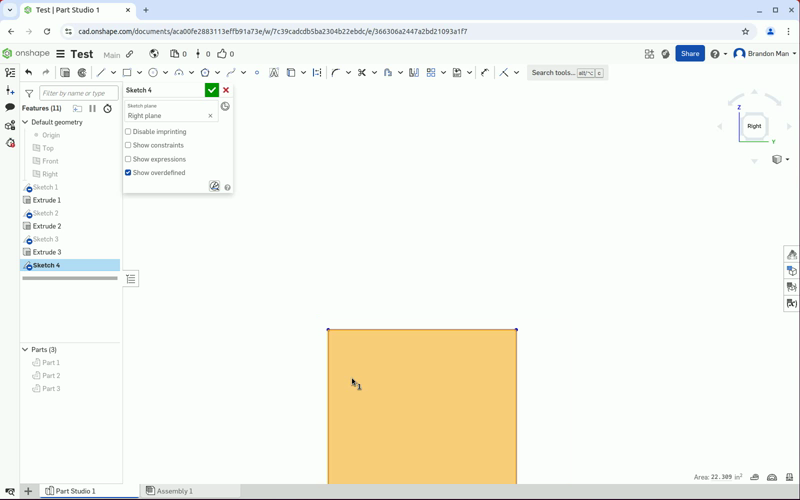
scroll(-6)
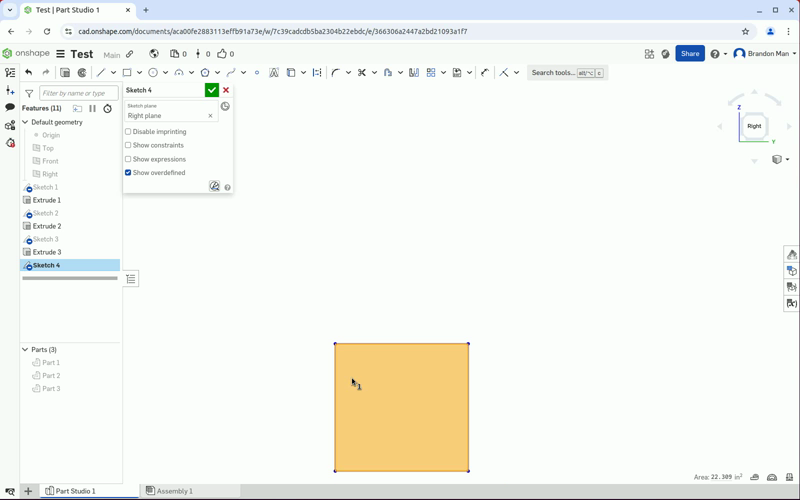
scroll(-6)
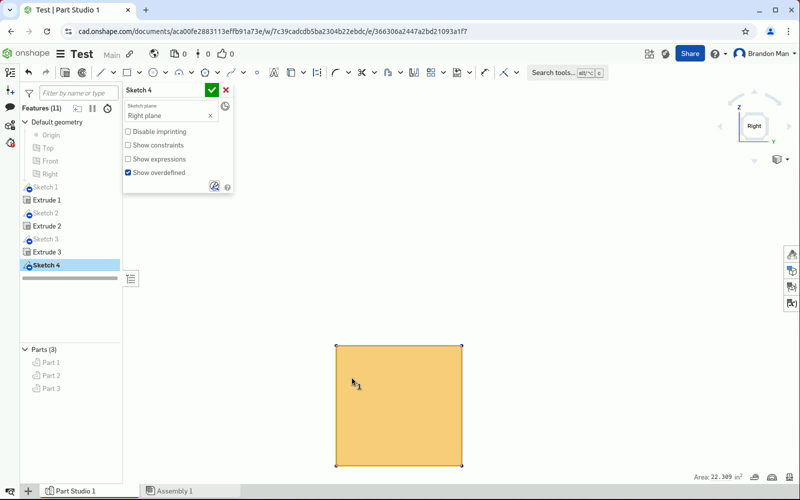
scroll(-6)
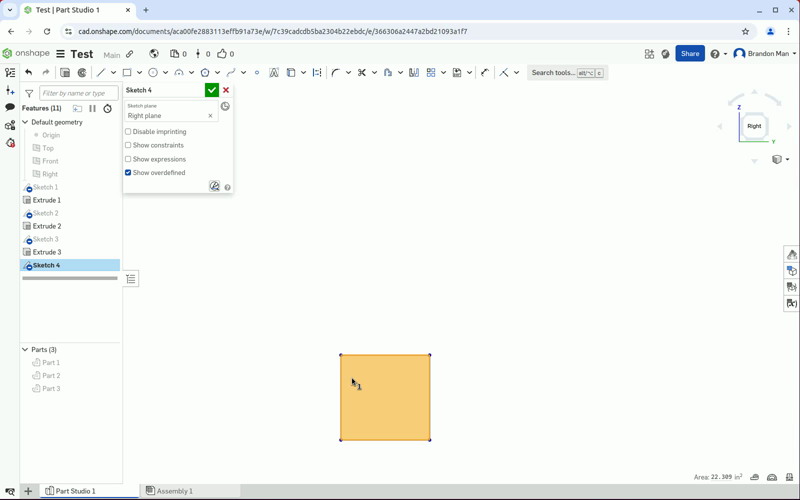
scroll(-6)
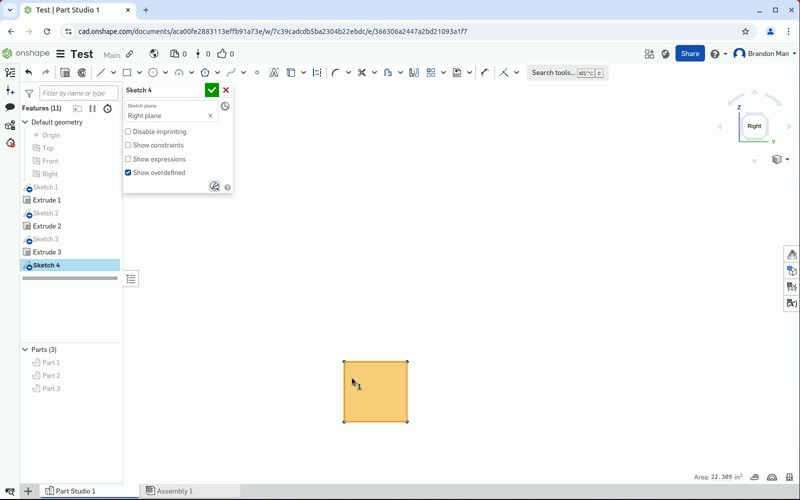
scroll(-6)
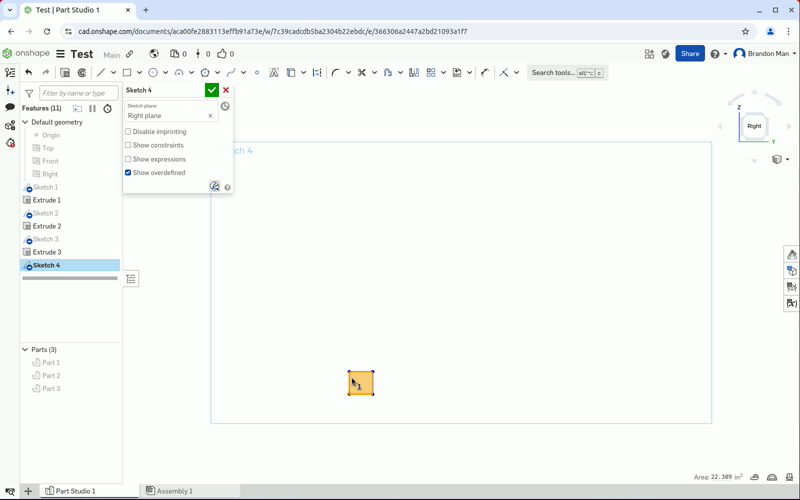
mouse_move(73, 352)
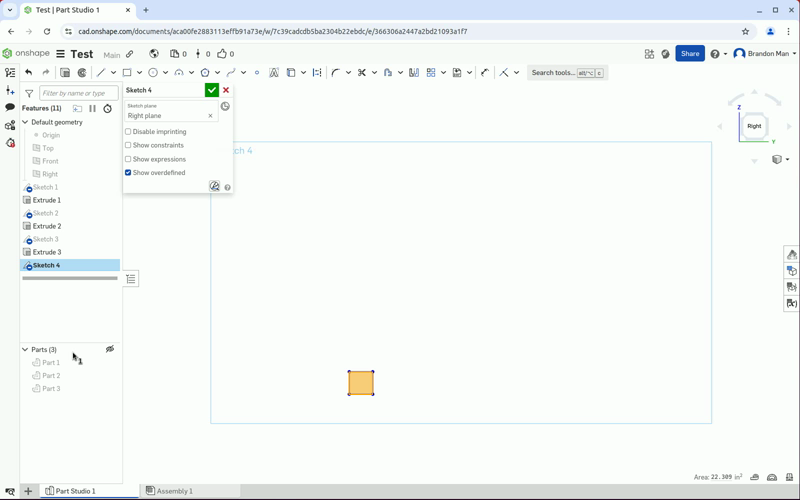
key(shift+y)
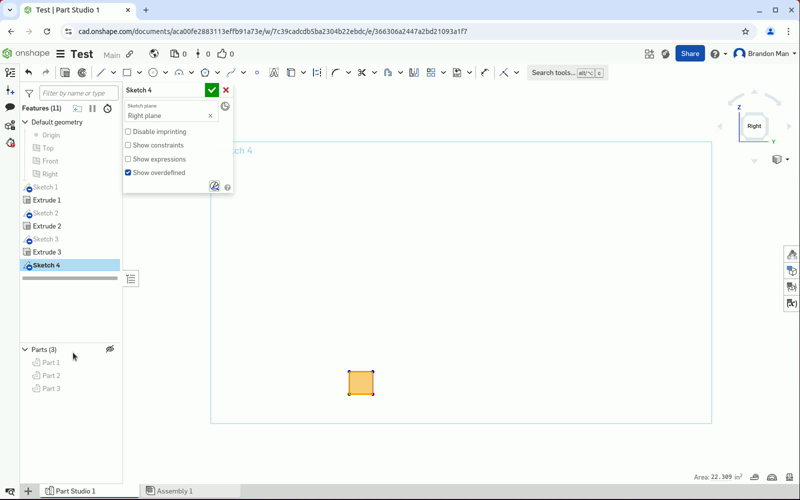
key(shift+e)
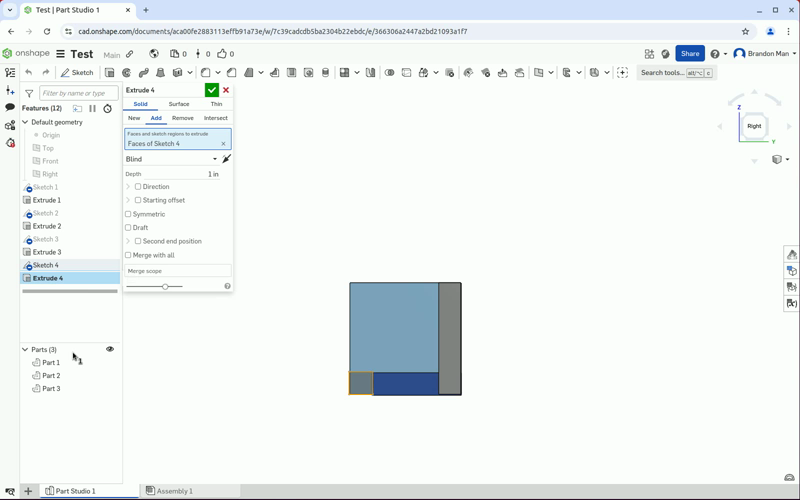
mouse_move(143, 106)
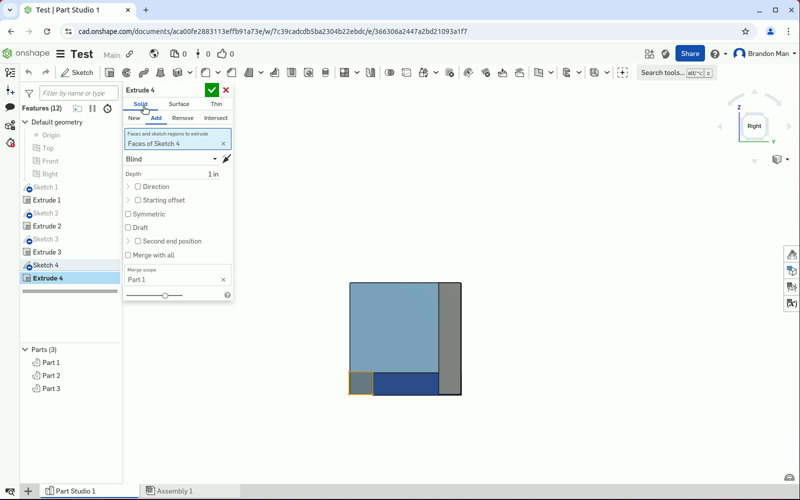
click(143, 106)
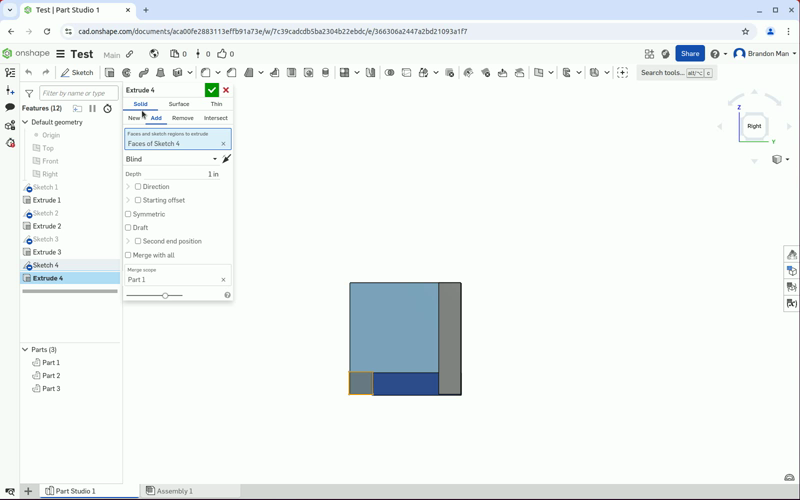
mouse_move(137, 120)
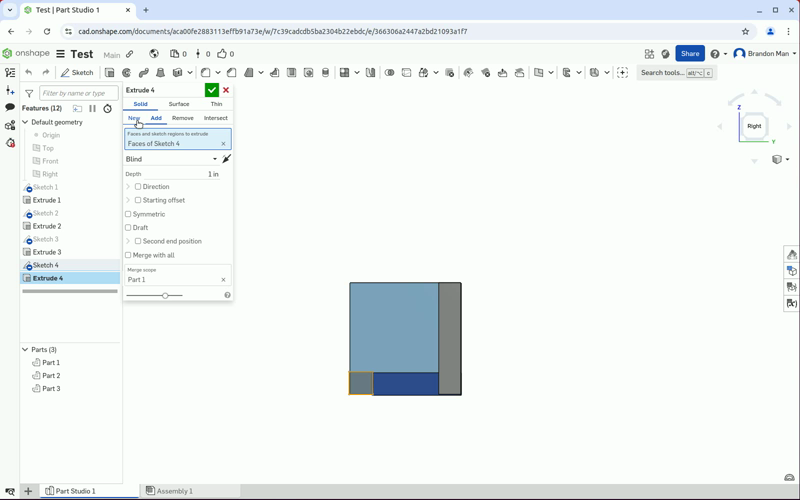
click(137, 120)
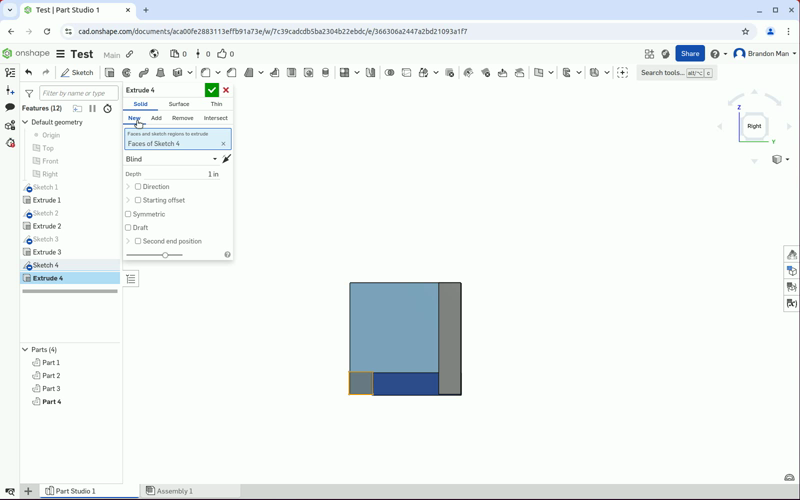
key(tab, 4)
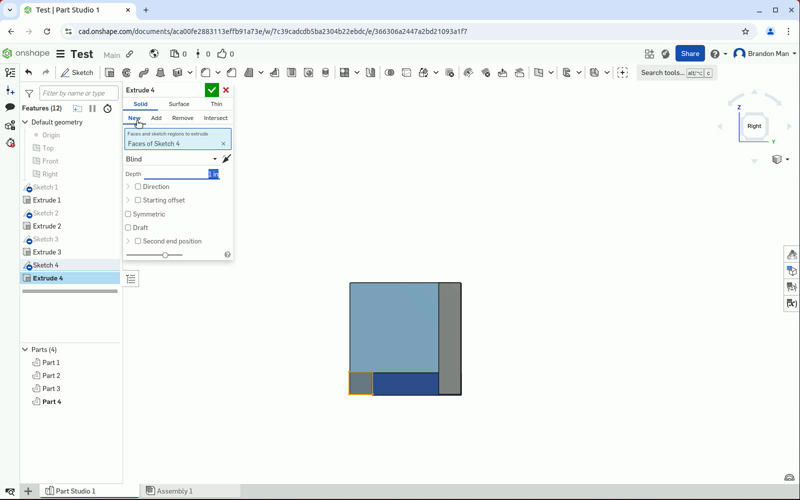
text(18.294)
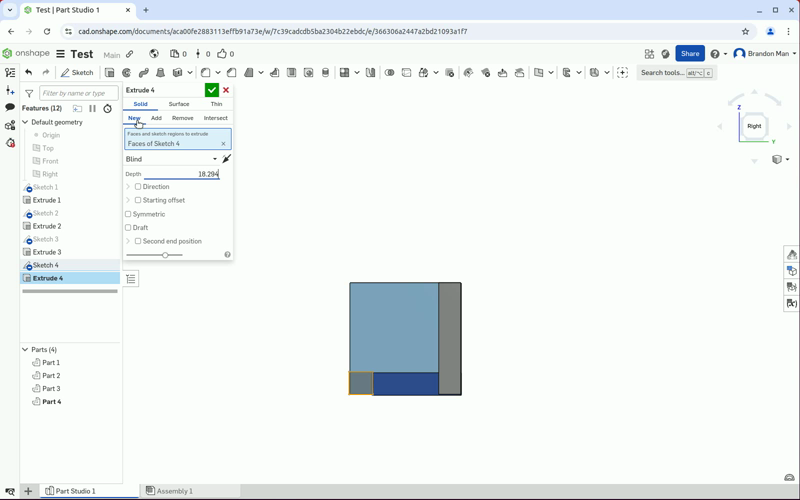
key(enter)
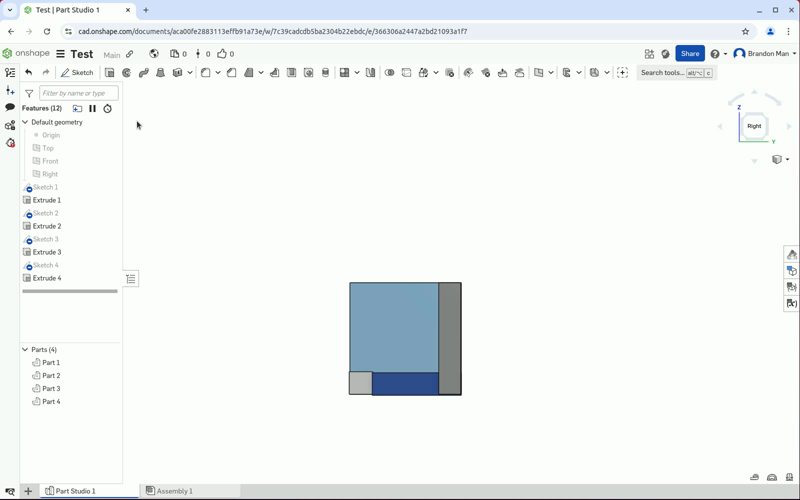
key(shift+h)
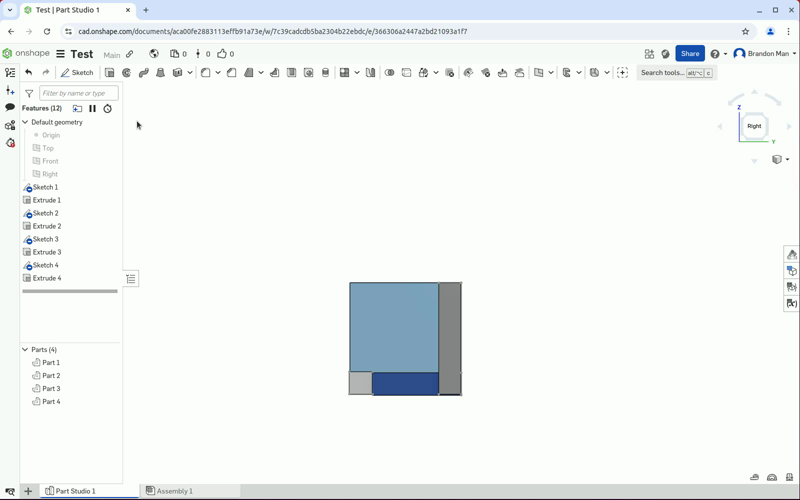
key(shift+h)
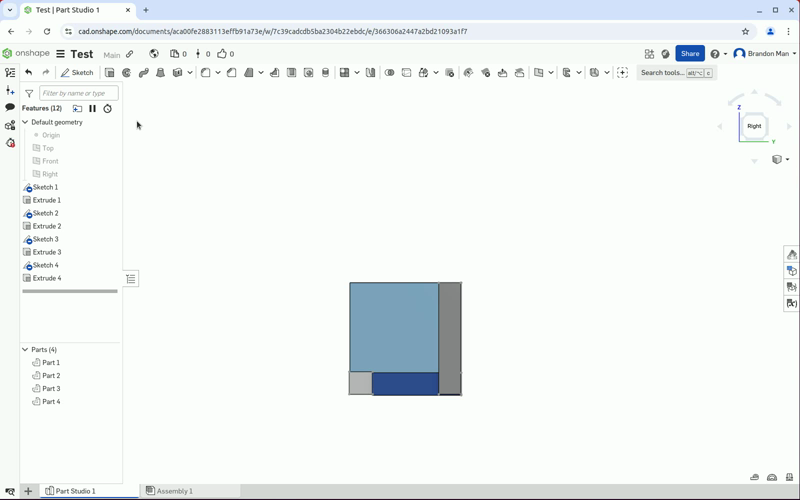
key(shift+7)
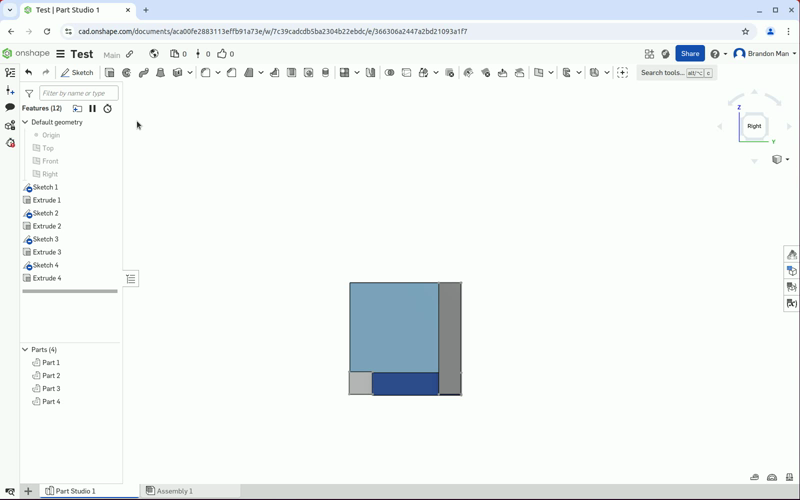
key(right, 2)
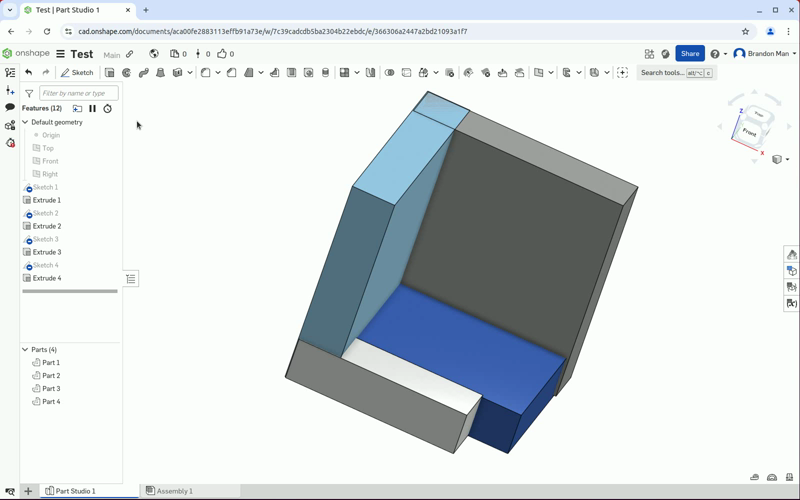
key(down, 2)
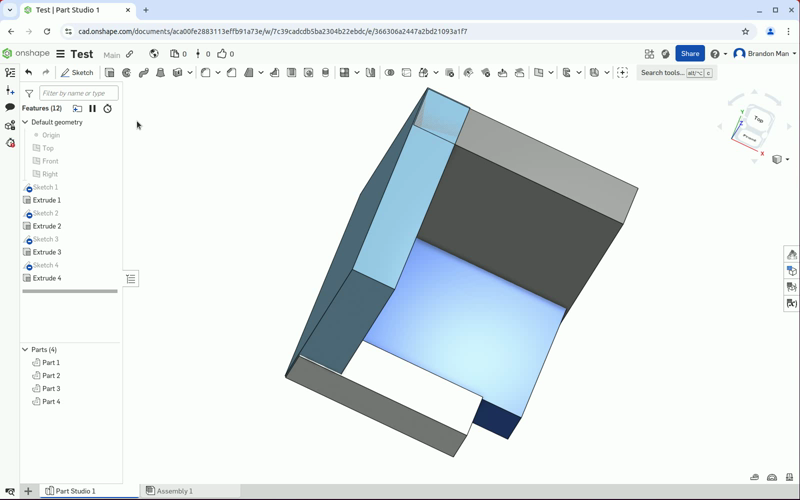
key(up, 2)
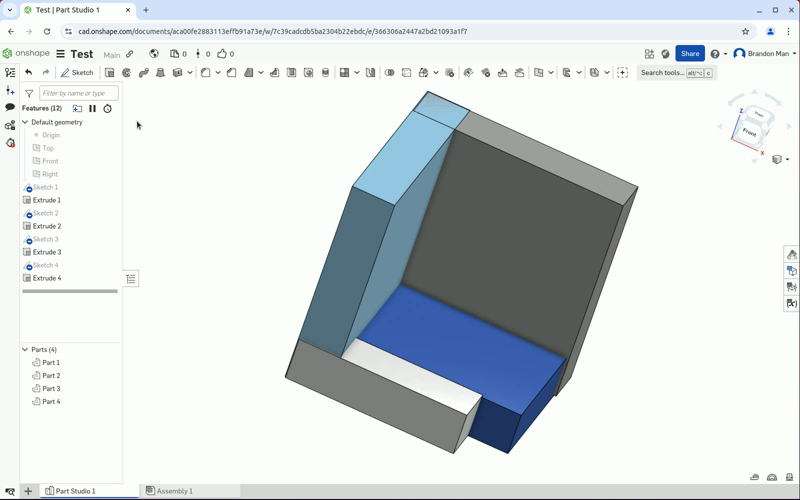
key(left, 2)
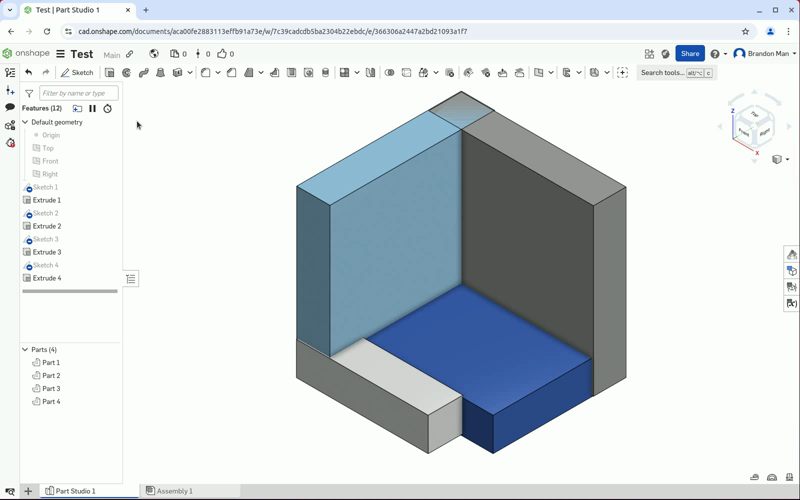
mouse_move(73, 189)
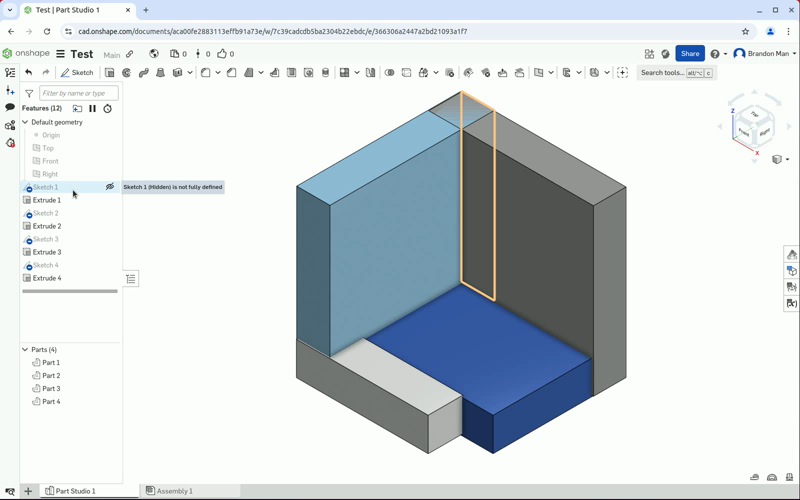
click(73, 189)